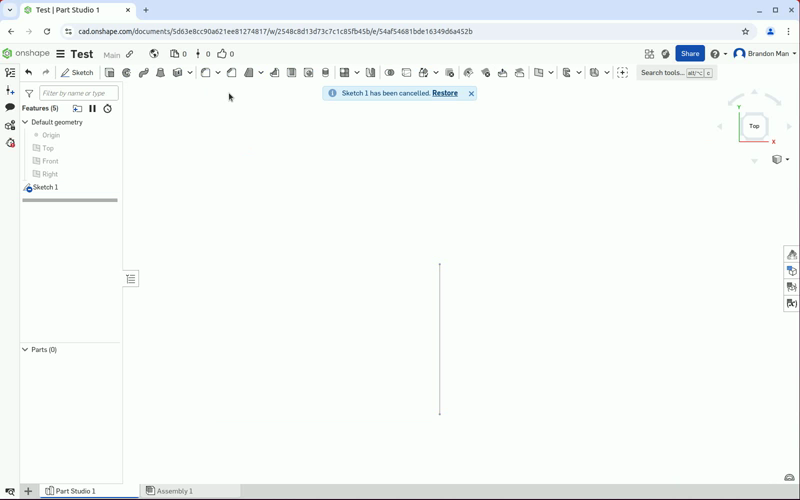
key(shift+h)
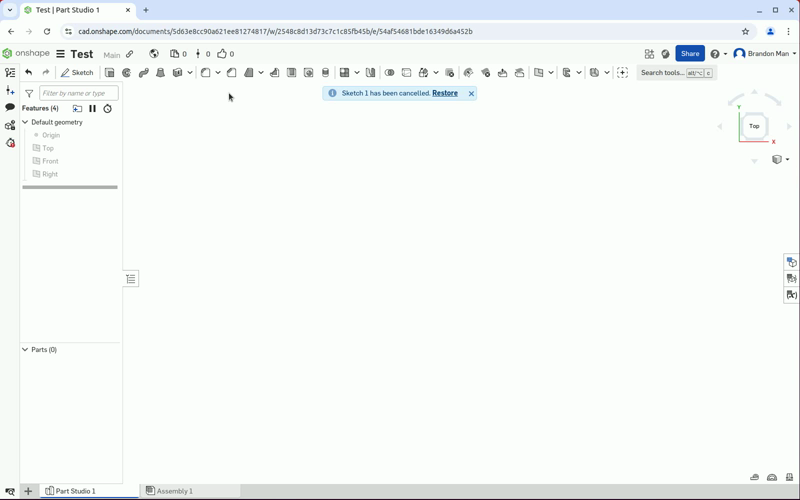
mouse_move(73, 352)
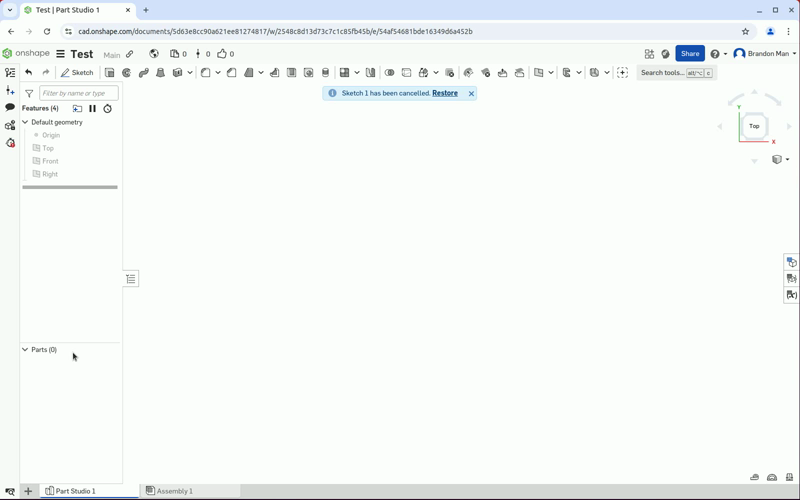
key(y)
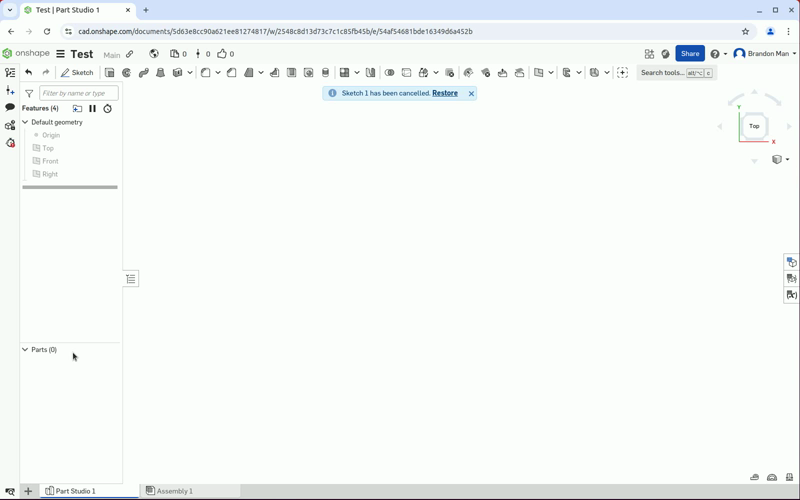
key(shift+p)
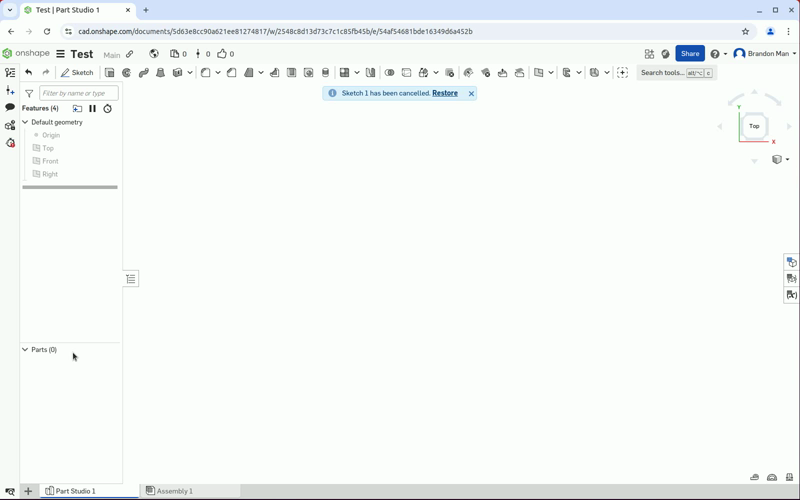
key(space)
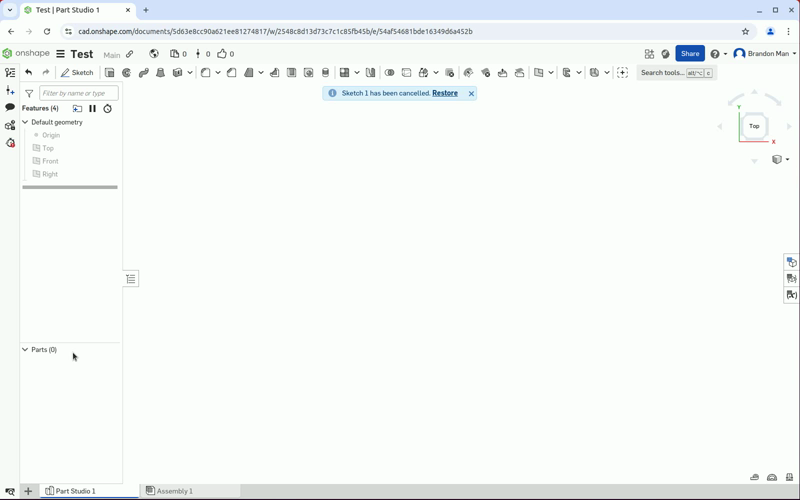
key_down(shift)
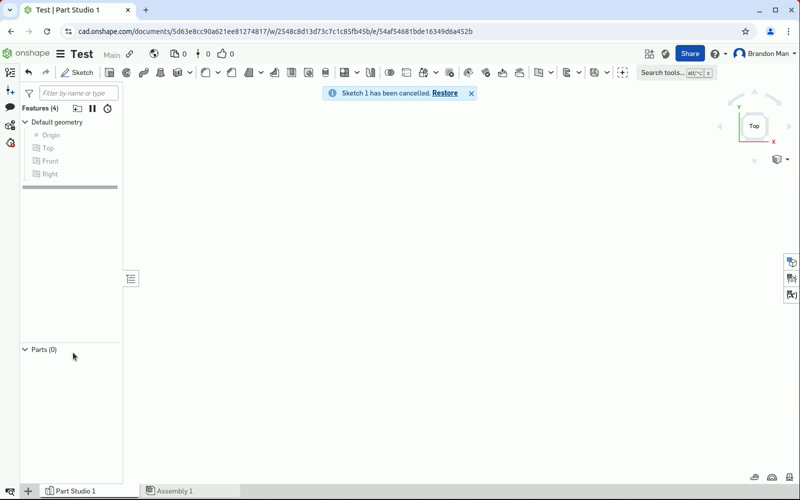
key(up)
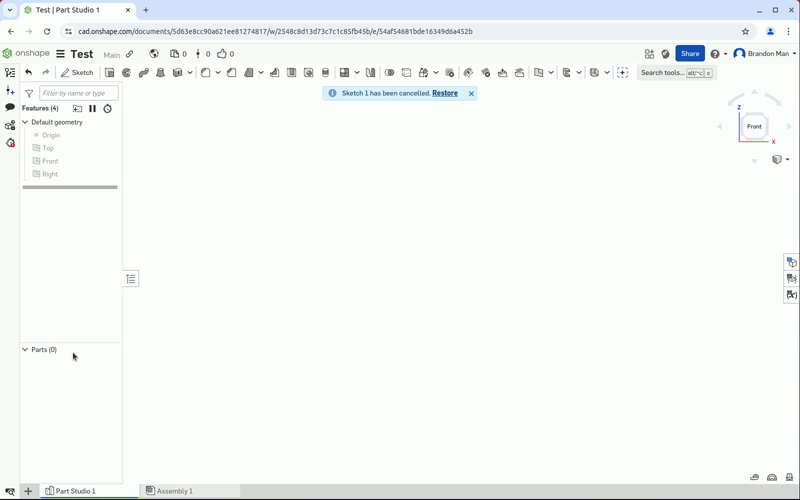
key_up(shift)
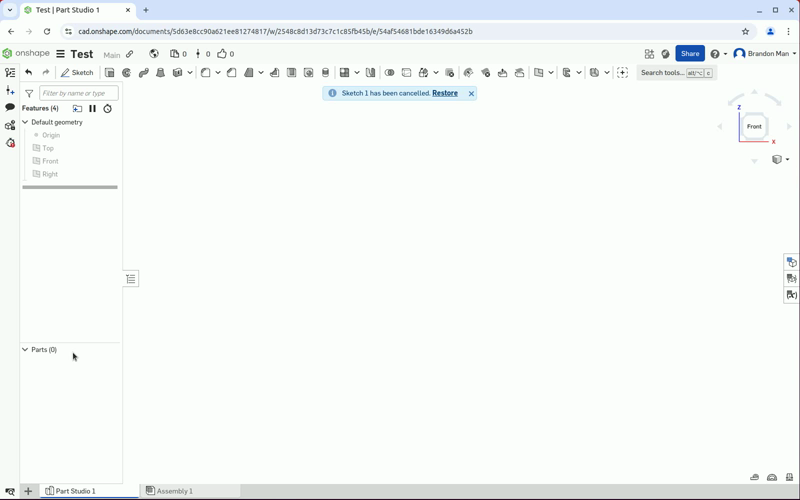
mouse_move(73, 352)
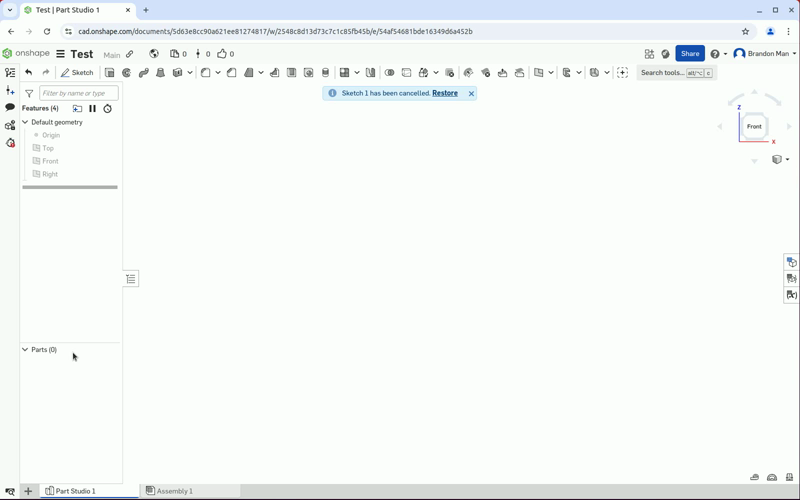
key(shift+y)
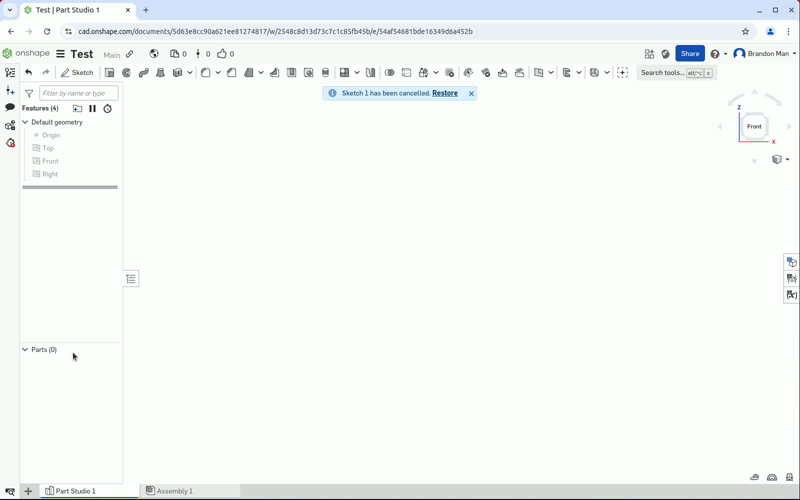
key(shift+s)
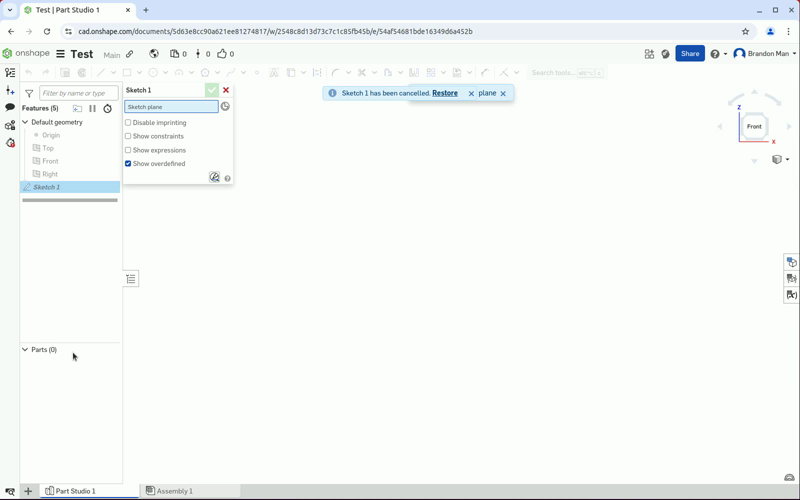
mouse_move(73, 163)
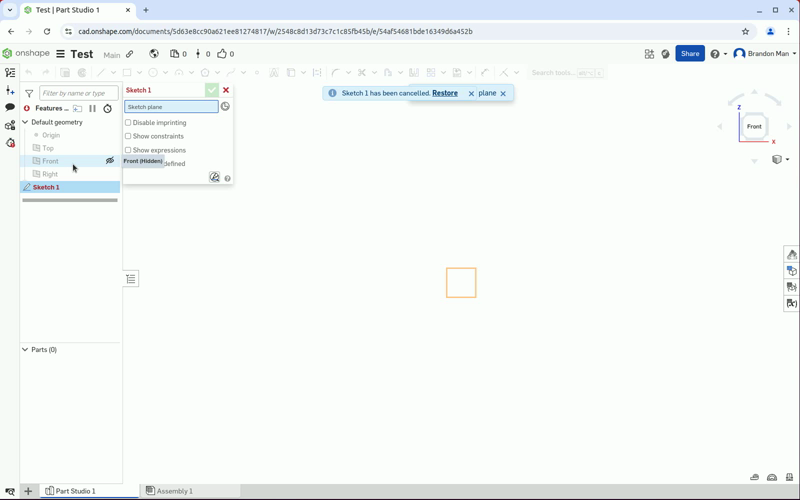
click(73, 163)
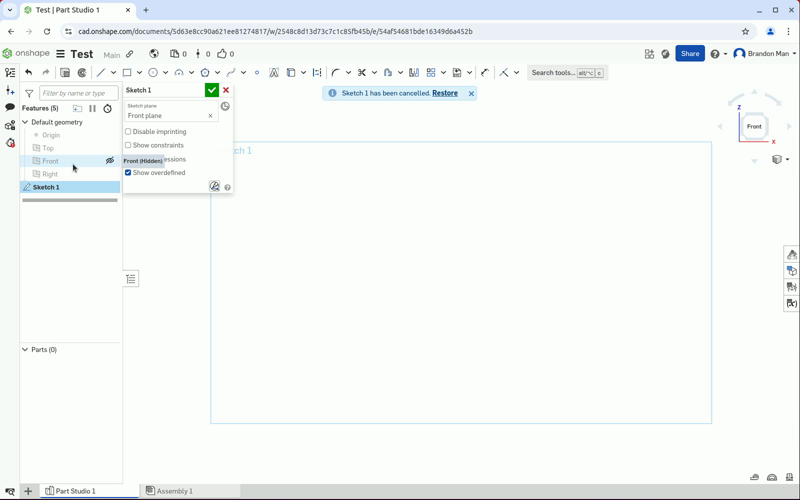
mouse_move(73, 352)
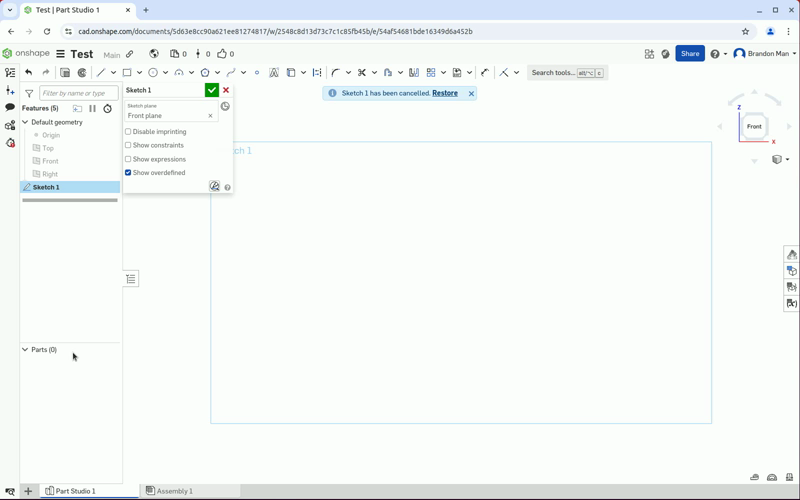
key(y)
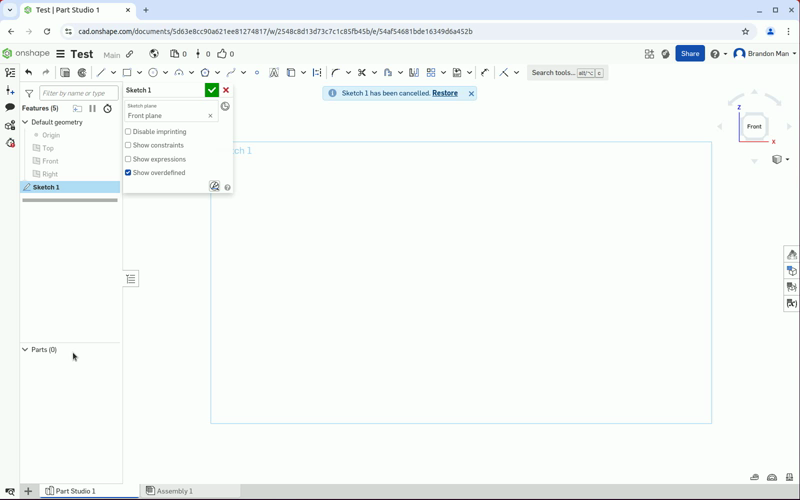
key(l)
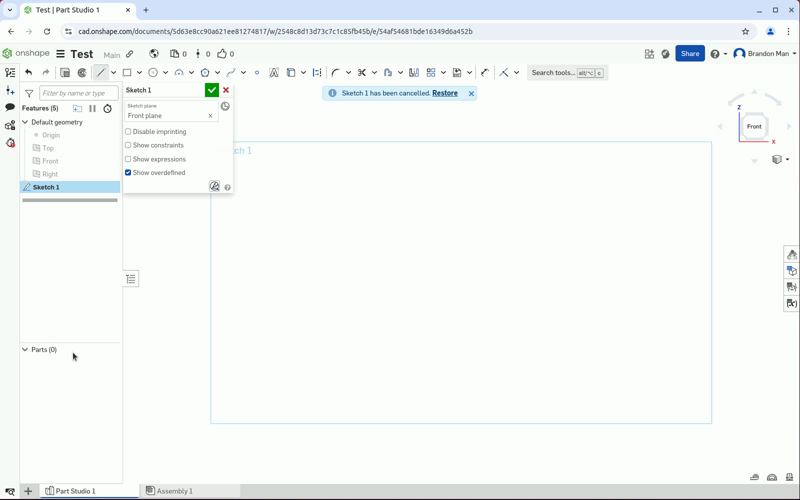
key_down(shift)
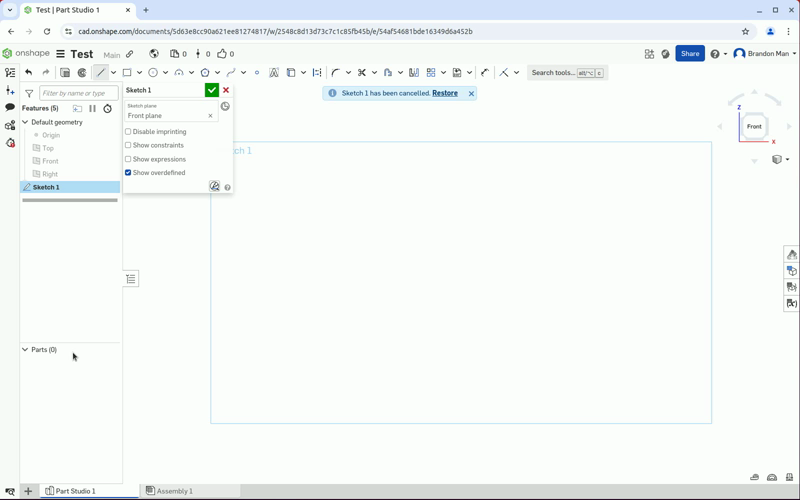
mouse_move(382, 316)
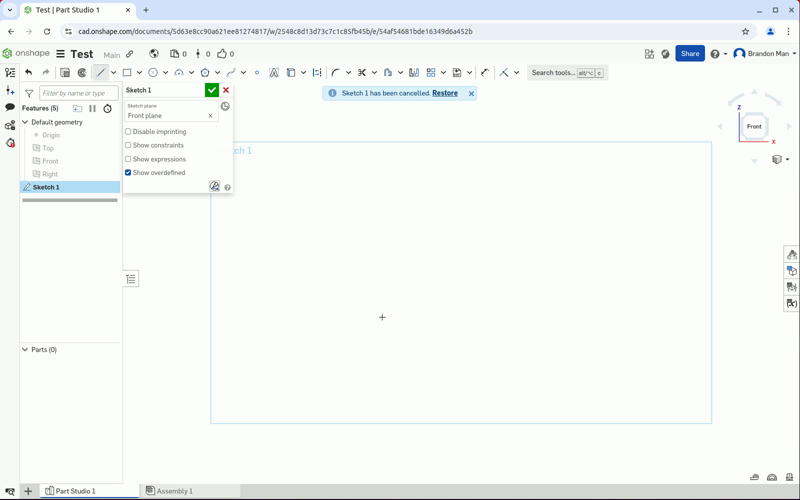
click(382, 316)
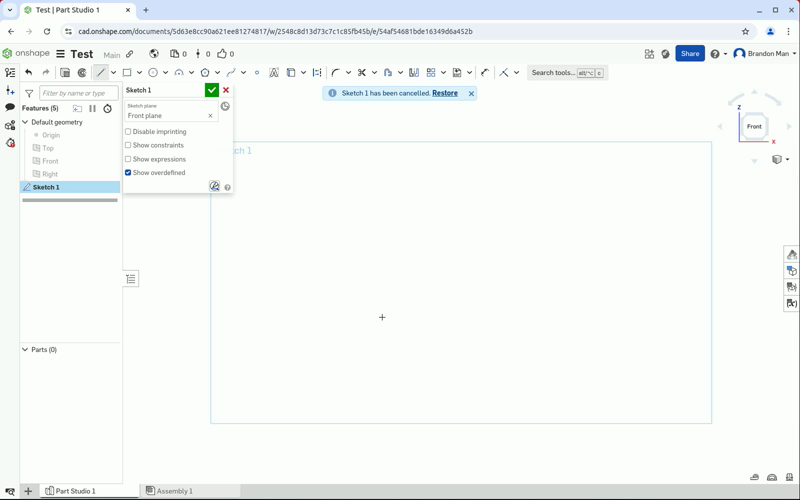
key_up(shift)
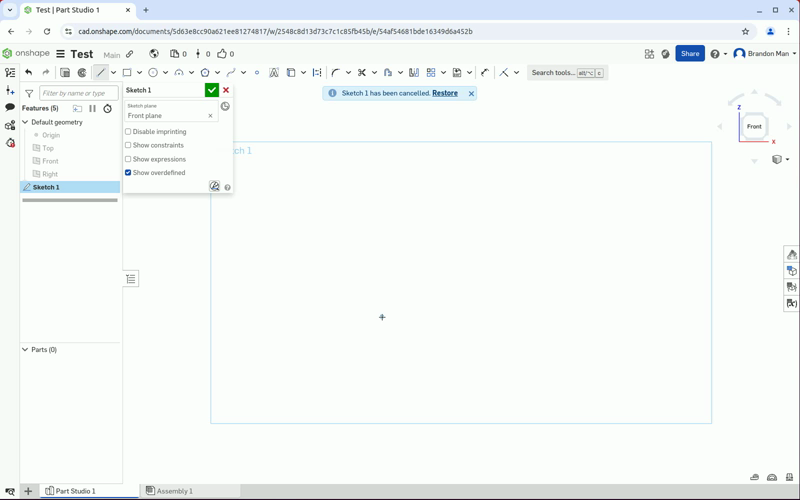
key_down(shift)
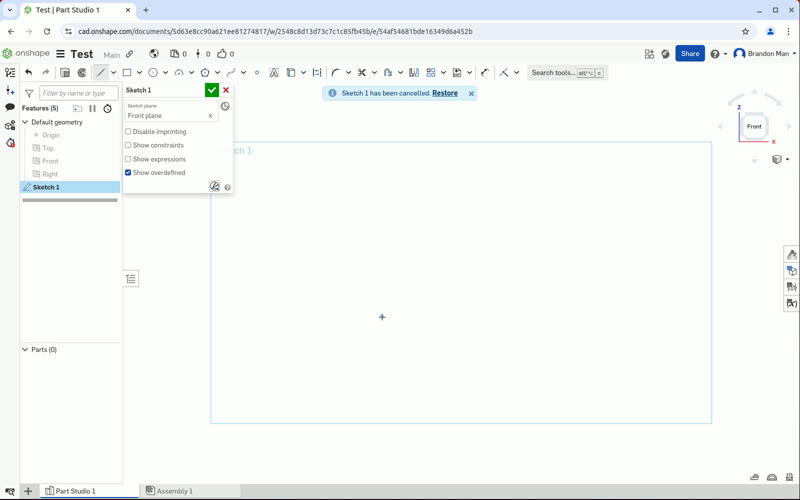
mouse_move(412, 316)
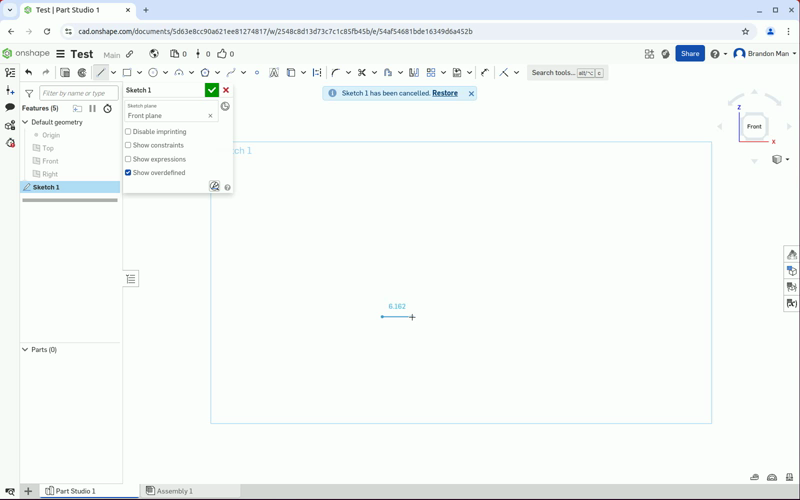
mouse_move(382, 299)
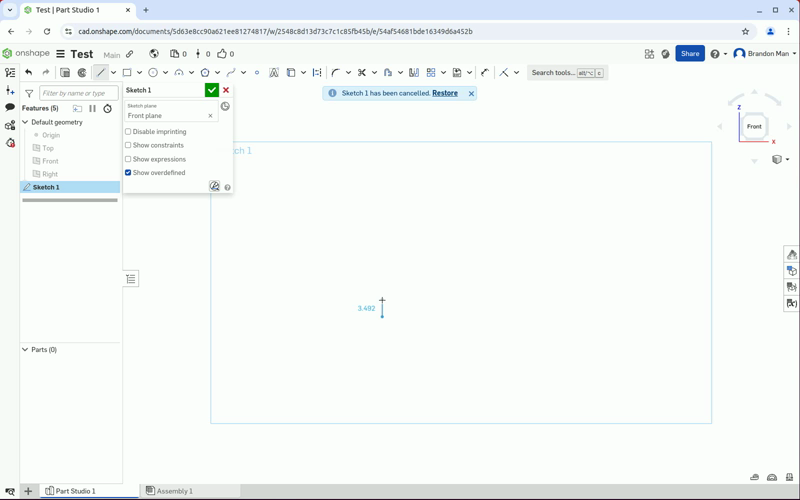
click(382, 299)
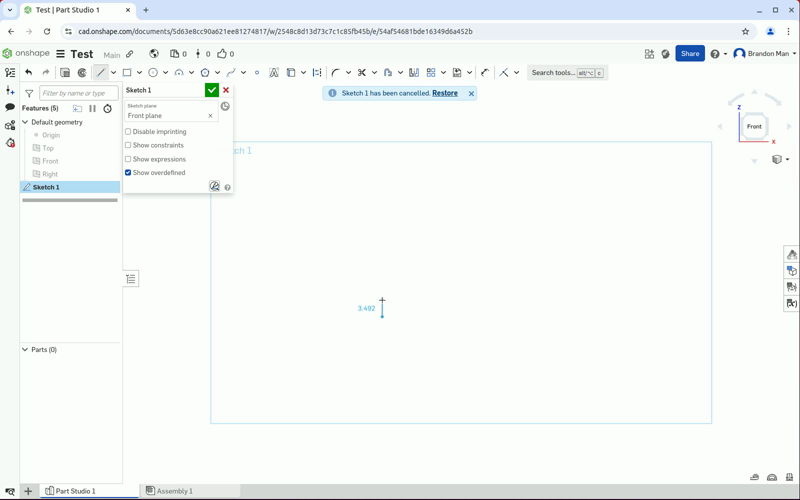
key_up(shift)
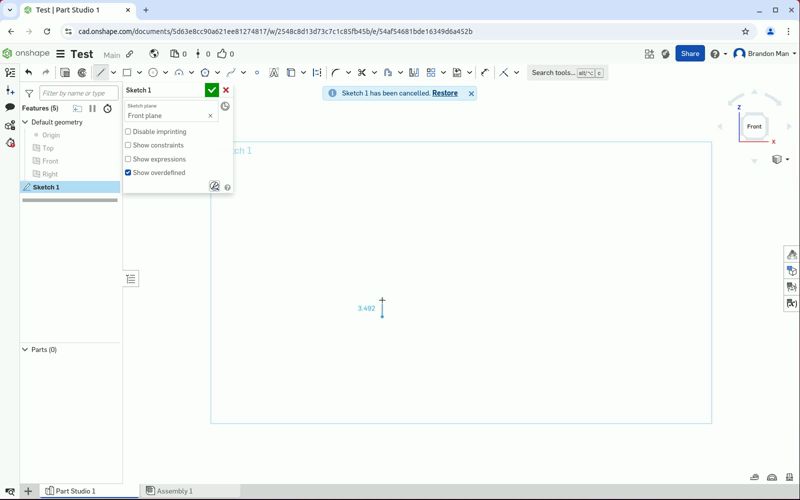
key(esc)
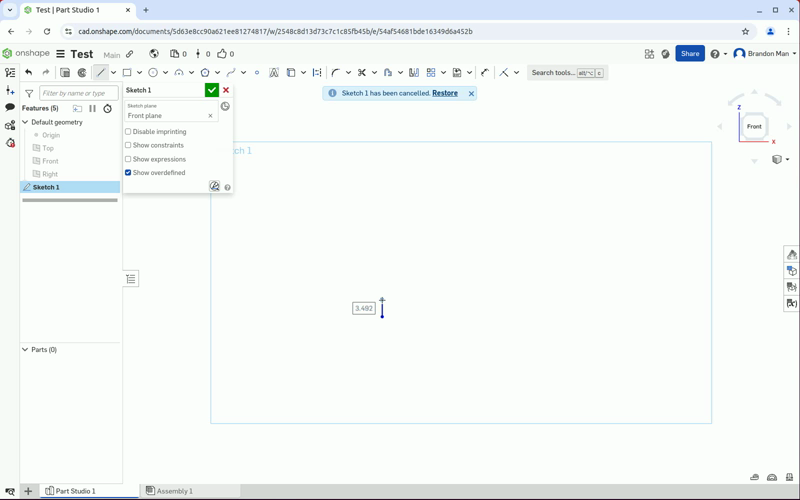
key(a)
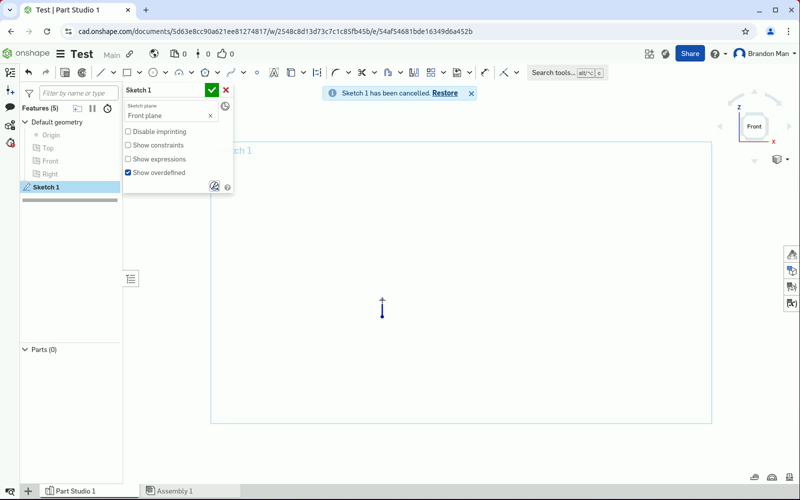
mouse_move(382, 299)
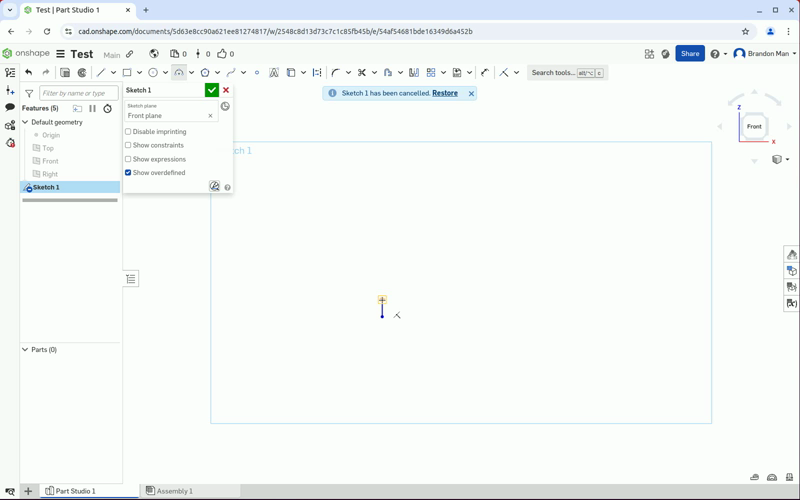
click(382, 299)
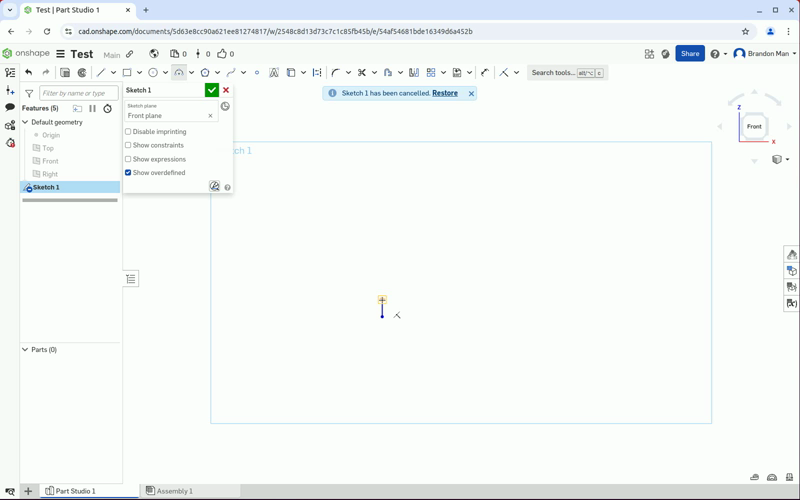
key_down(shift)
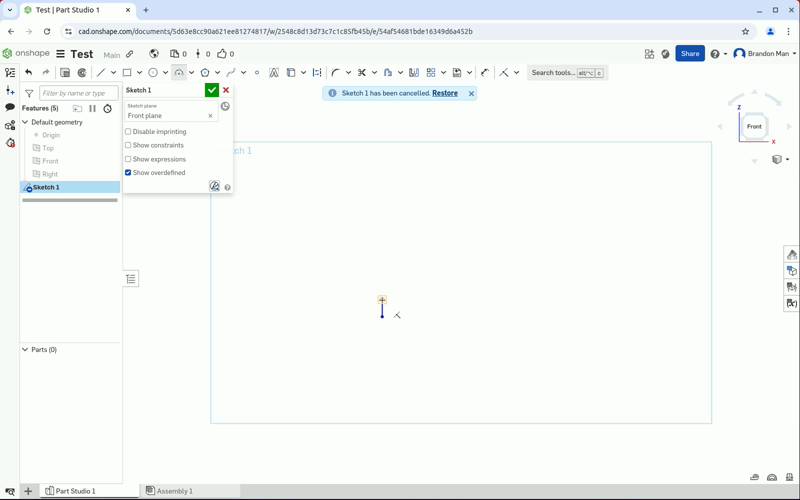
mouse_move(382, 265)
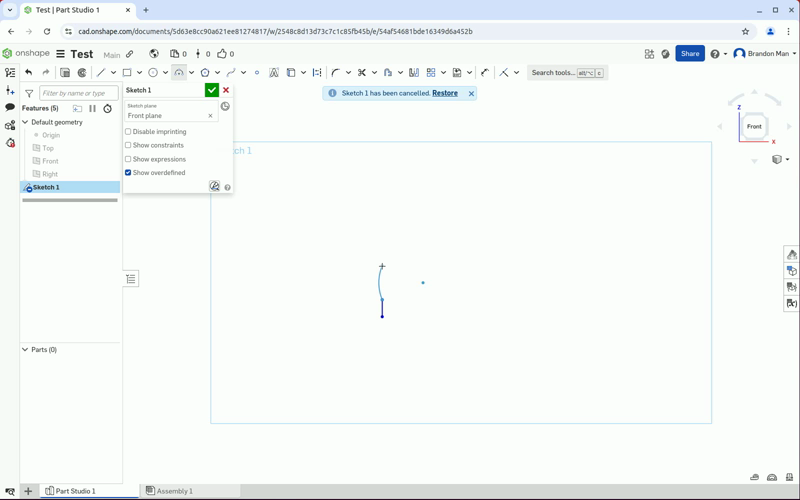
click(382, 265)
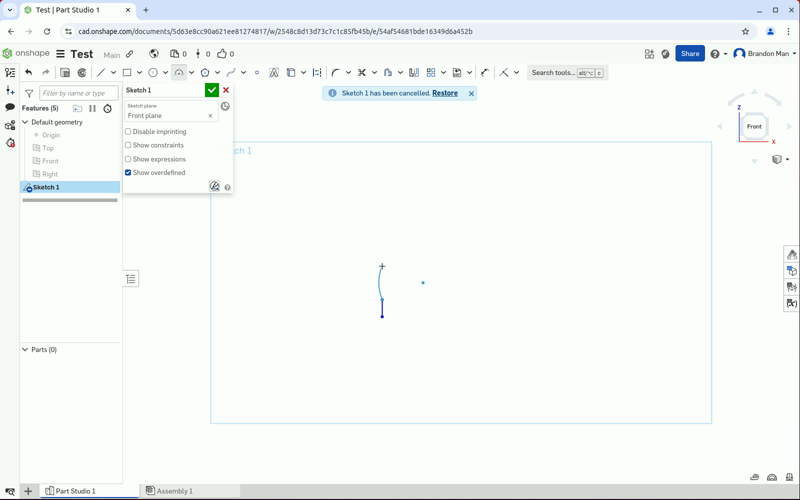
mouse_move(365, 282)
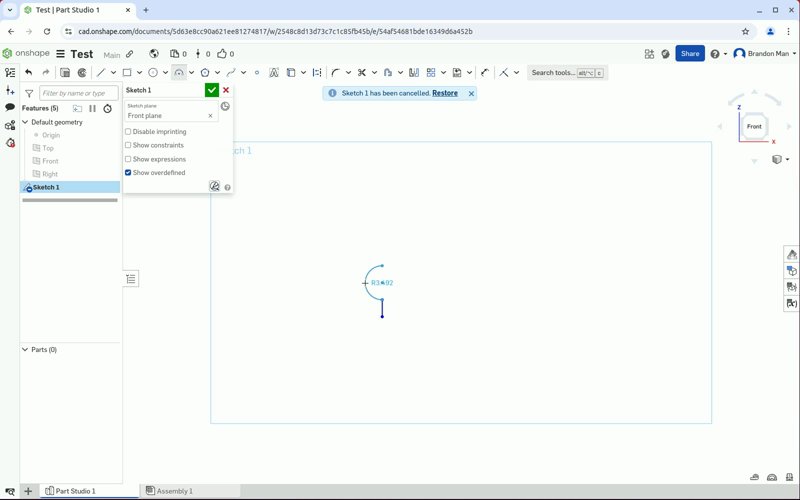
click(365, 282)
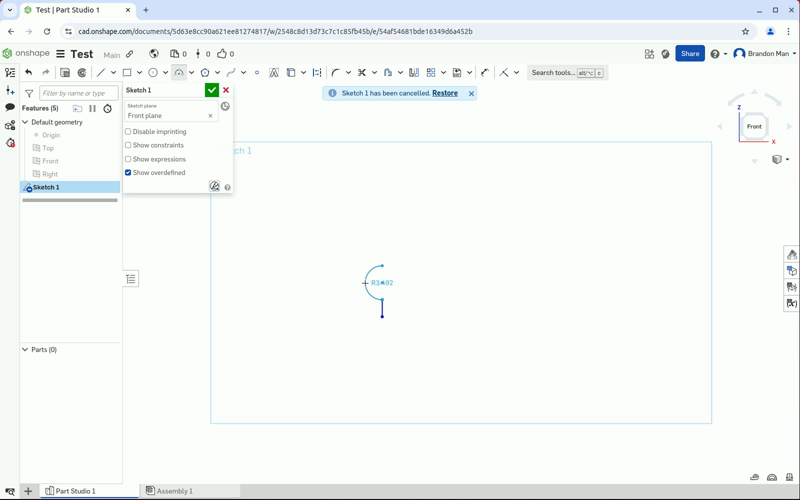
key_up(shift)
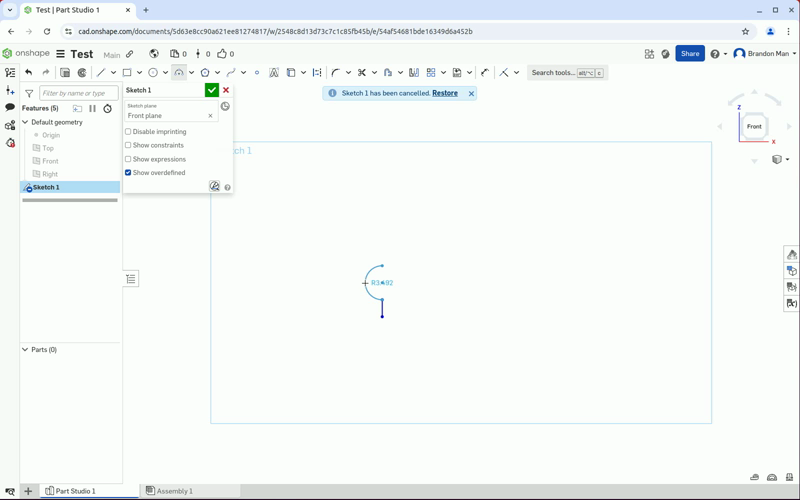
key(esc)
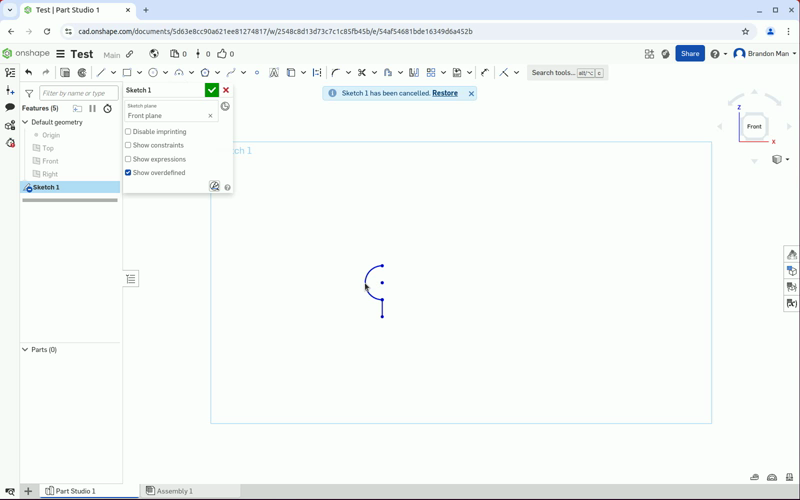
key(l)
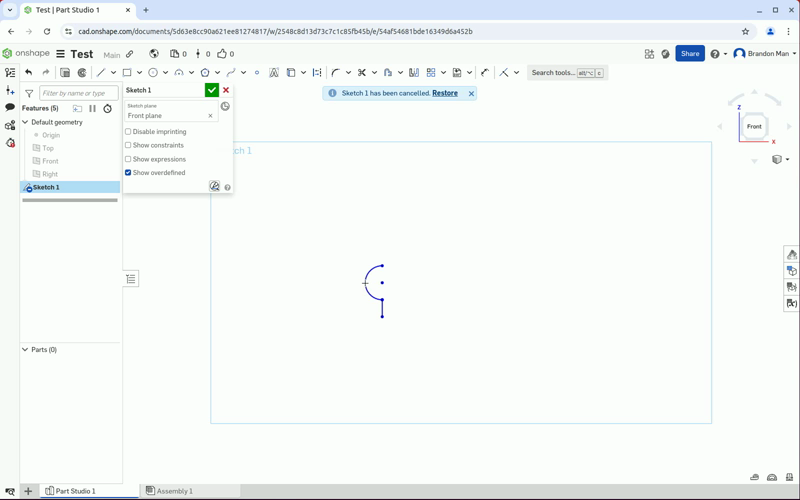
mouse_move(382, 265)
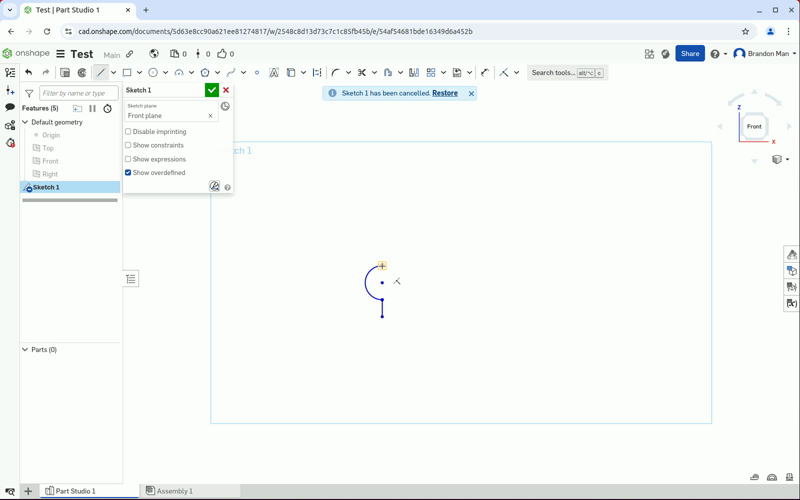
click(382, 265)
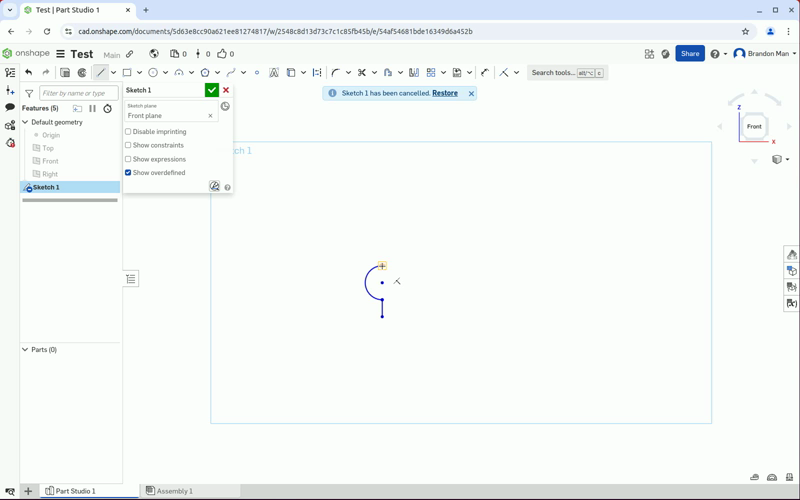
key_down(shift)
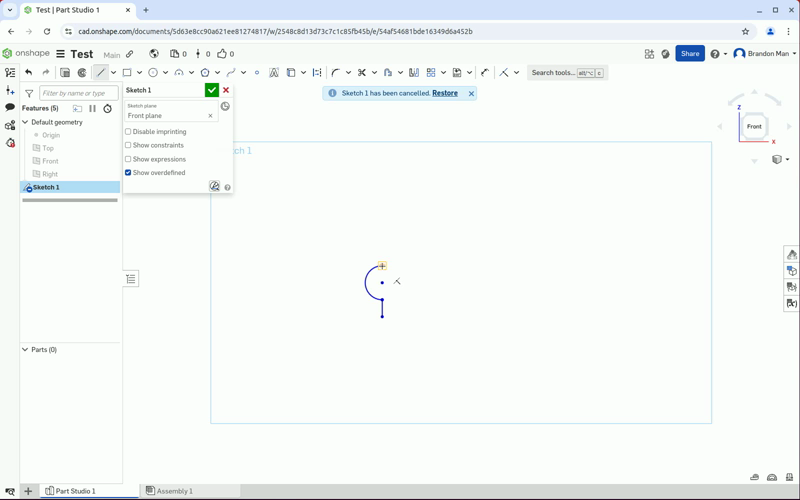
mouse_move(412, 265)
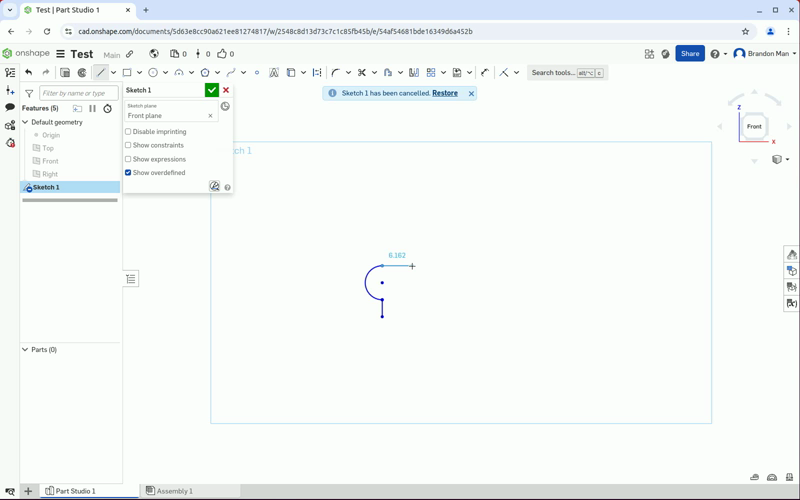
mouse_move(382, 248)
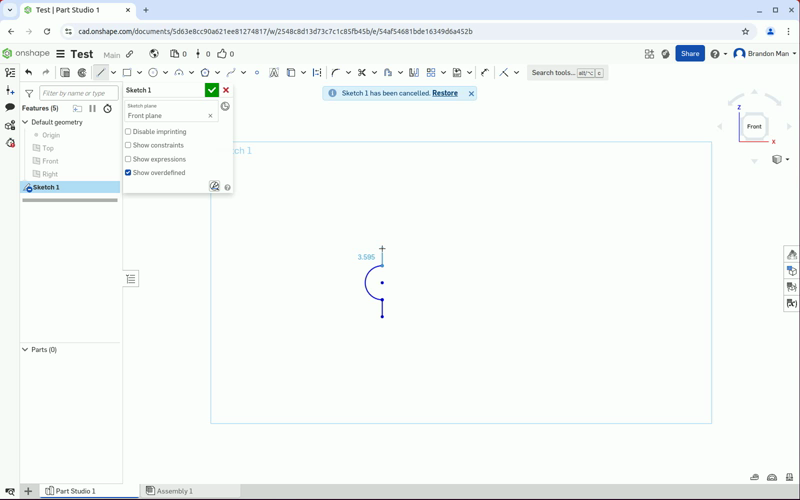
click(382, 248)
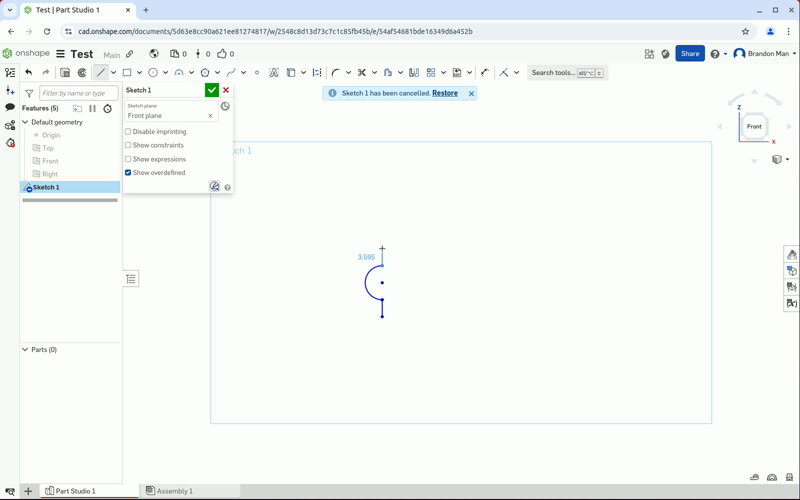
key_up(shift)
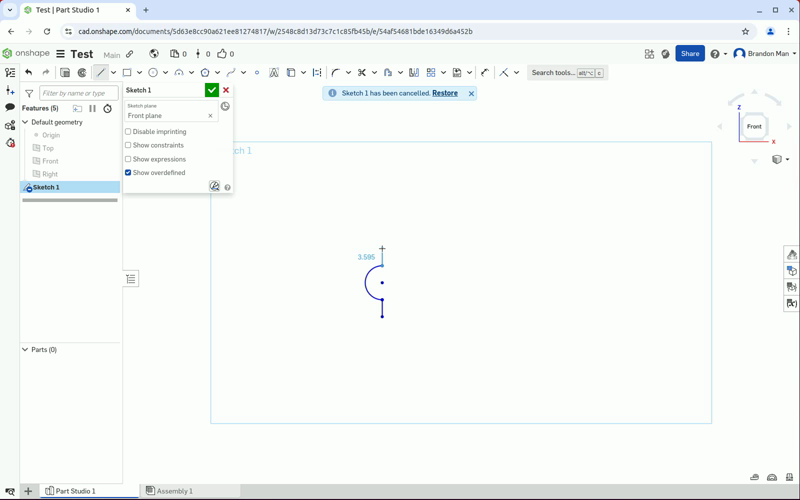
key(esc)
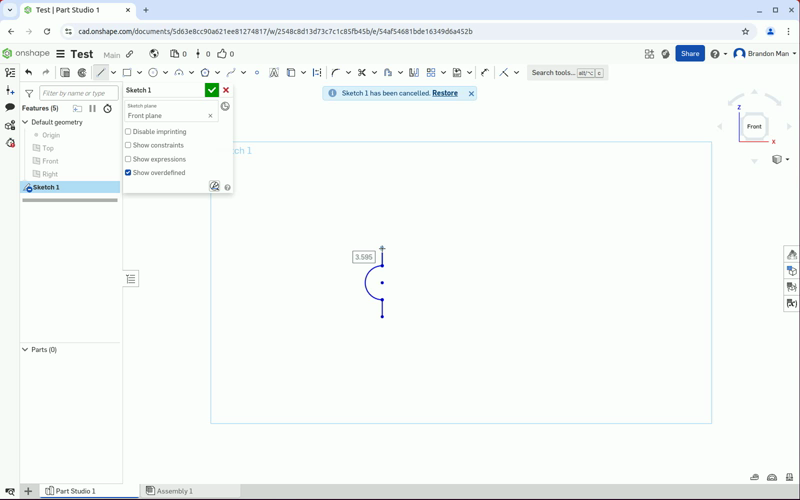
key(a)
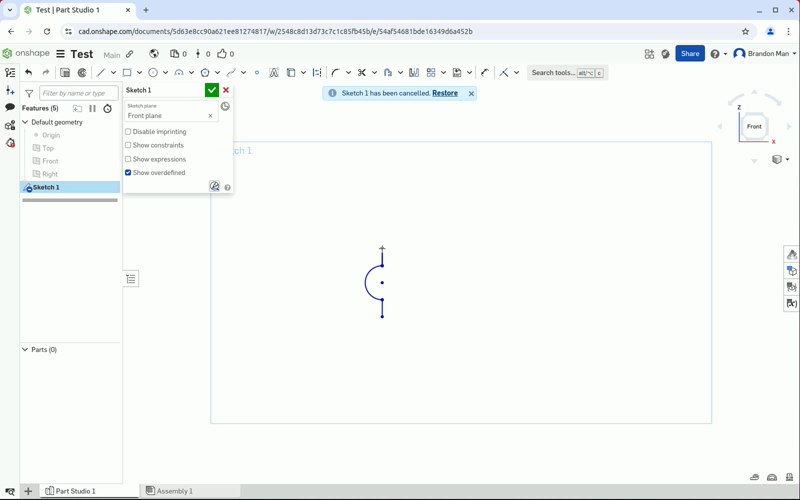
mouse_move(382, 248)
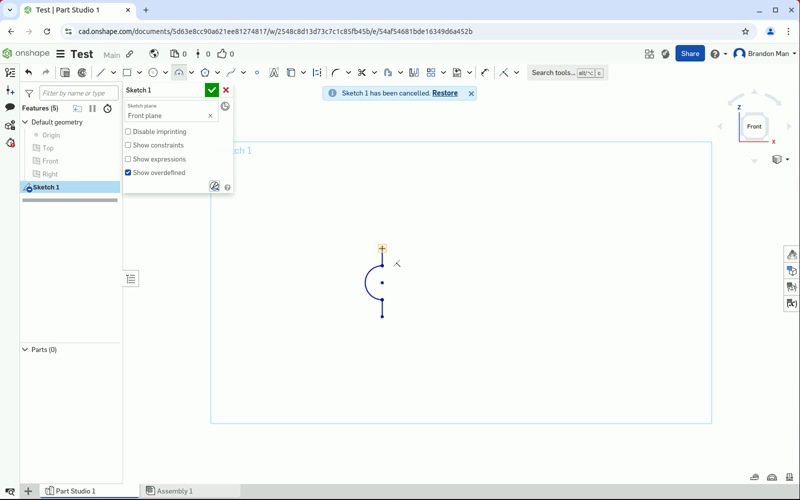
click(382, 248)
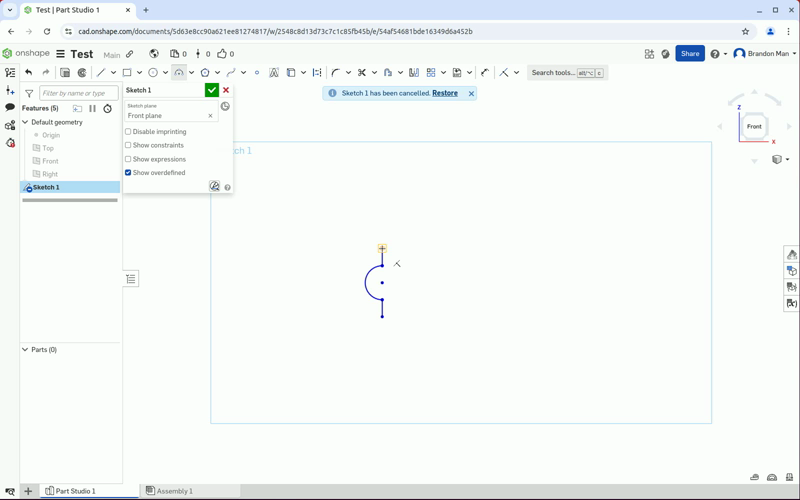
mouse_move(382, 316)
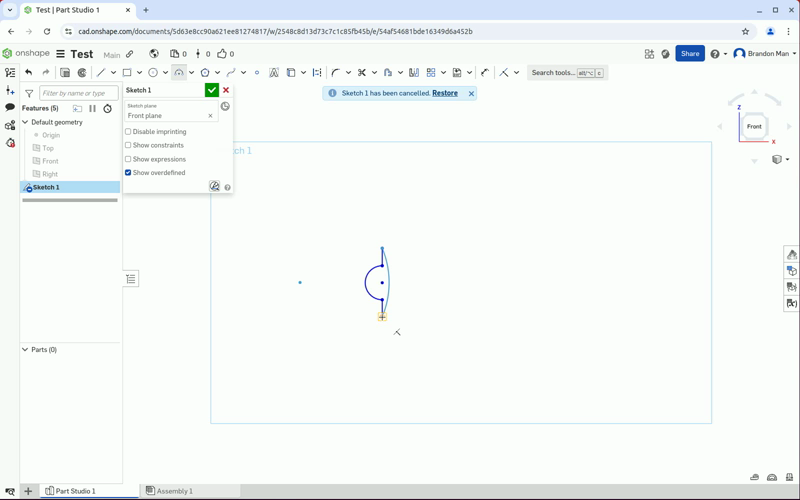
click(382, 316)
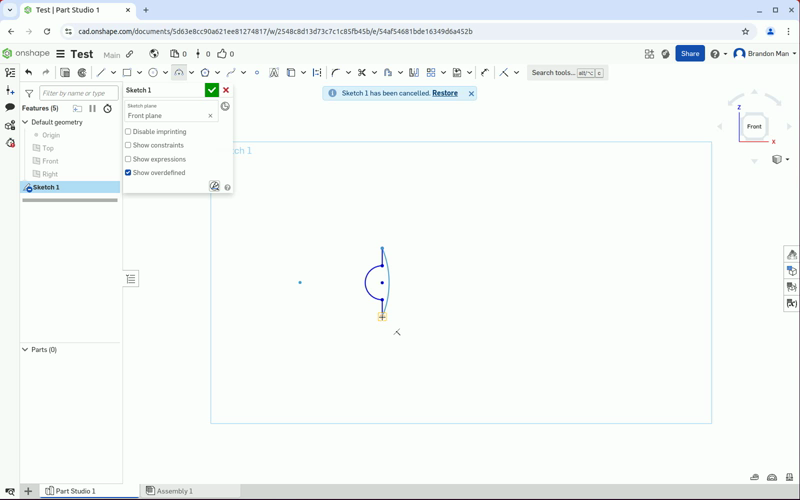
key_down(shift)
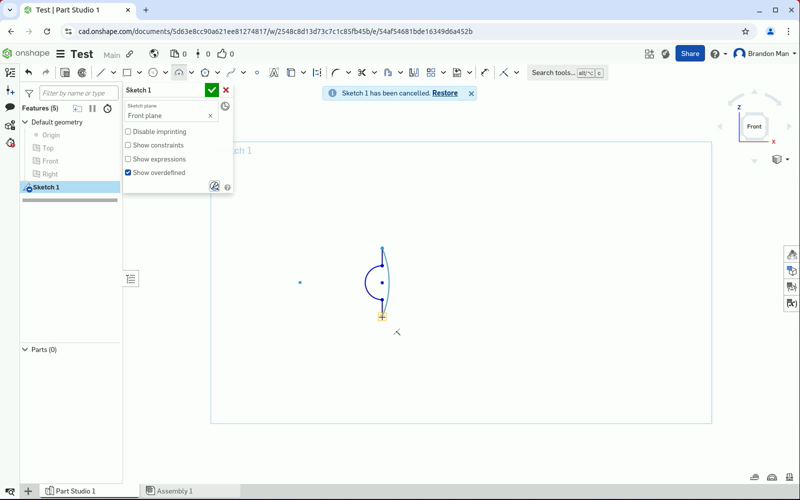
mouse_move(347, 282)
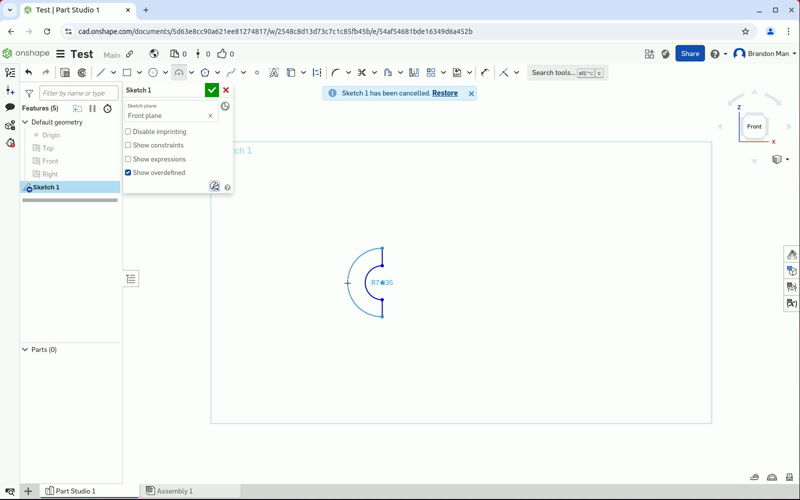
click(347, 282)
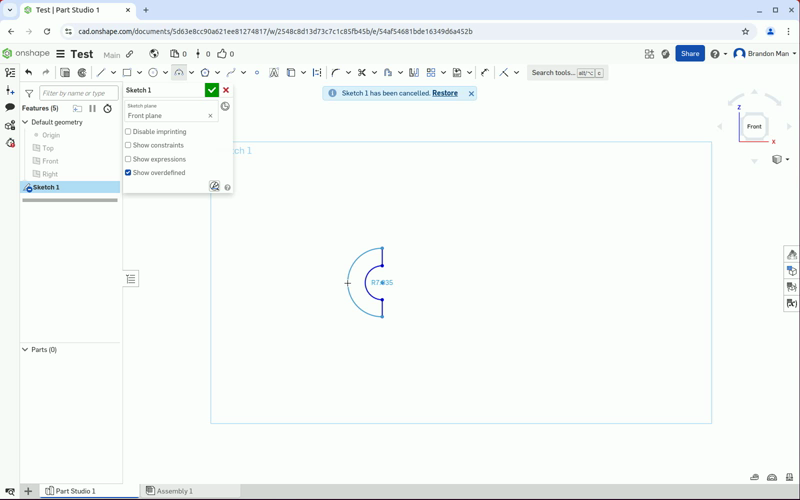
key_up(shift)
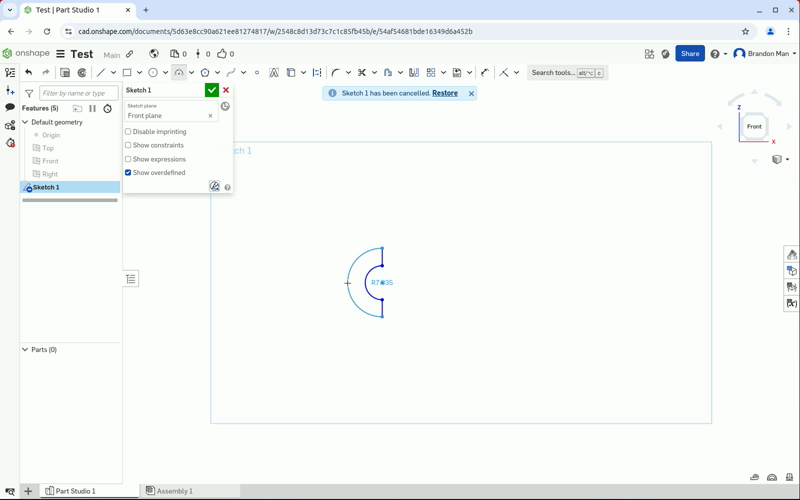
key(esc)
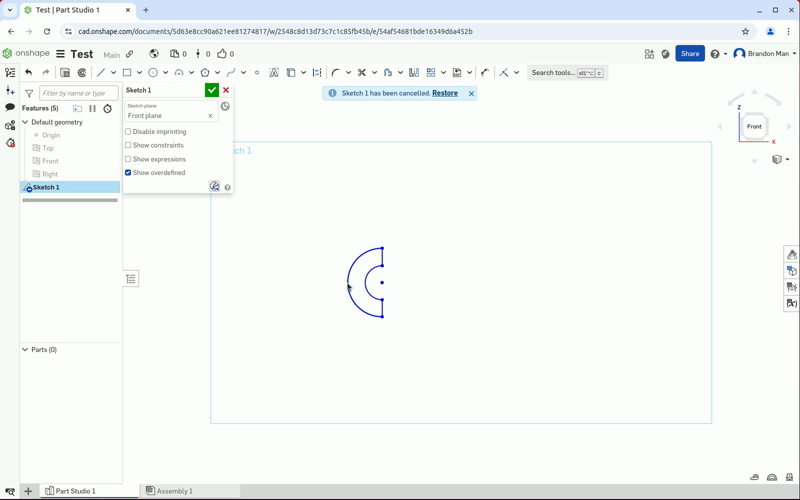
mouse_move(364, 276)
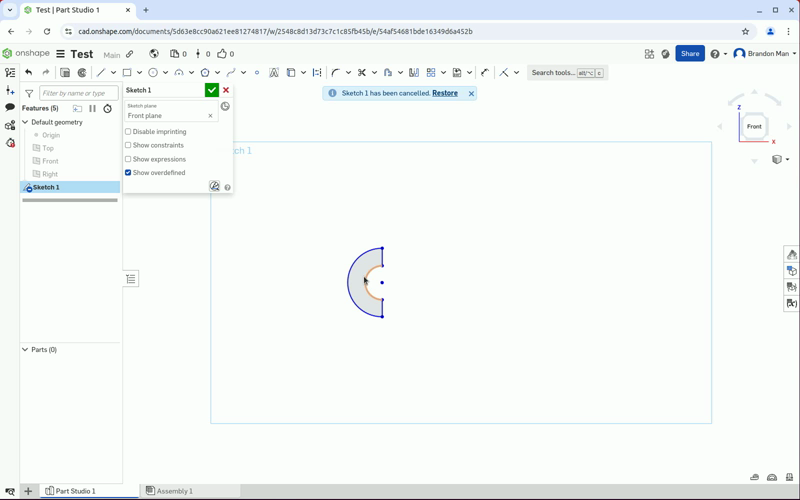
scroll(6)
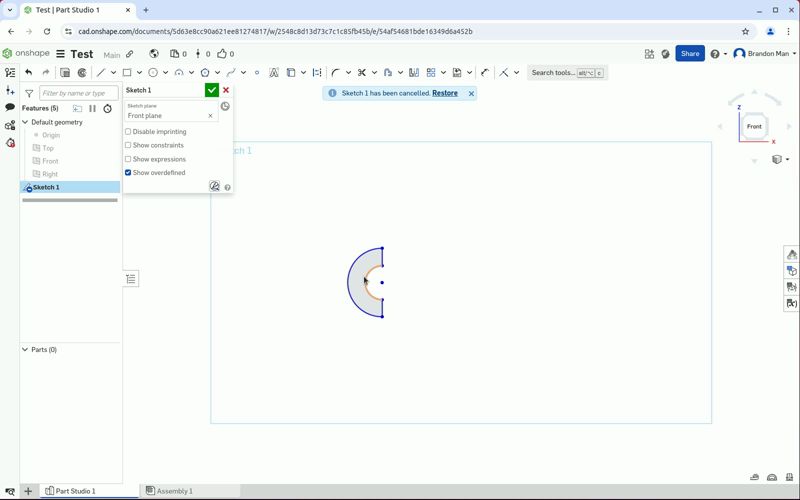
scroll(6)
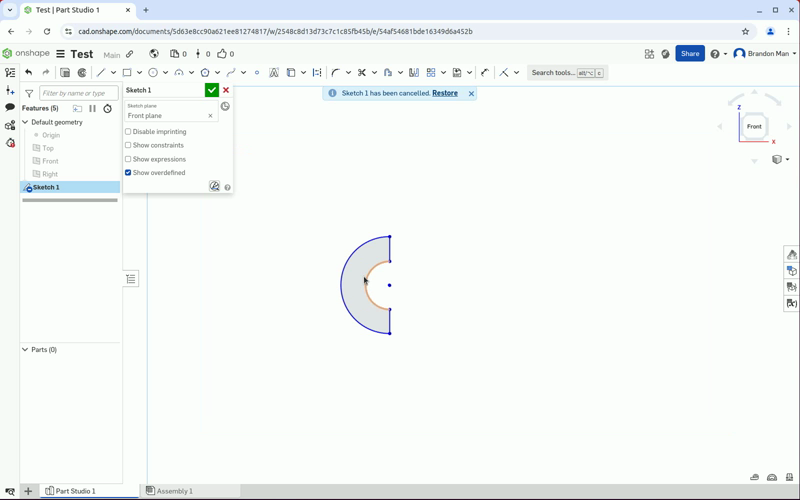
scroll(6)
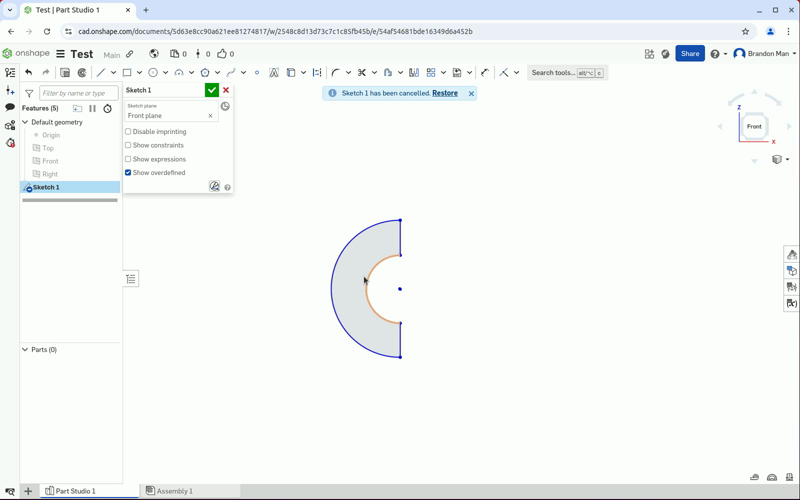
scroll(6)
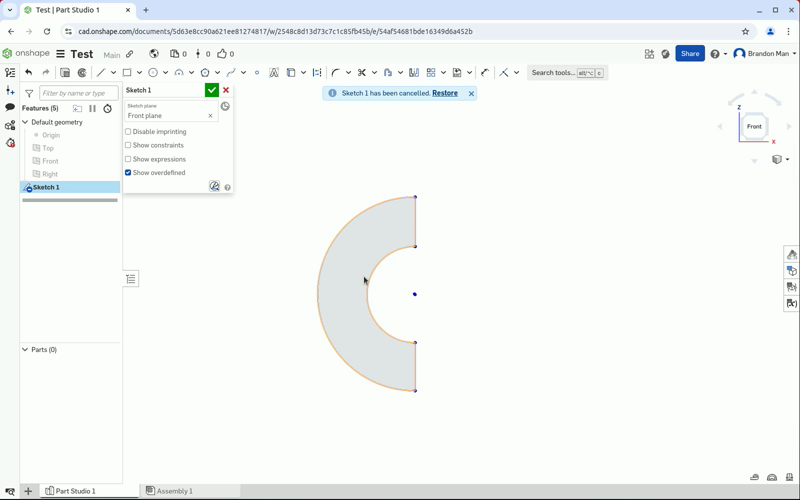
scroll(6)
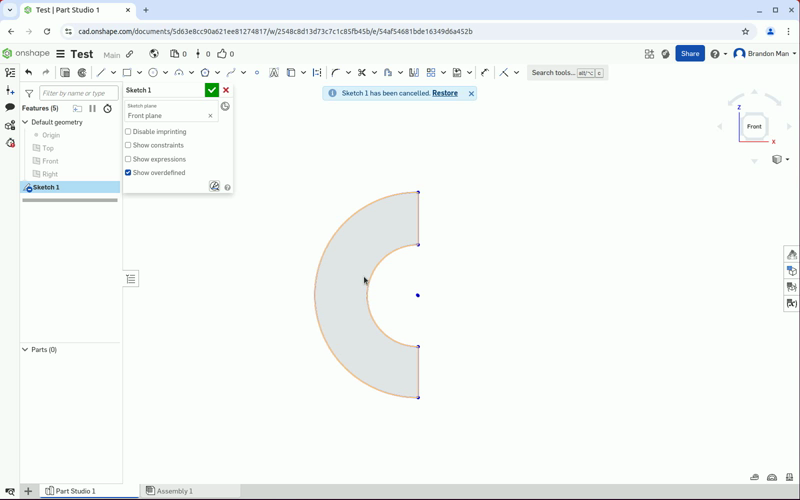
scroll(6)
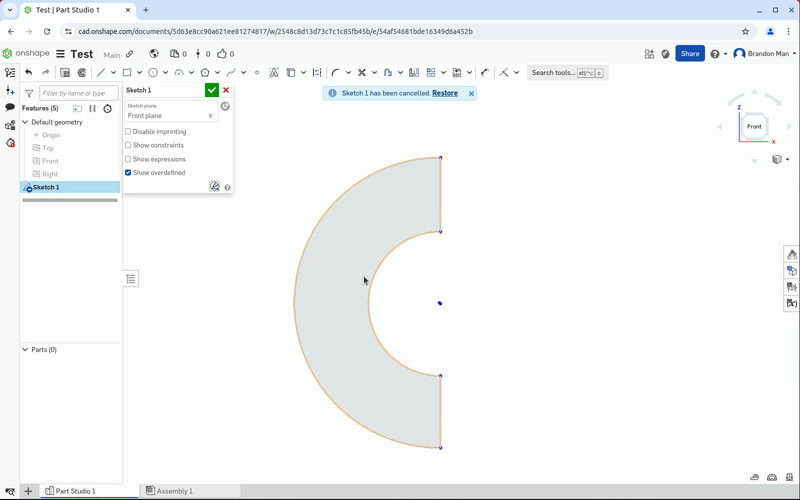
scroll(6)
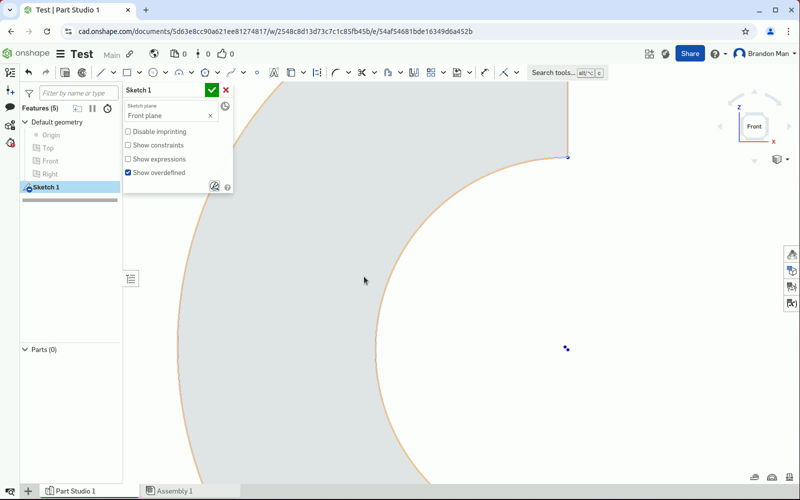
click(364, 276)
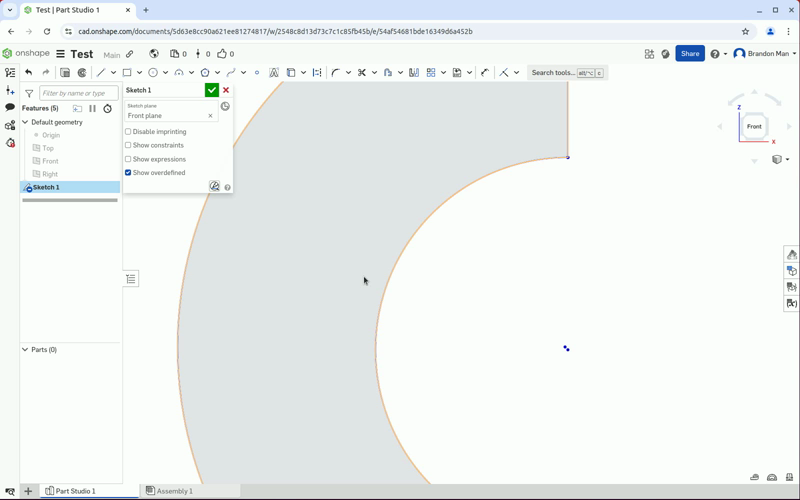
scroll(-6)
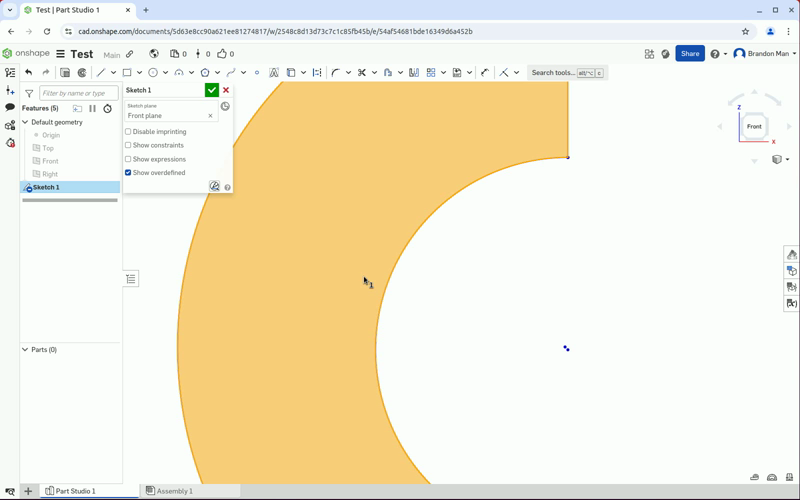
scroll(-6)
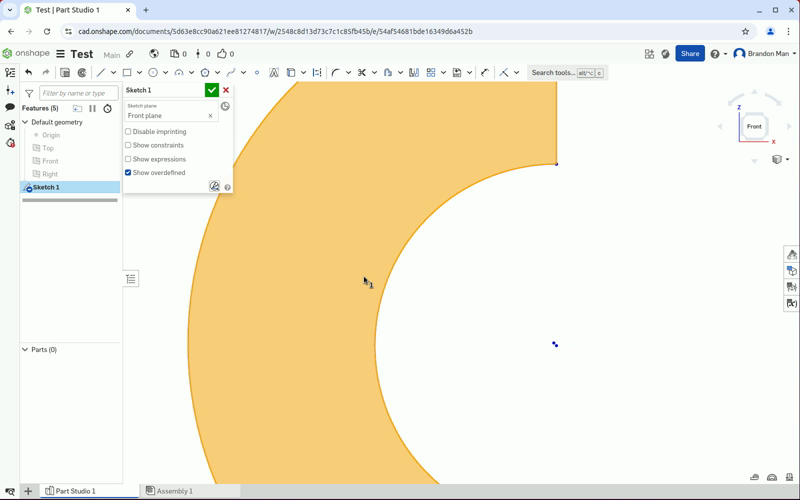
scroll(-6)
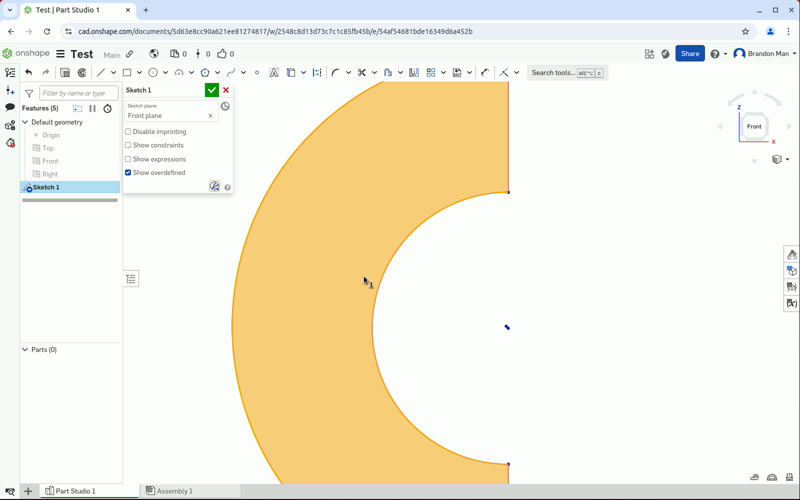
scroll(-6)
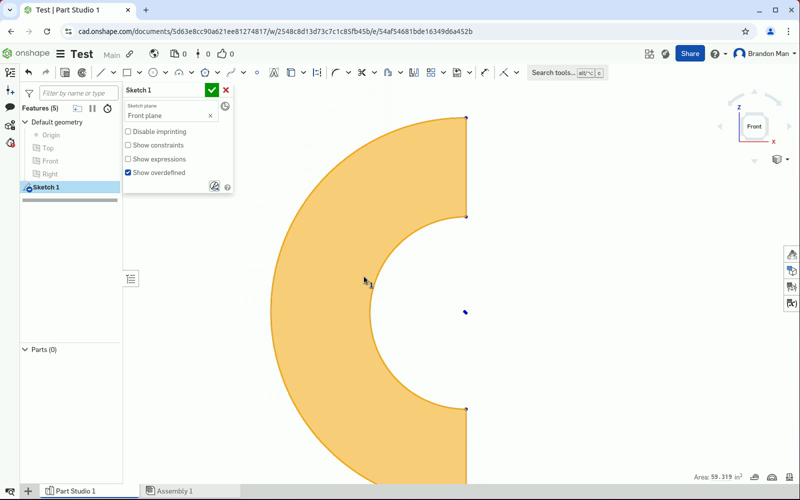
scroll(-6)
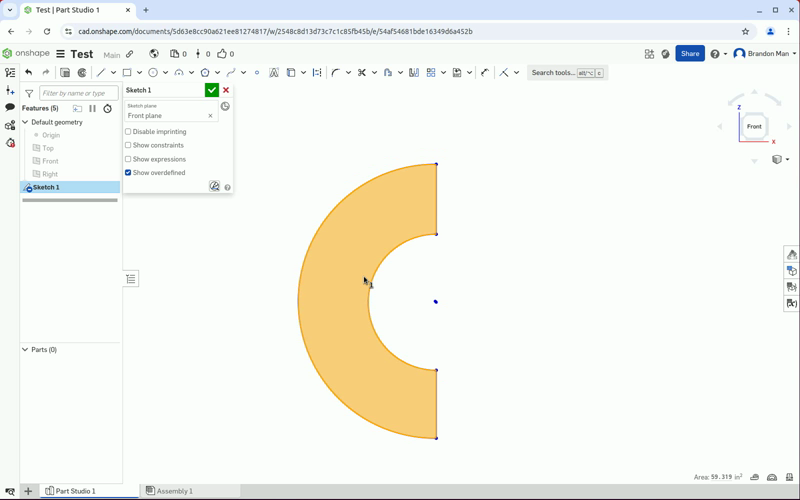
scroll(-6)
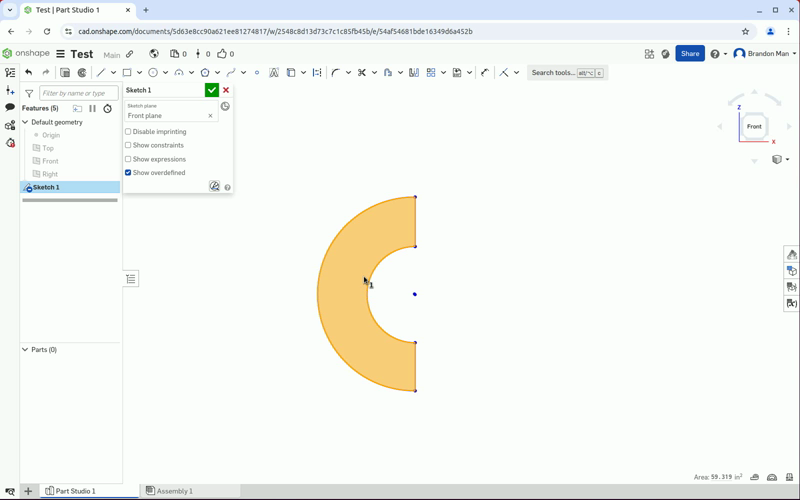
scroll(-6)
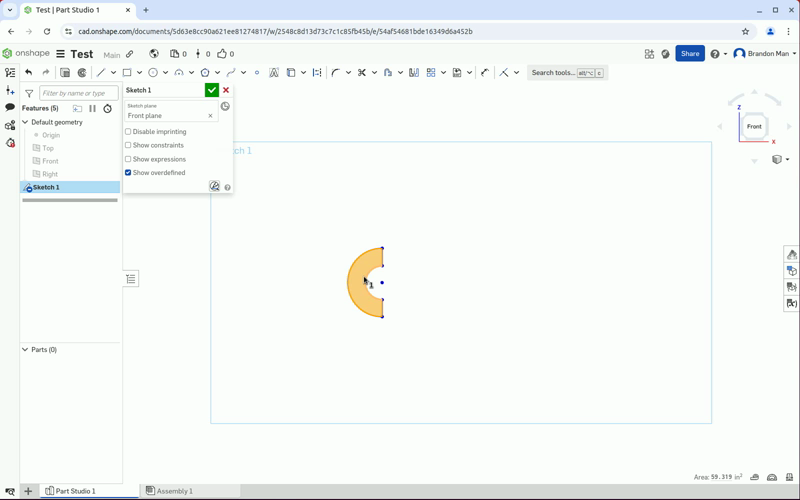
mouse_move(73, 352)
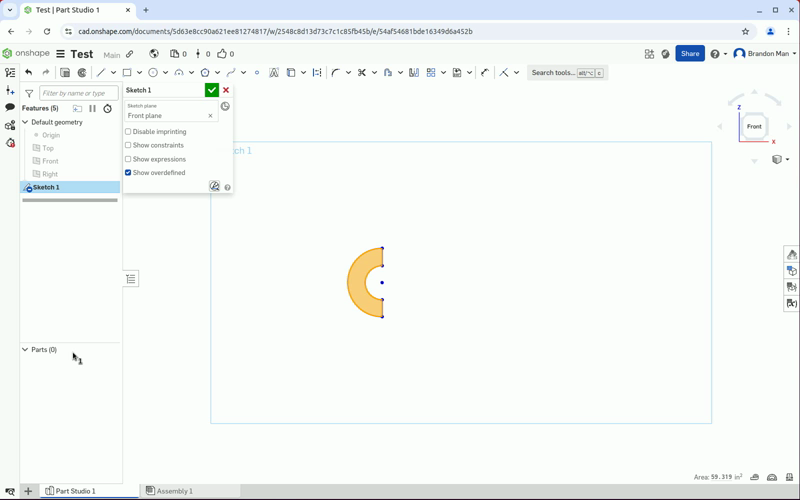
key(shift+y)
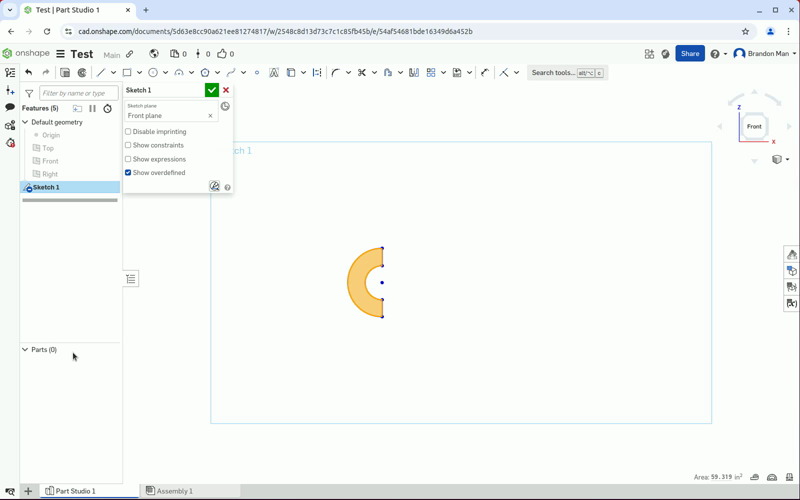
key(shift+e)
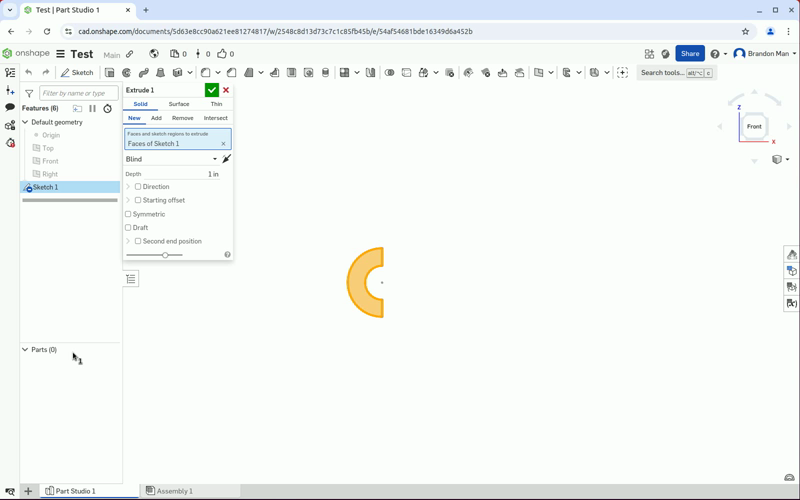
mouse_move(143, 106)
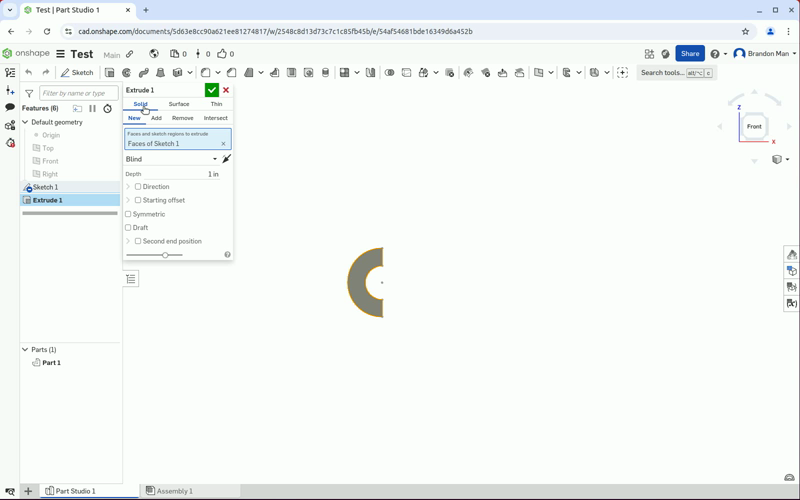
click(143, 106)
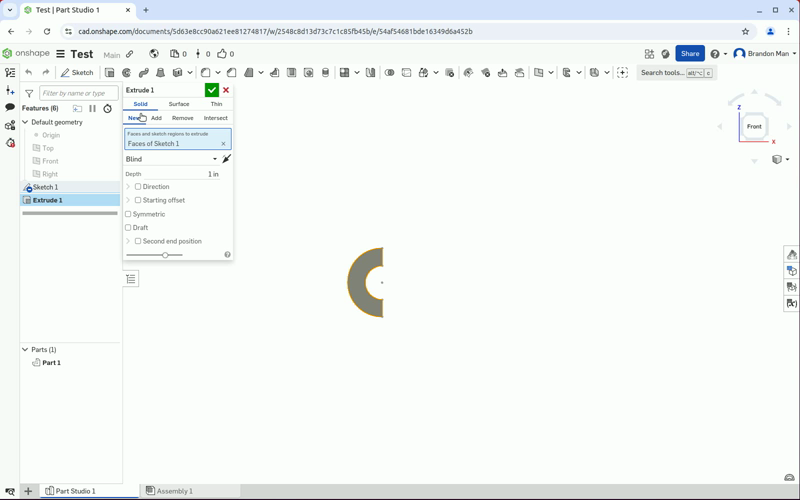
mouse_move(137, 120)
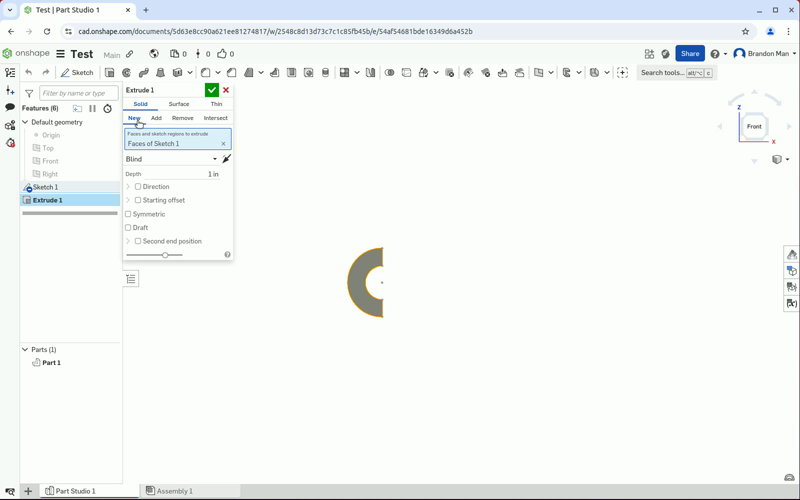
click(137, 120)
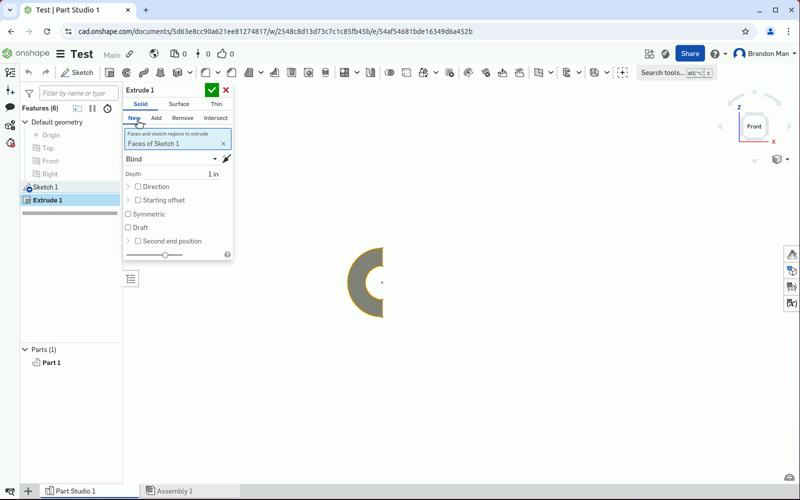
key(tab, 4)
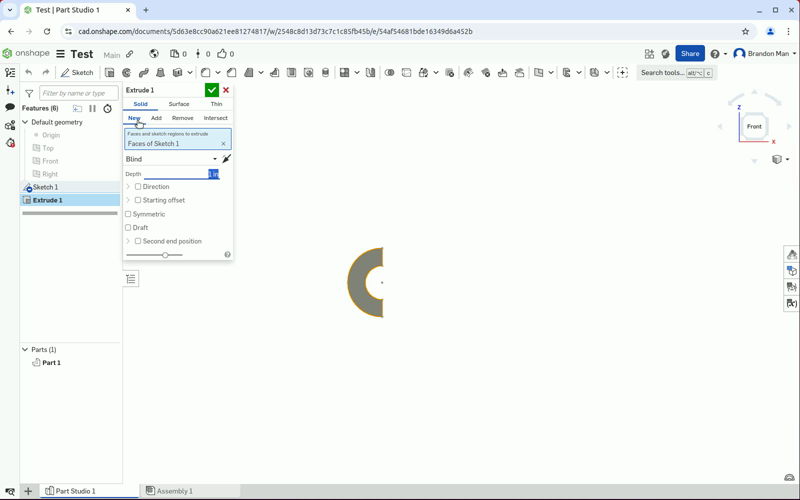
text(4.814)
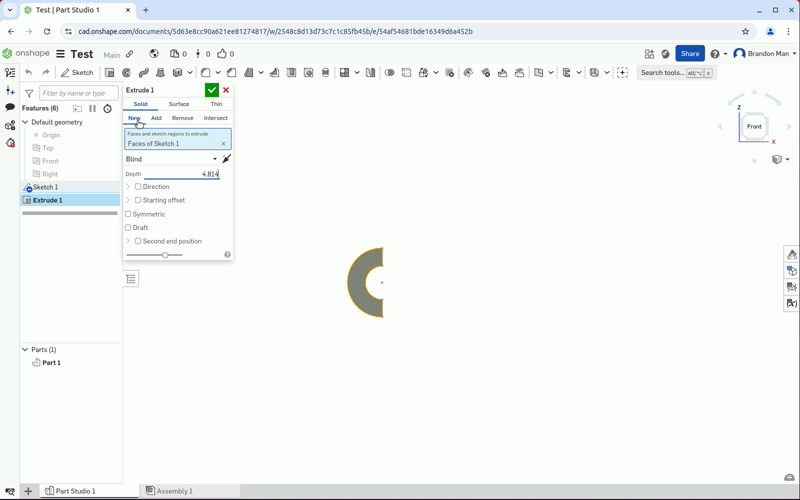
key(tab, 3)
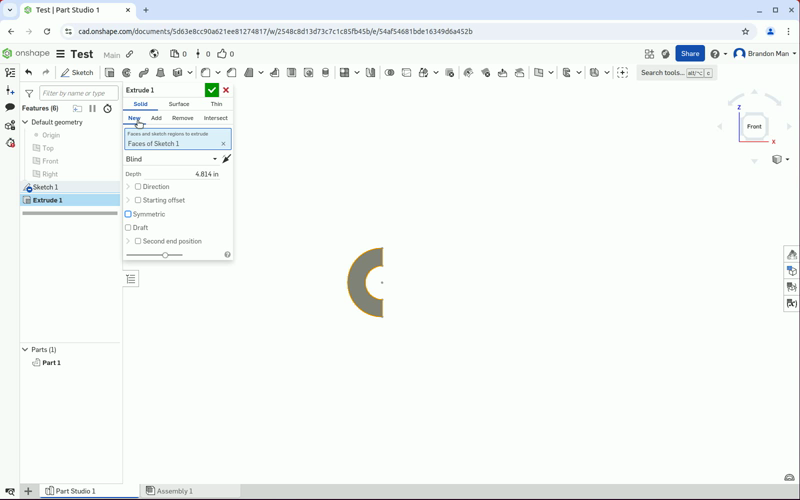
key(space)
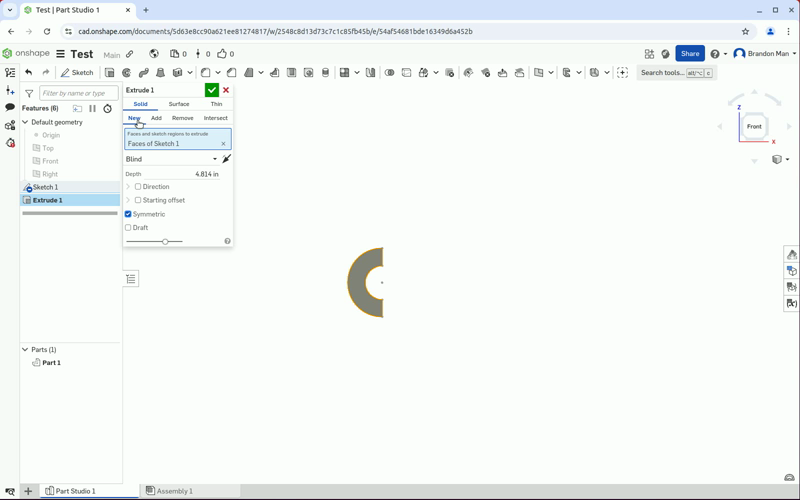
key(enter)
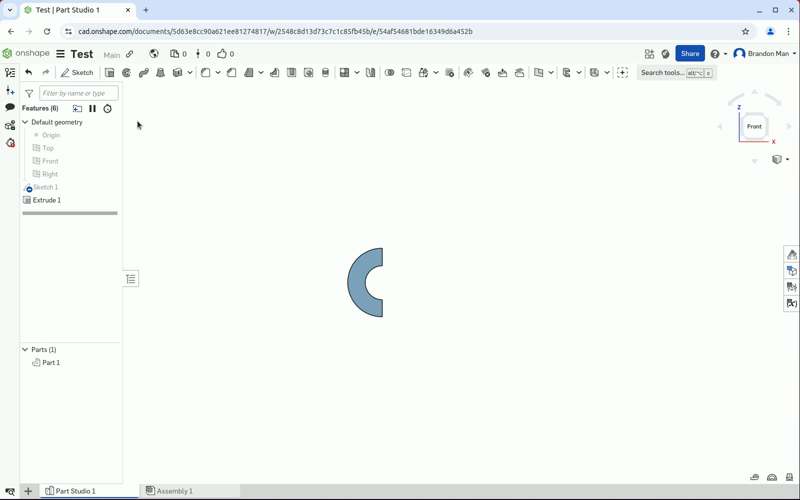
key(shift+h)
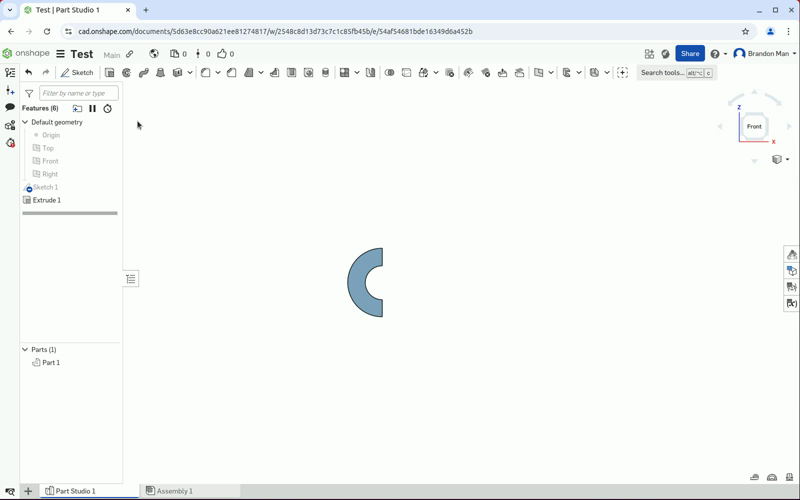
key(shift+h)
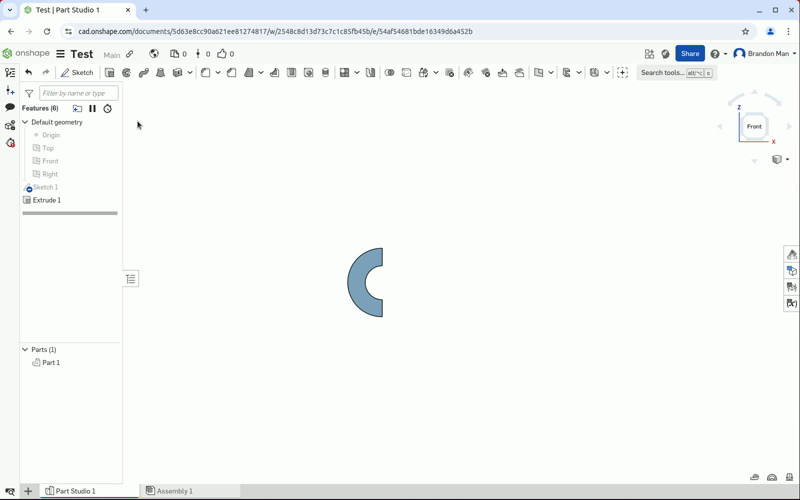
mouse_move(73, 189)
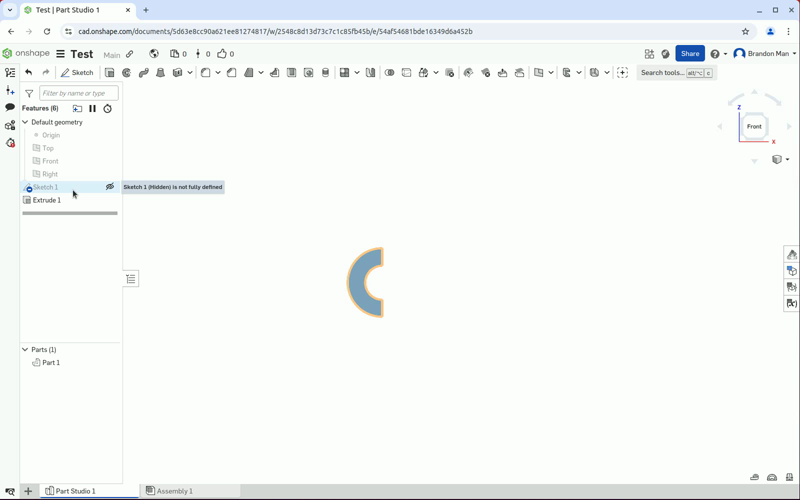
click(73, 189)
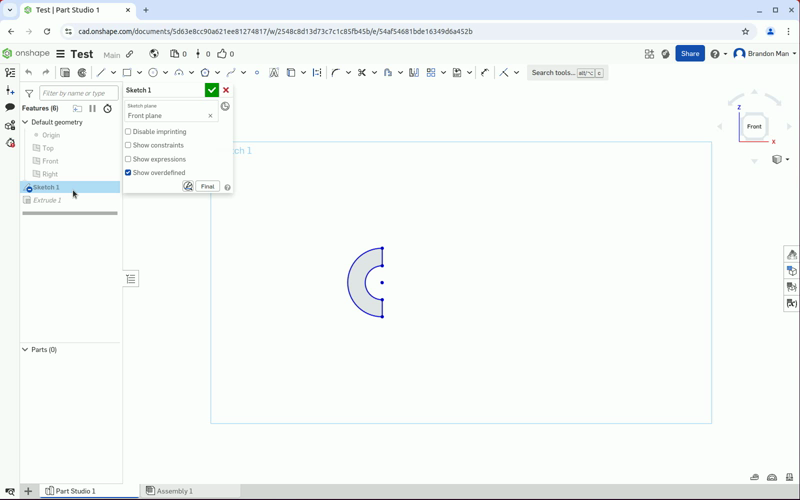
mouse_move(229, 92)
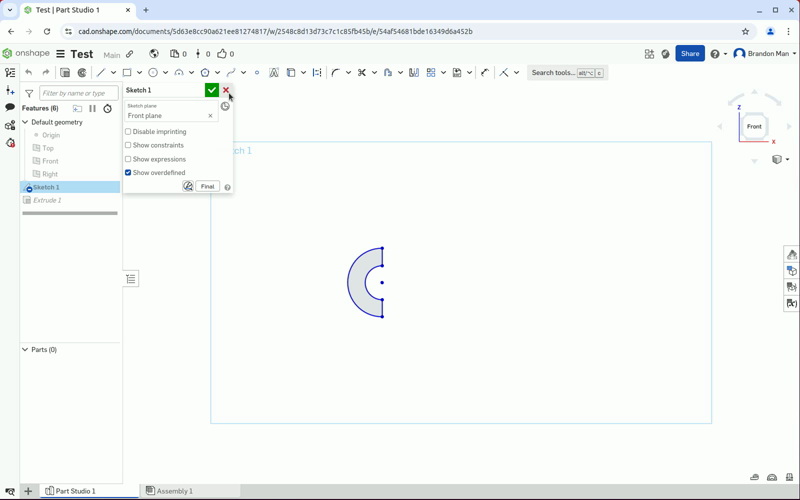
click(229, 92)
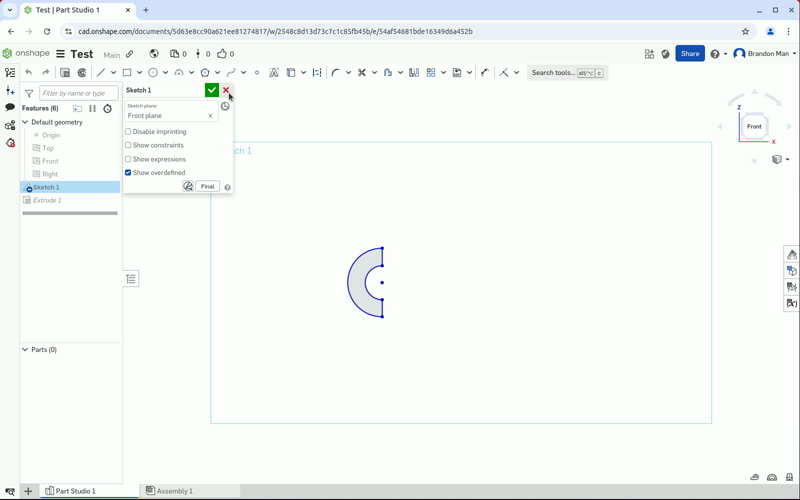
key(shift+s)
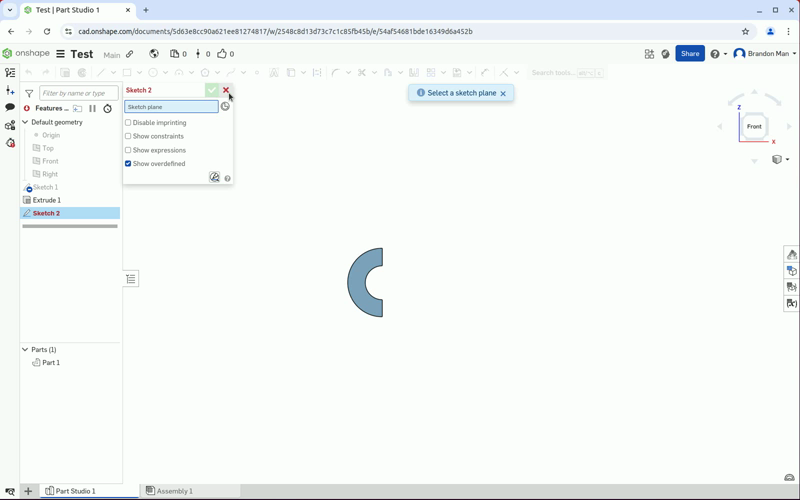
mouse_move(73, 163)
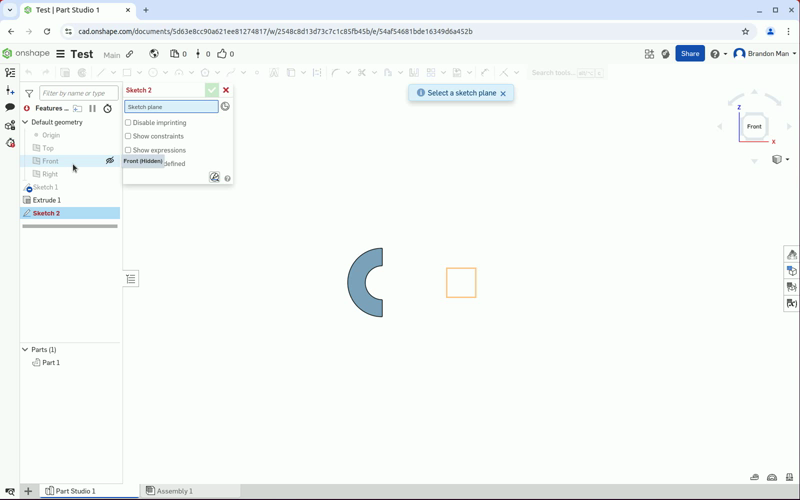
click(73, 163)
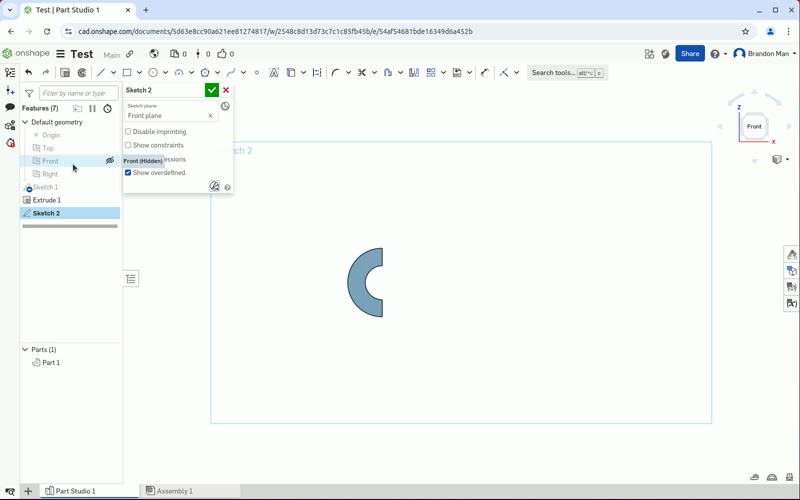
mouse_move(73, 352)
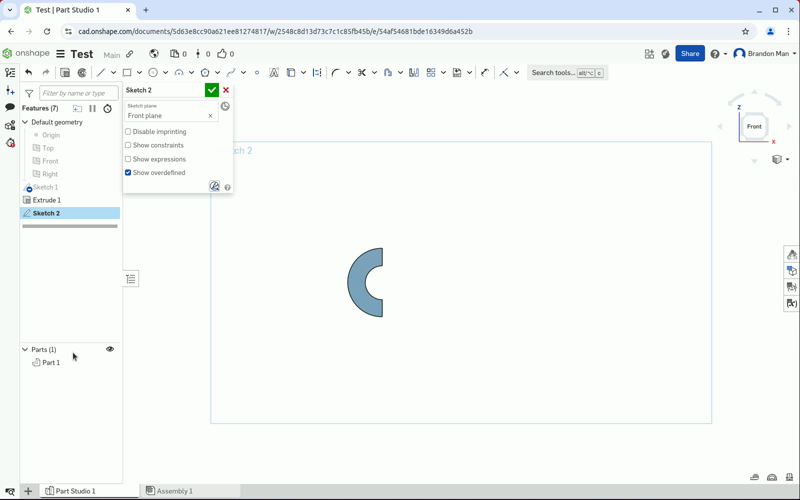
key(y)
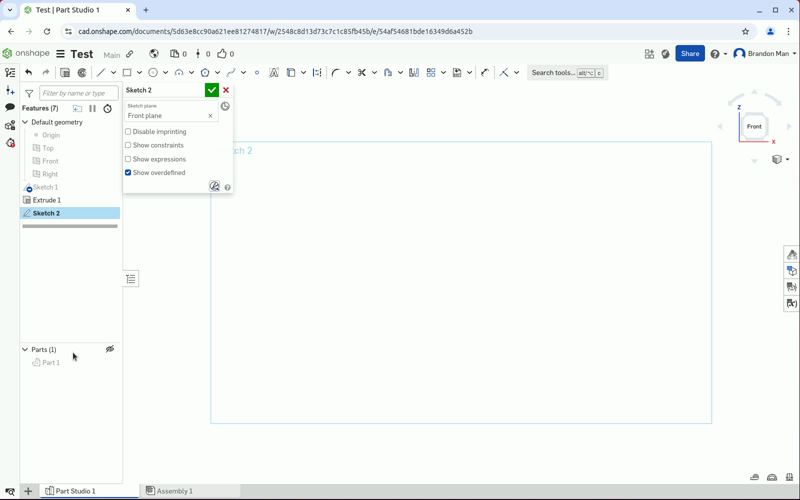
key(a)
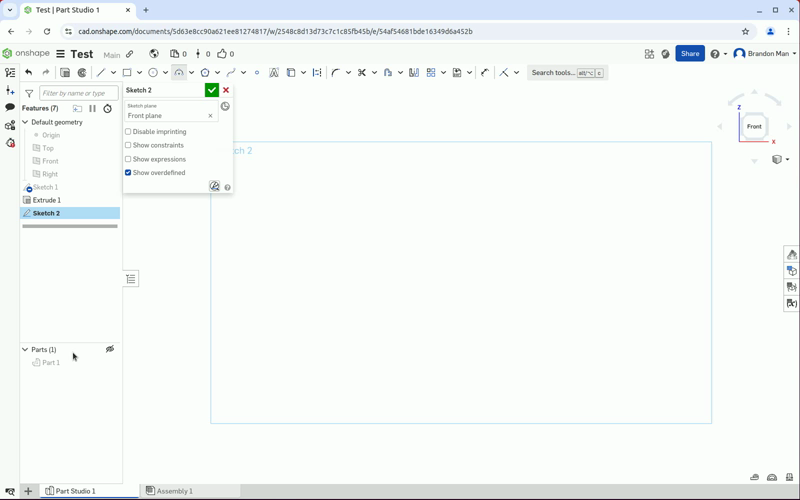
key_down(shift)
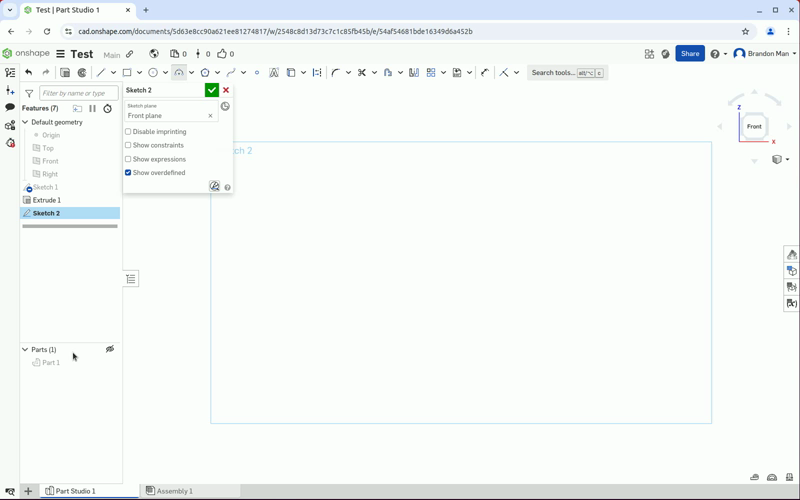
mouse_move(539, 316)
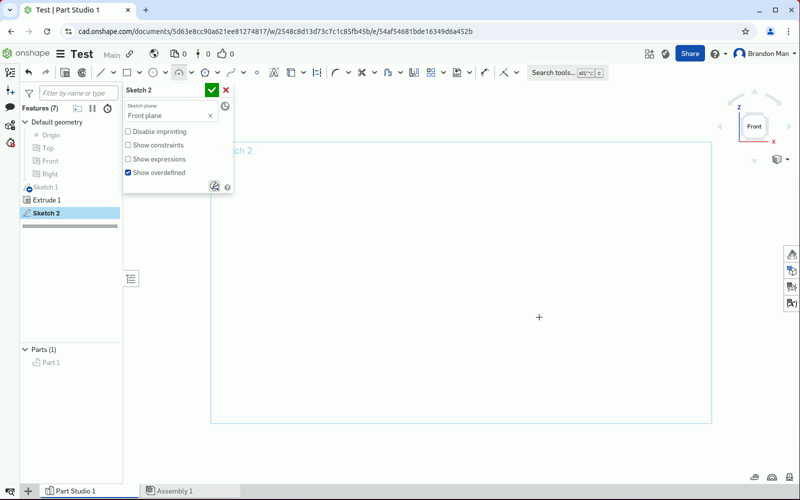
click(539, 316)
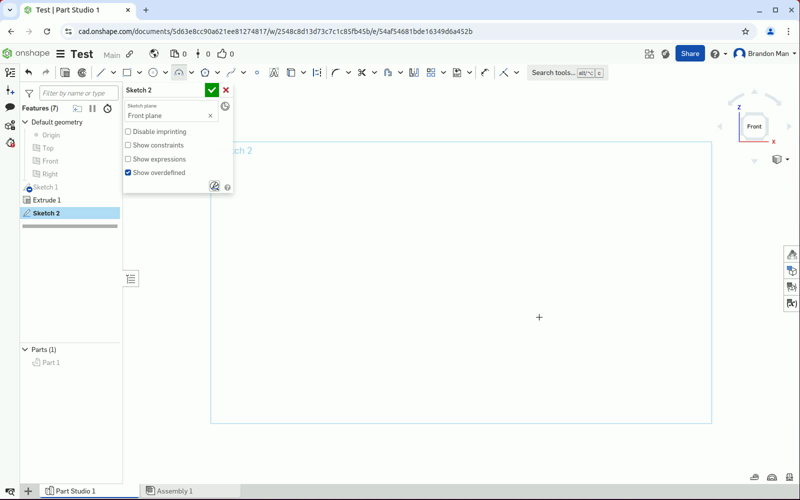
key_up(shift)
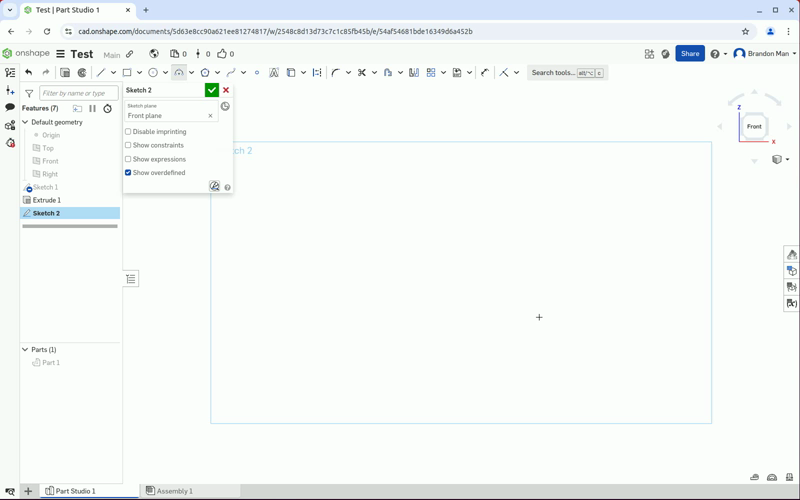
key_down(shift)
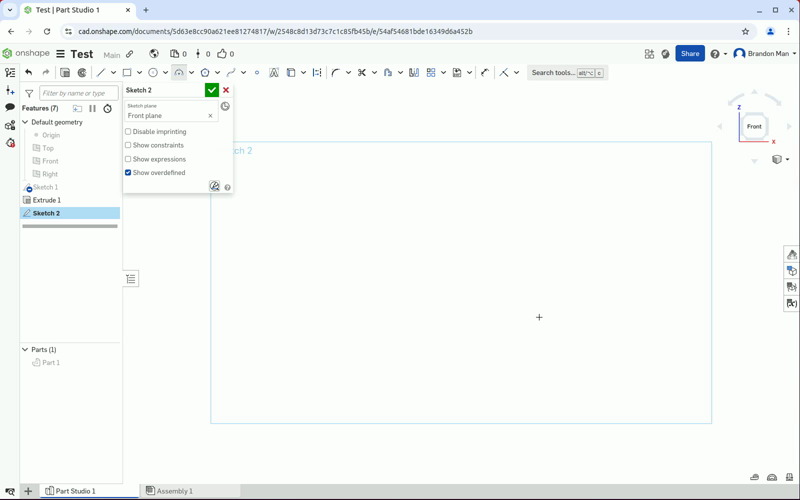
mouse_move(539, 248)
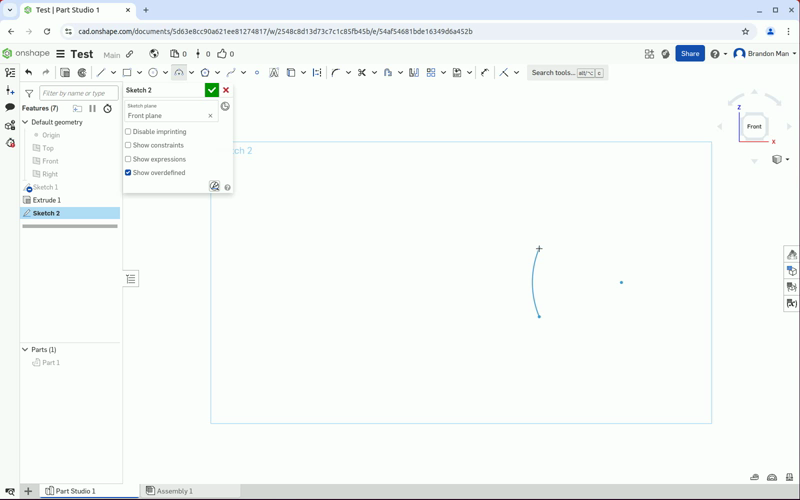
click(539, 248)
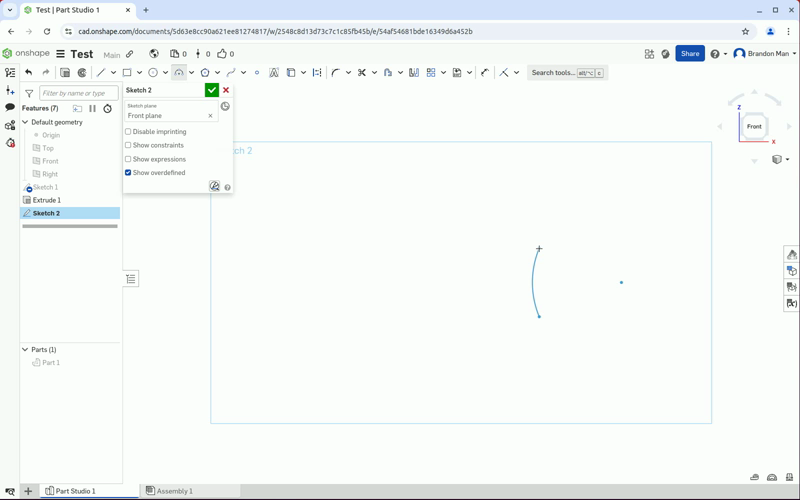
mouse_move(573, 282)
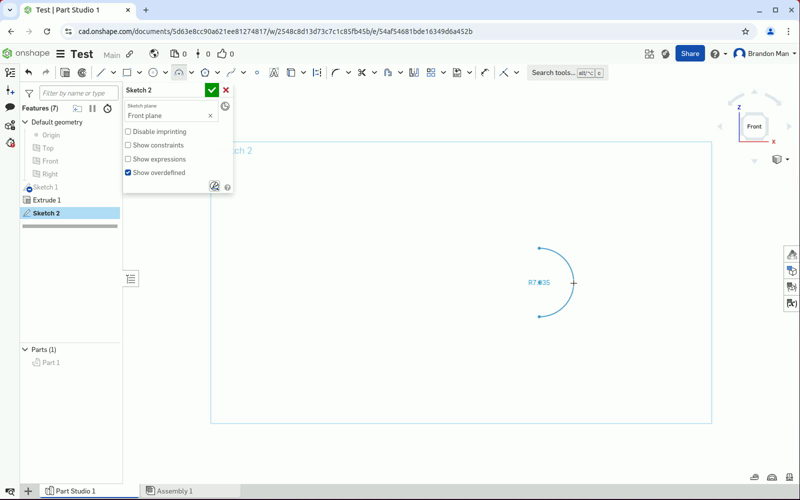
click(573, 282)
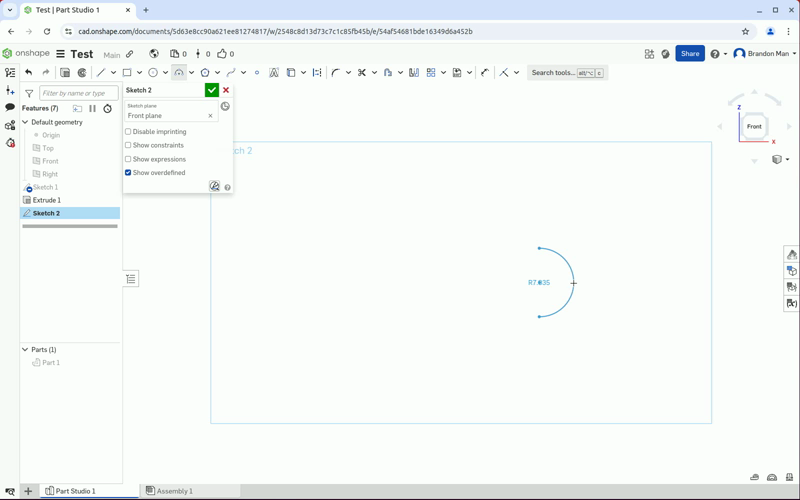
key_up(shift)
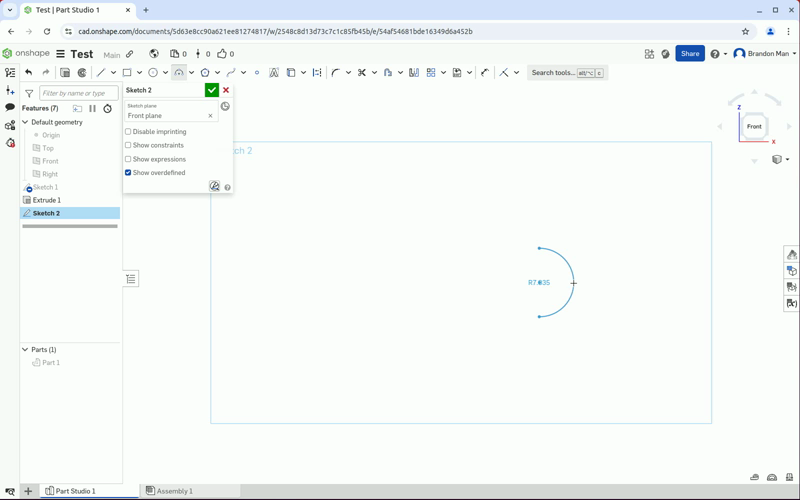
key(esc)
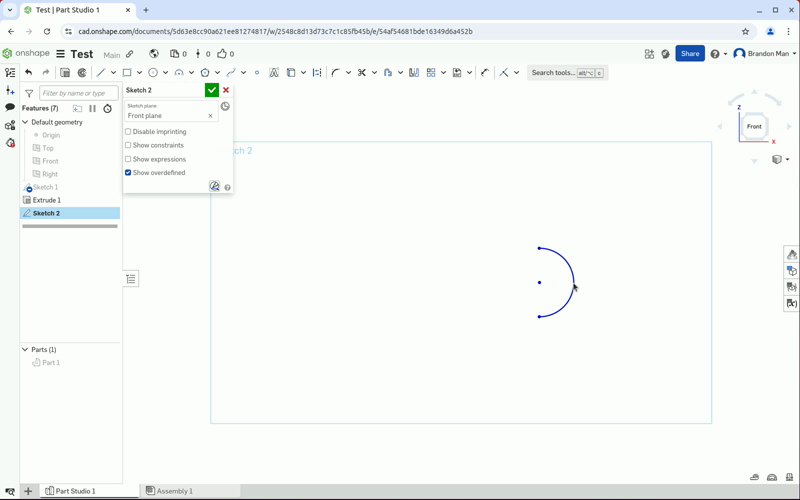
key(l)
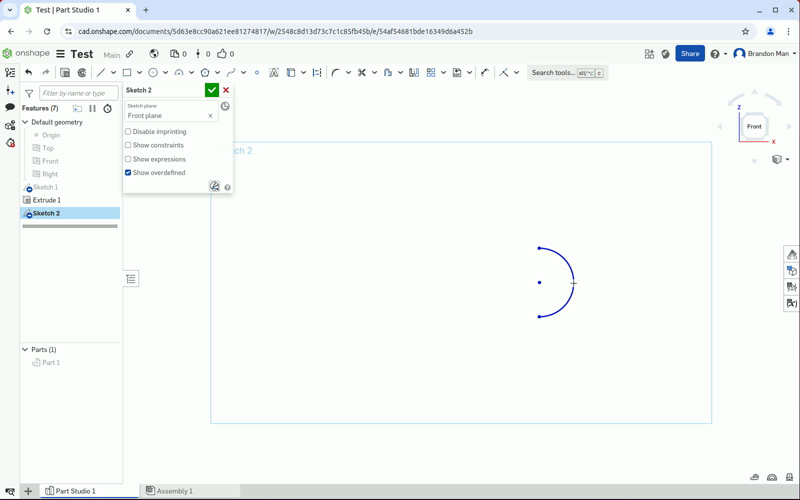
mouse_move(539, 248)
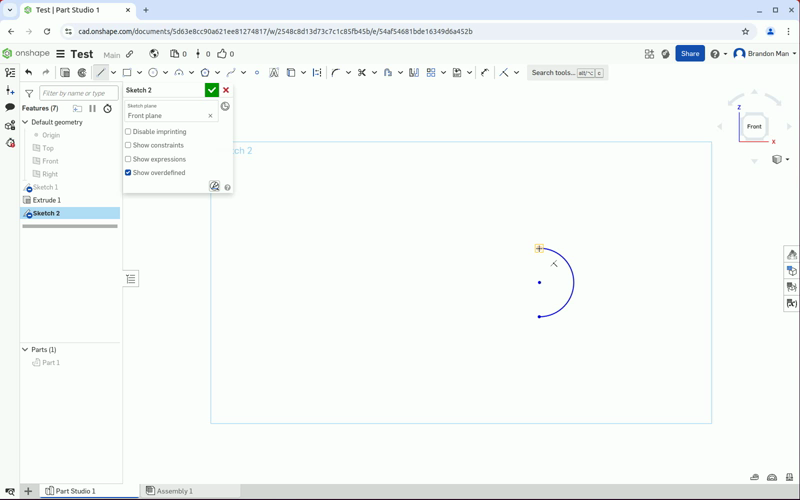
click(539, 248)
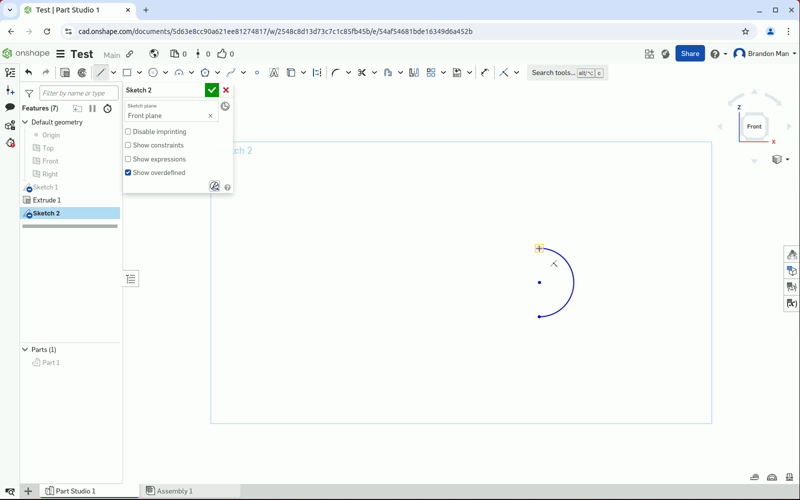
key_down(shift)
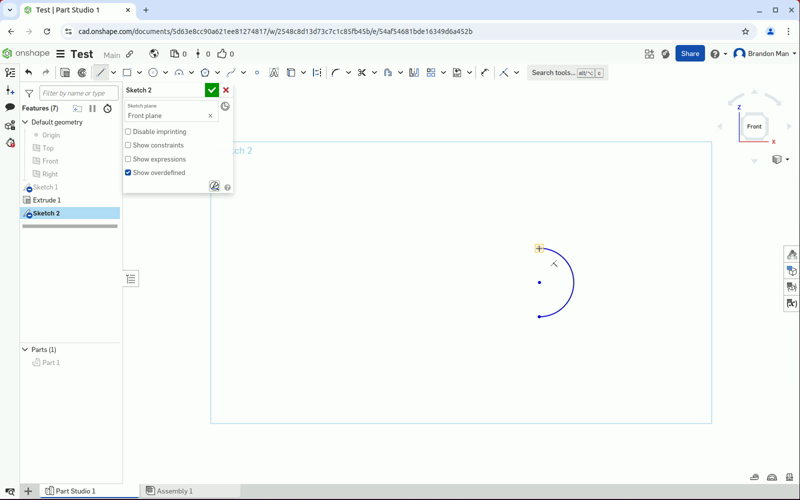
mouse_move(569, 248)
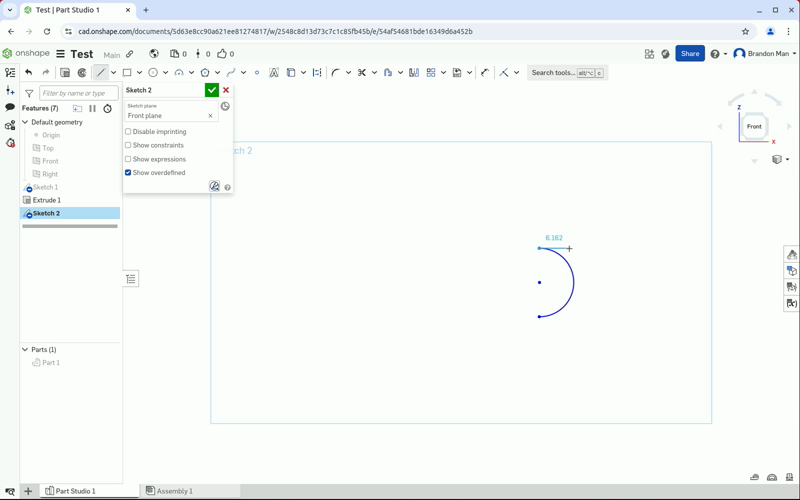
mouse_move(539, 265)
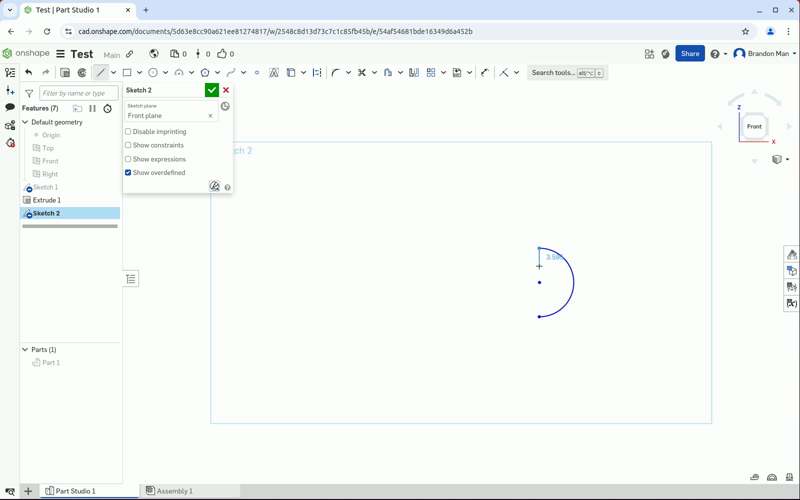
click(539, 265)
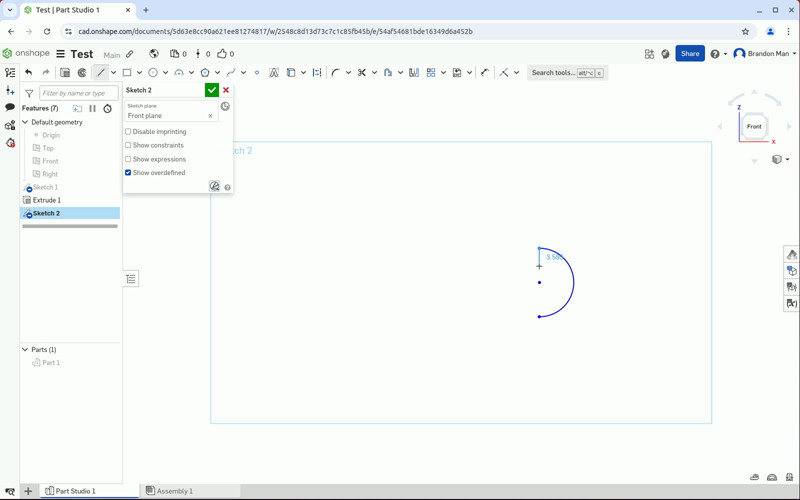
key_up(shift)
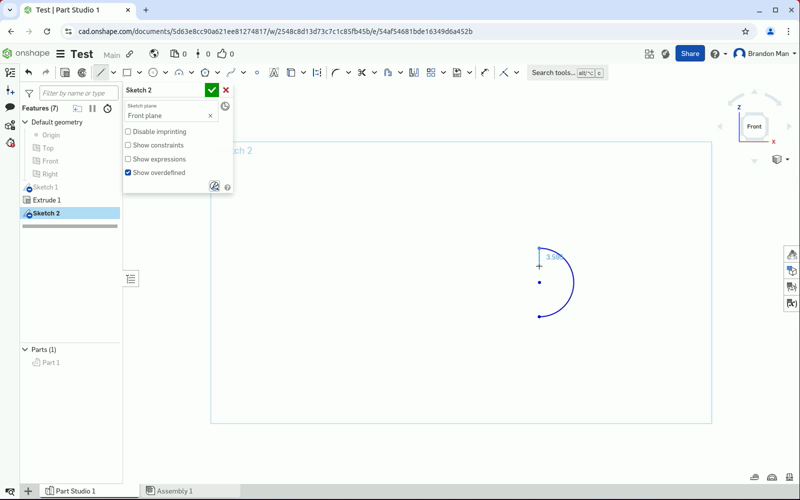
key(esc)
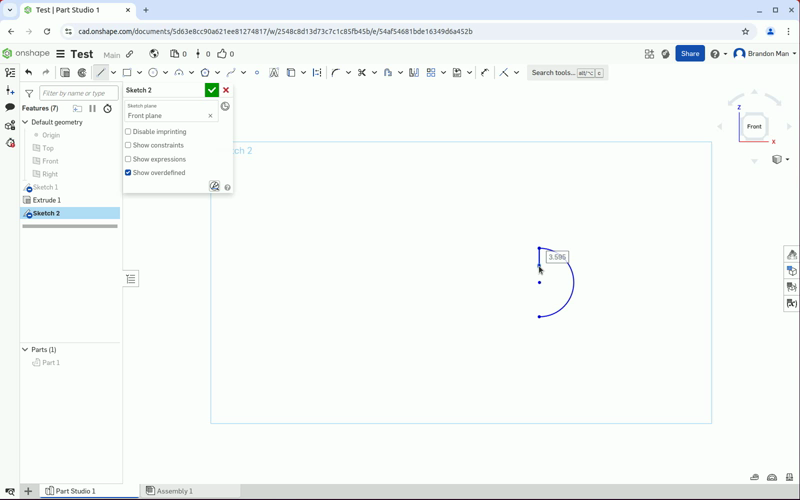
key(a)
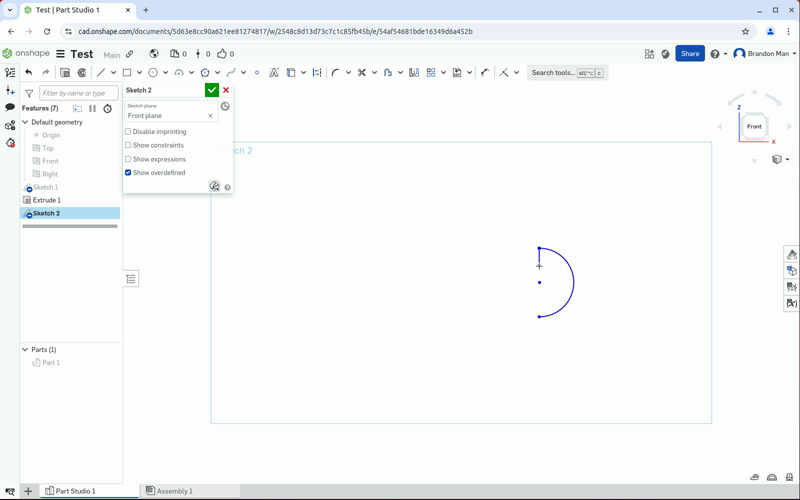
mouse_move(539, 265)
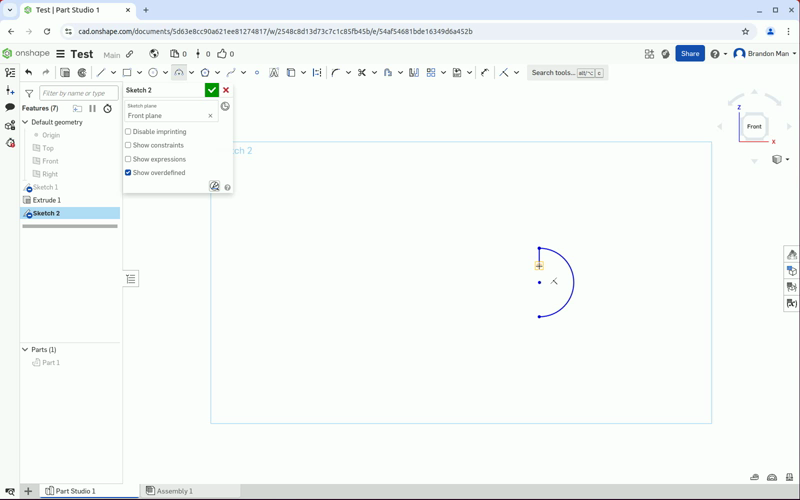
click(539, 265)
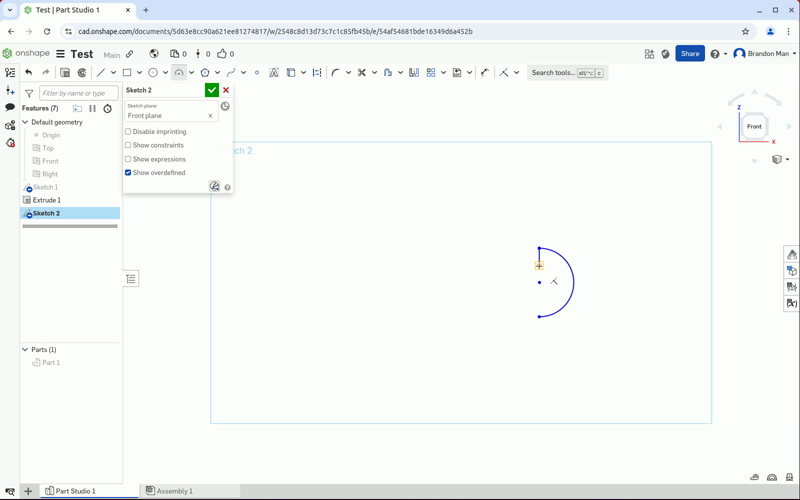
key_down(shift)
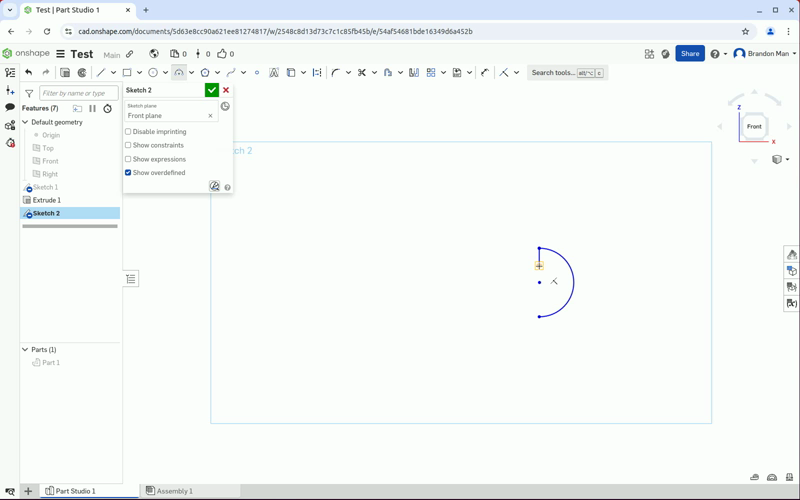
mouse_move(539, 299)
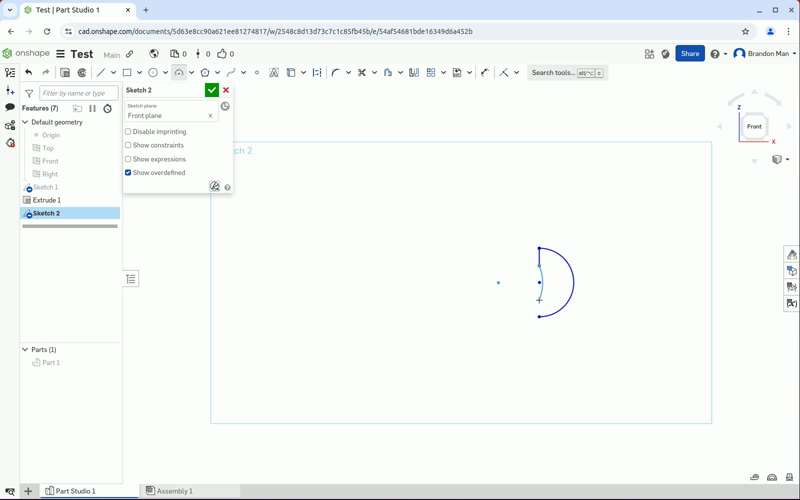
click(539, 299)
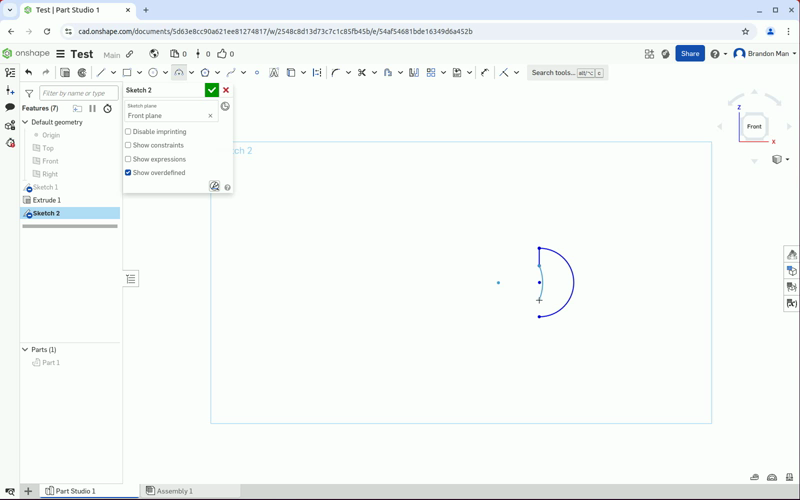
mouse_move(556, 282)
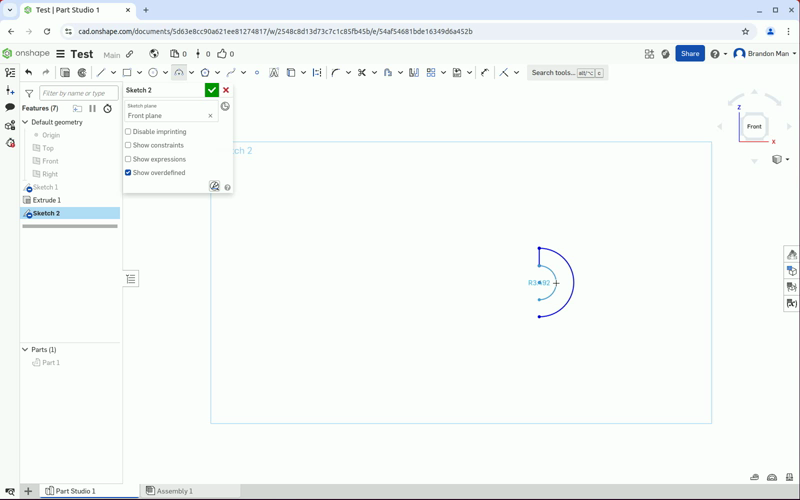
click(556, 282)
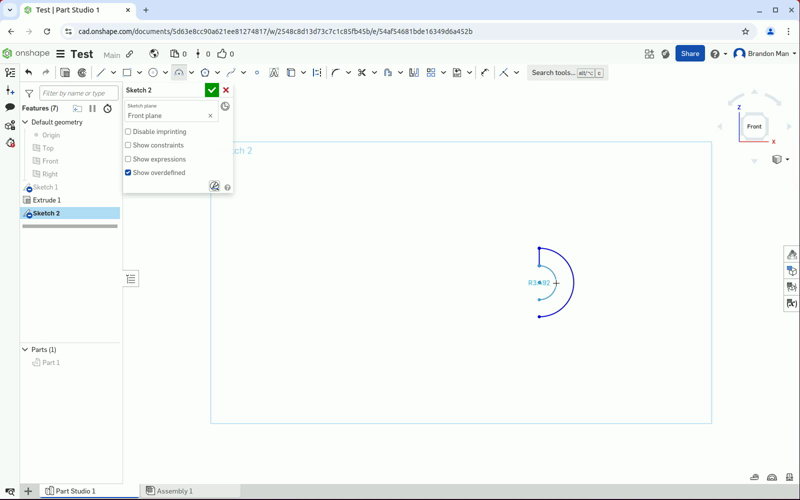
key_up(shift)
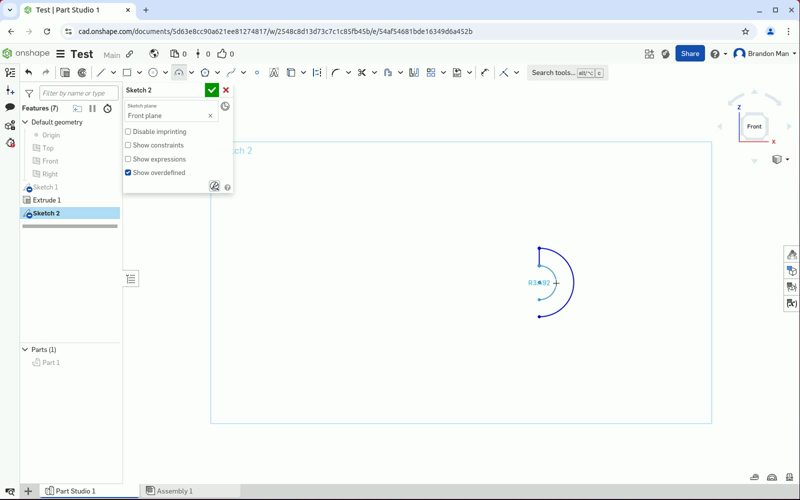
key(esc)
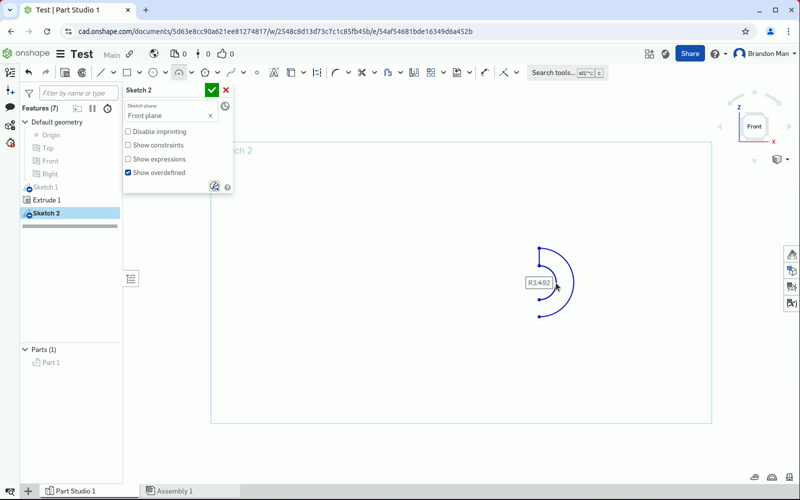
key(l)
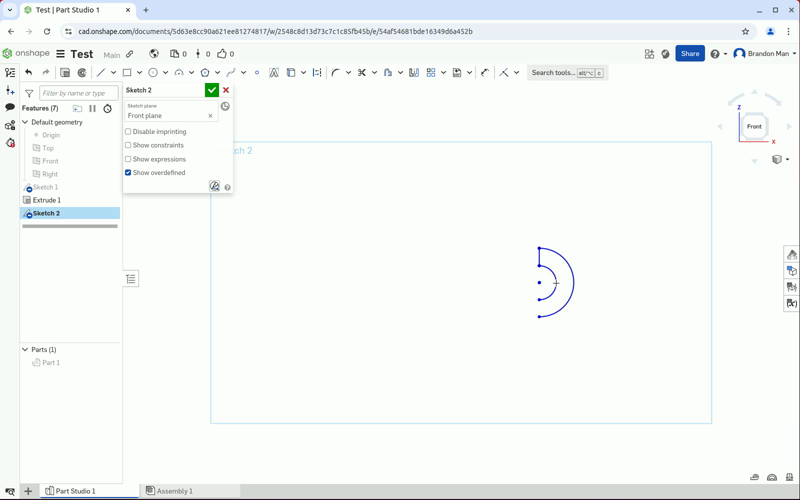
mouse_move(539, 299)
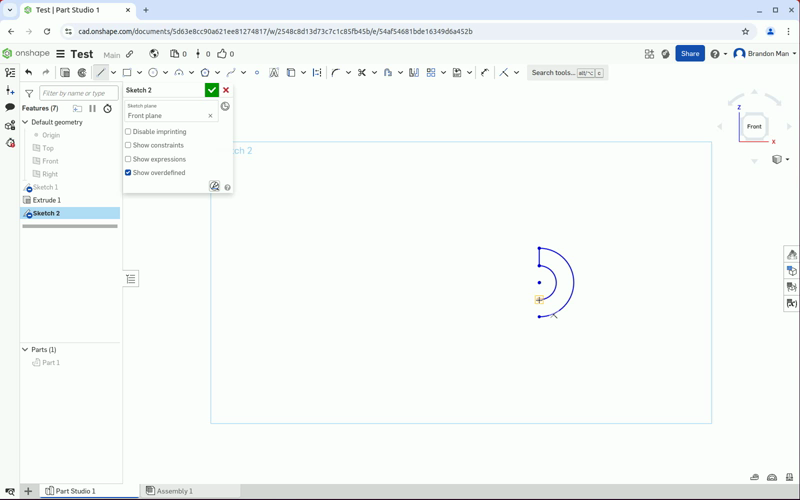
click(539, 299)
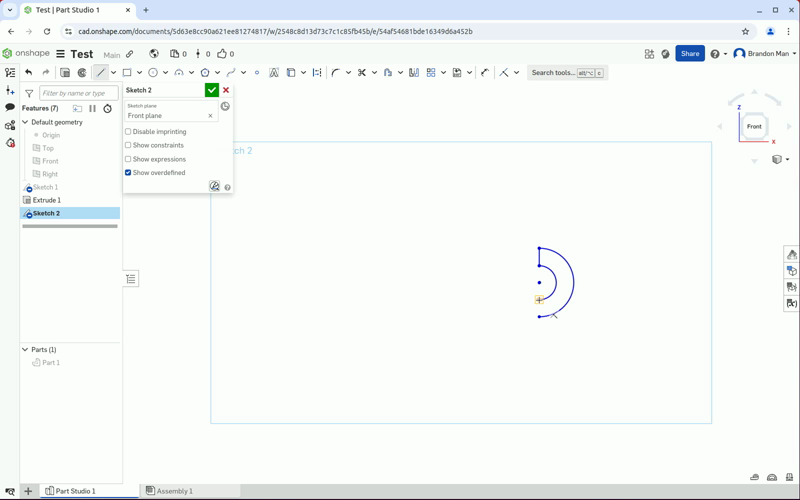
mouse_move(569, 299)
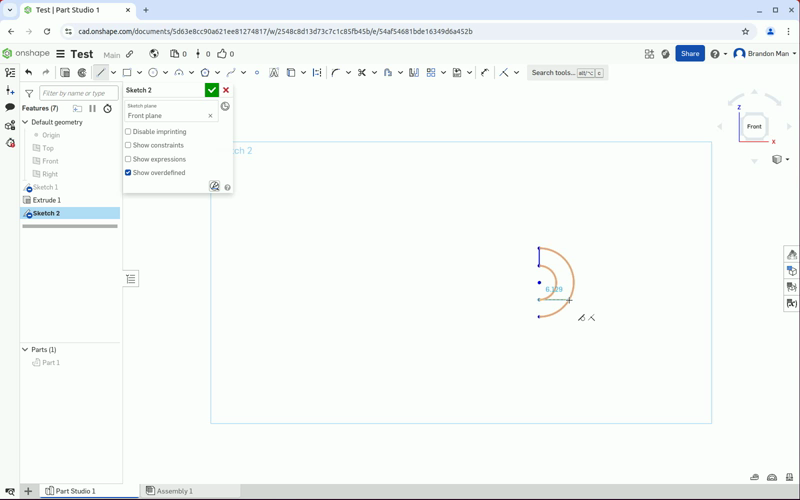
key_down(shift)
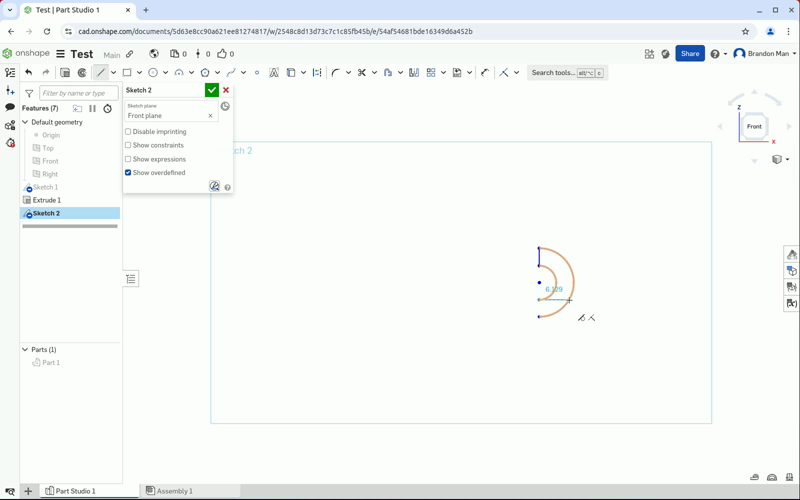
mouse_move(539, 316)
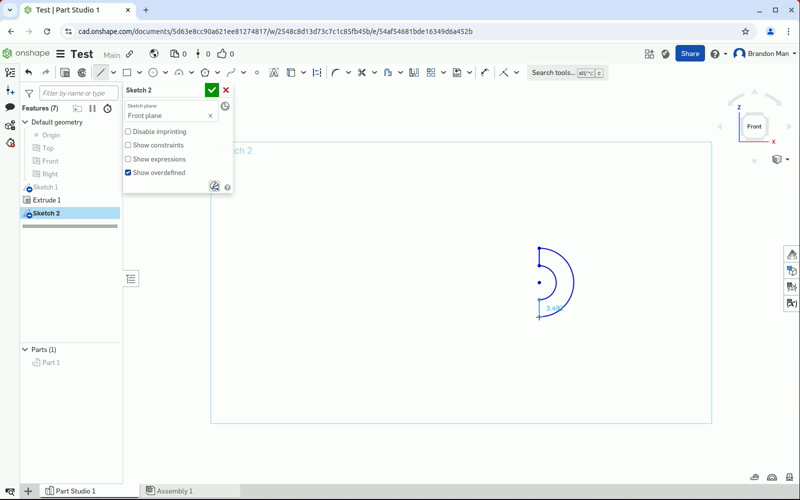
key_up(shift)
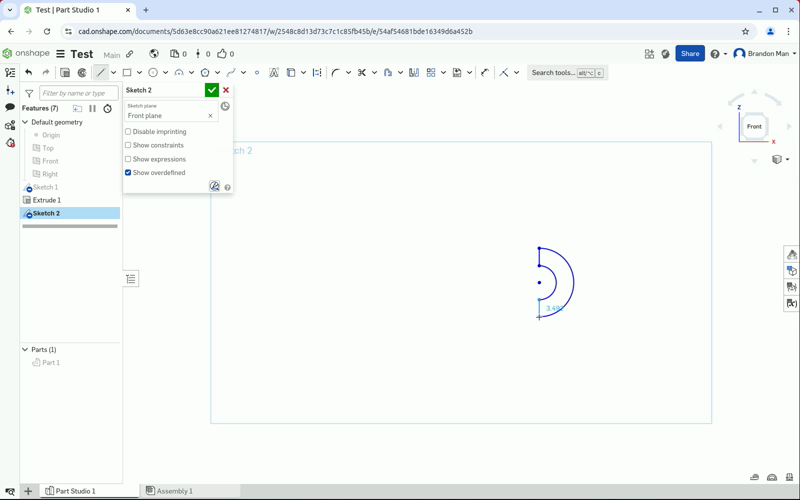
click(539, 316)
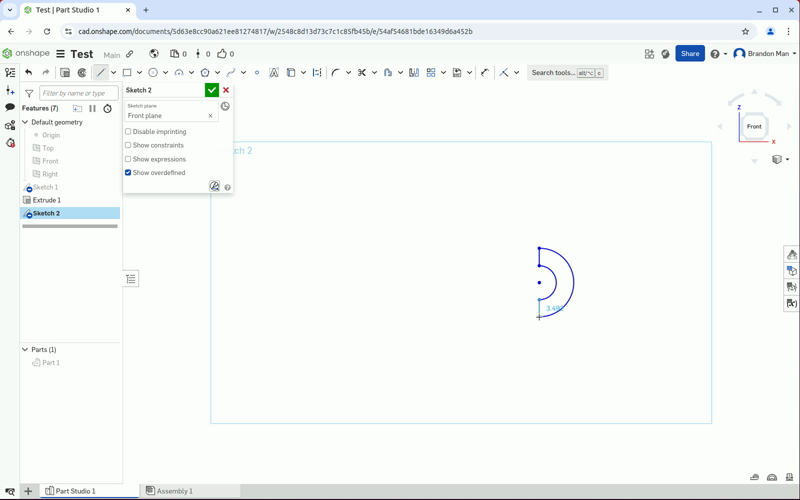
key(esc)
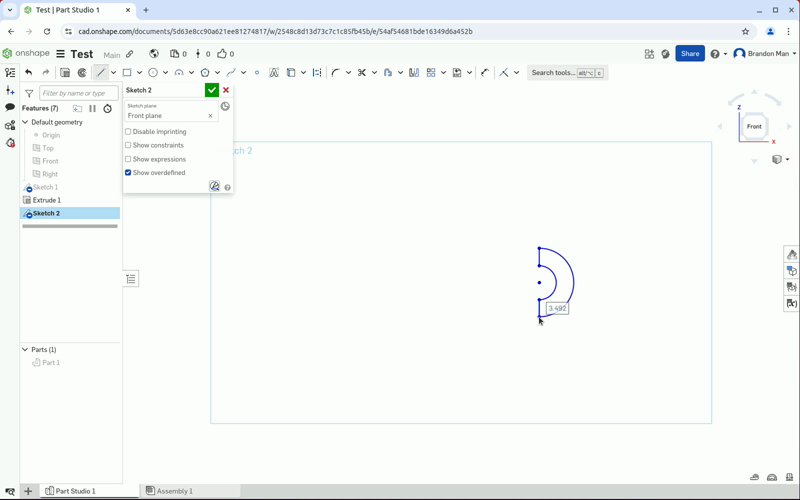
mouse_move(555, 302)
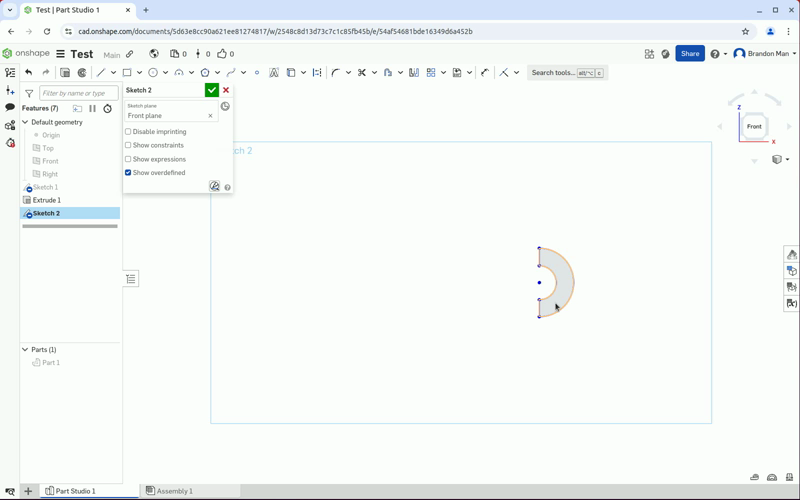
scroll(6)
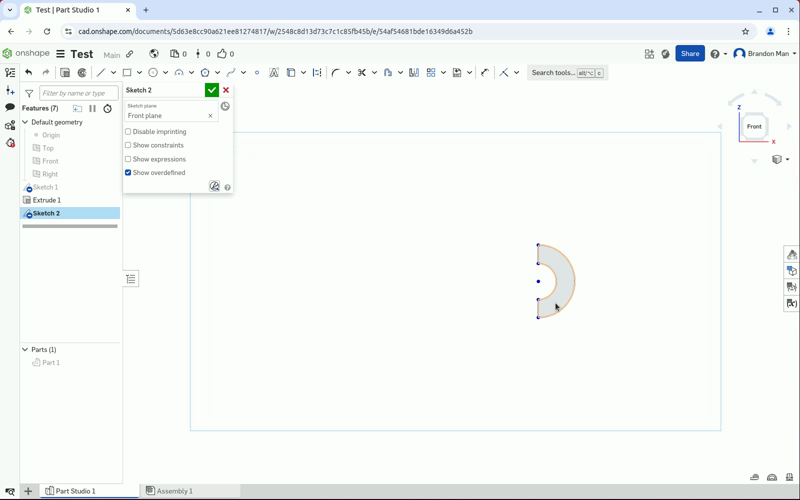
scroll(6)
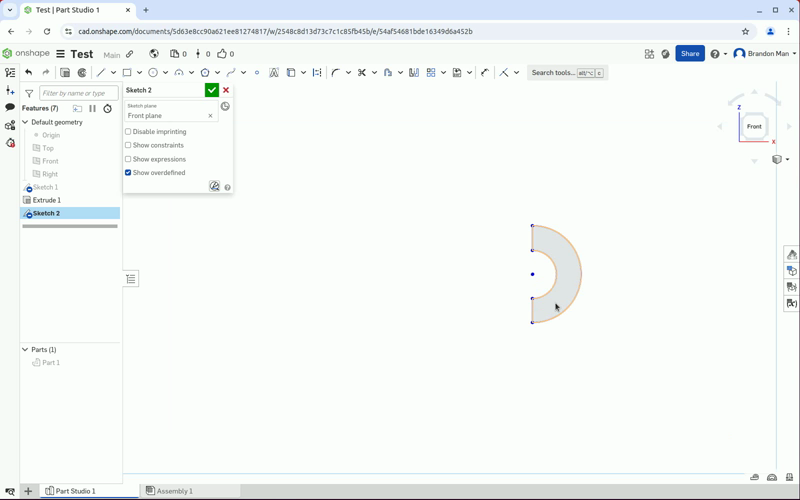
scroll(6)
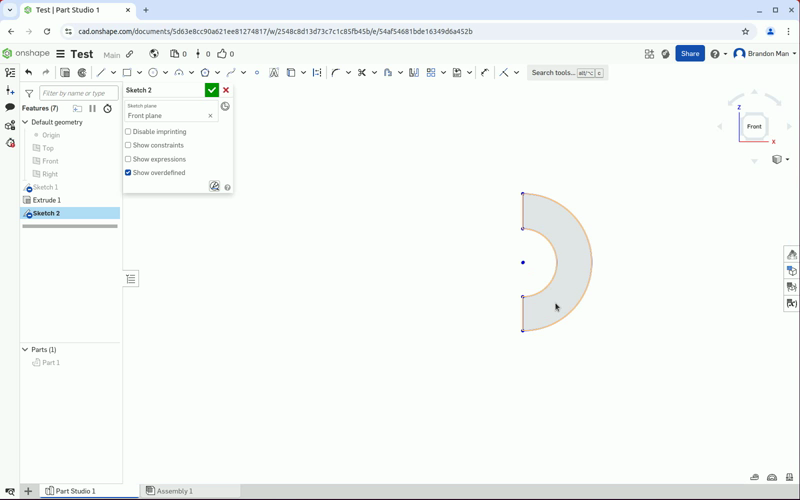
scroll(6)
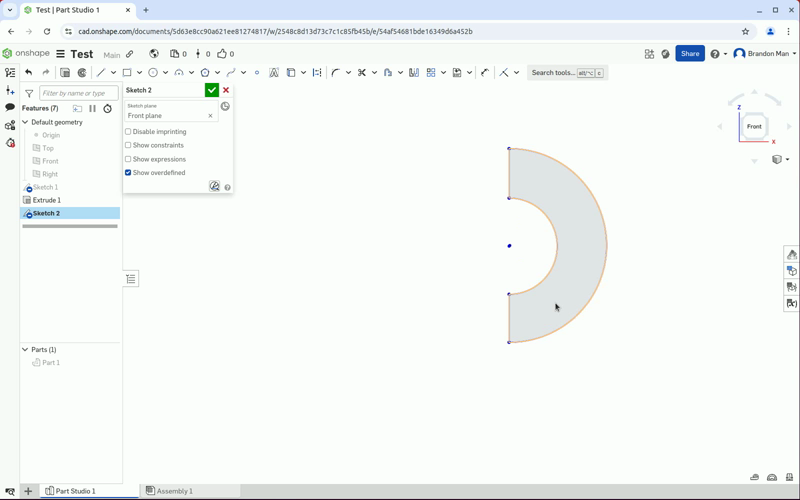
scroll(6)
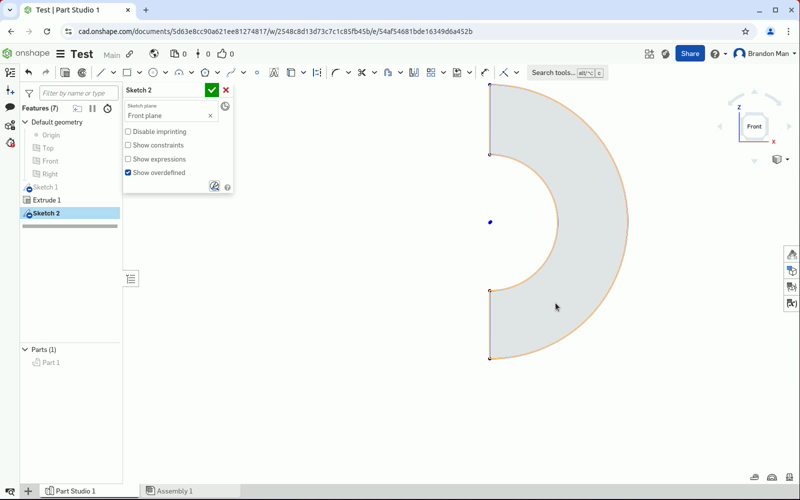
scroll(6)
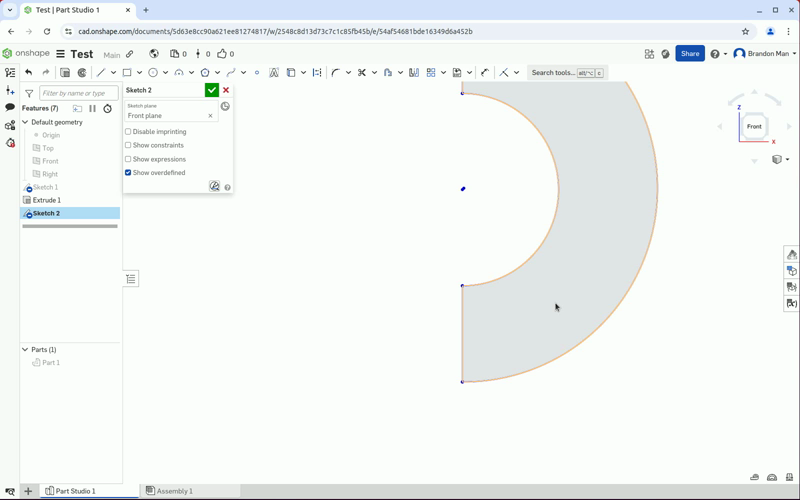
scroll(6)
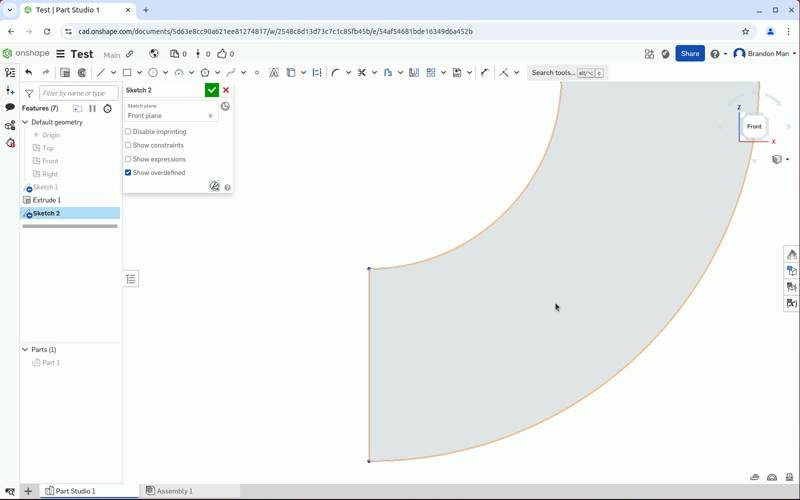
click(555, 302)
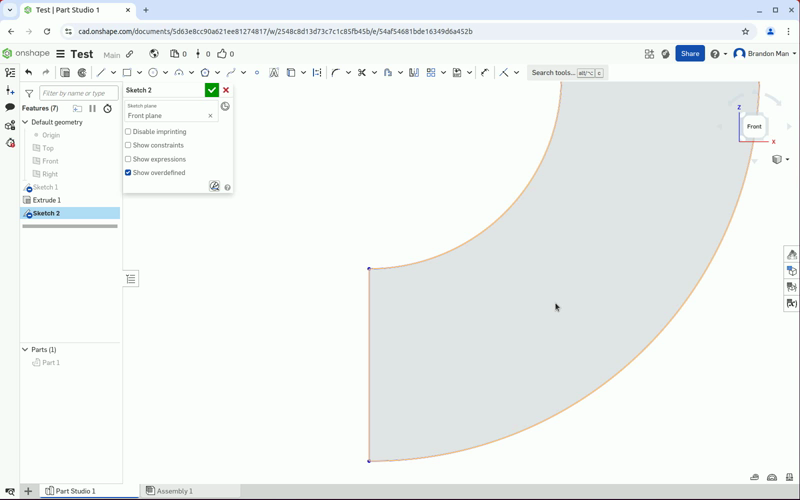
scroll(-6)
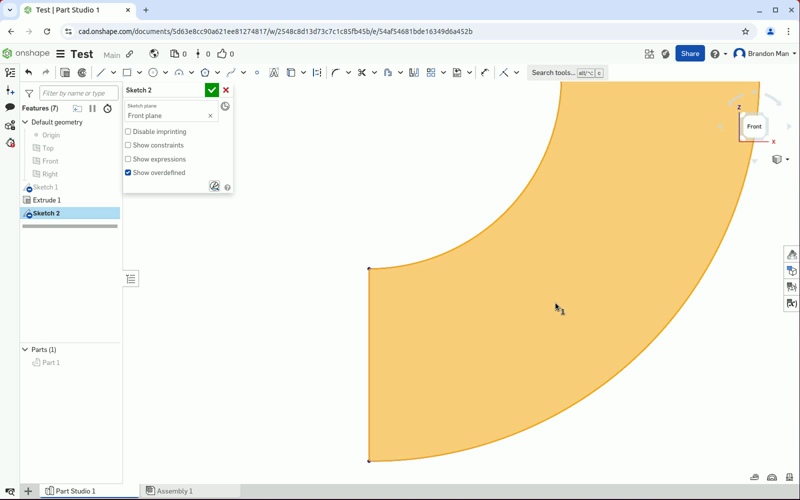
scroll(-6)
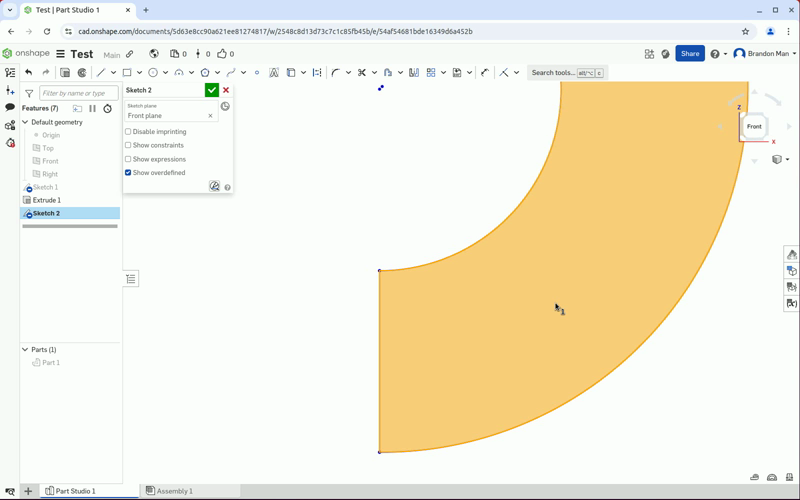
scroll(-6)
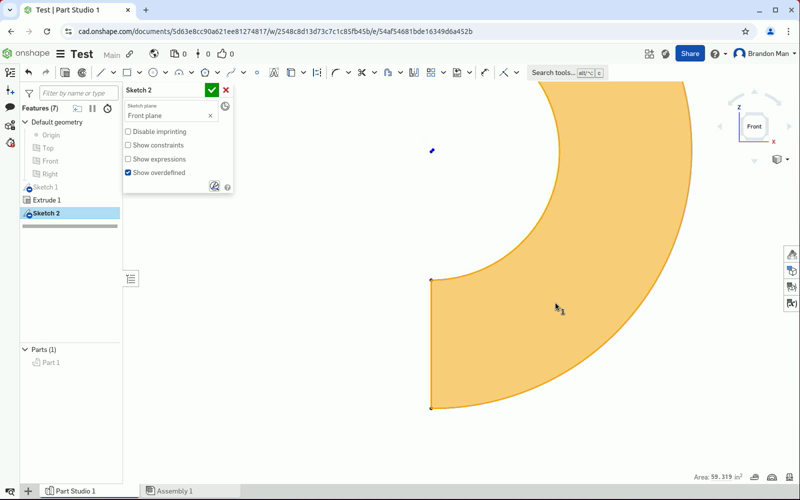
scroll(-6)
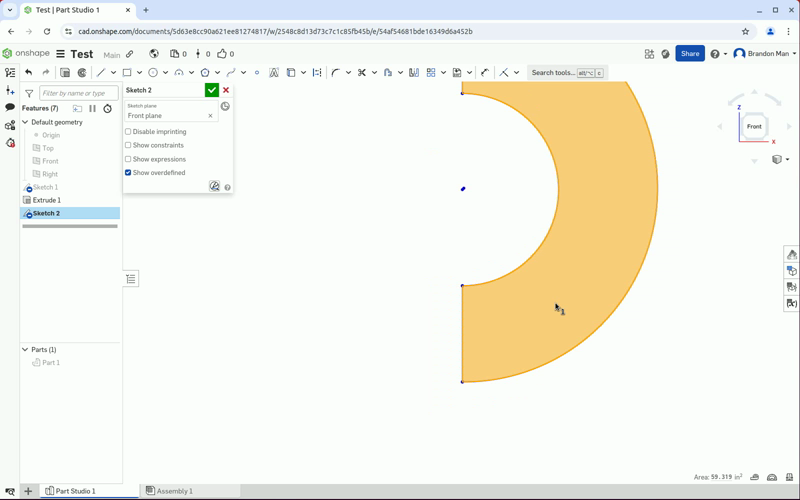
scroll(-6)
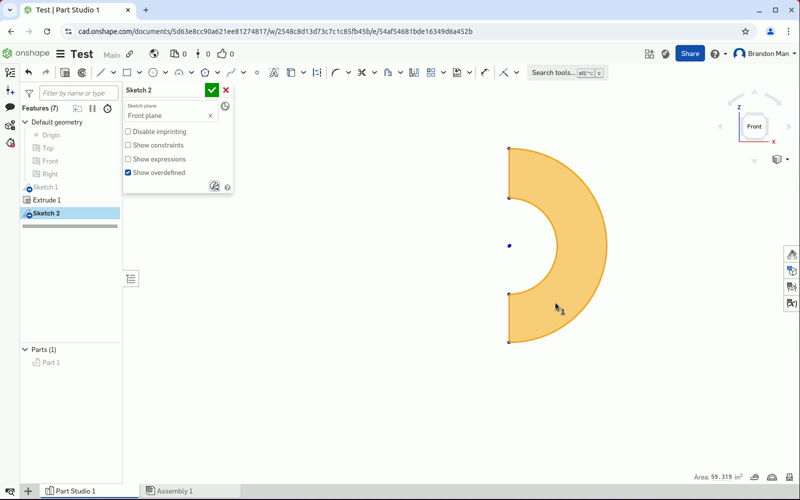
scroll(-6)
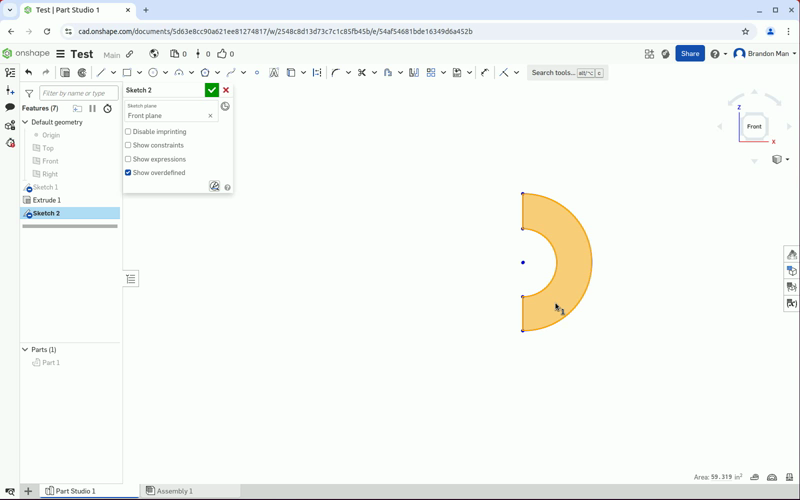
scroll(-6)
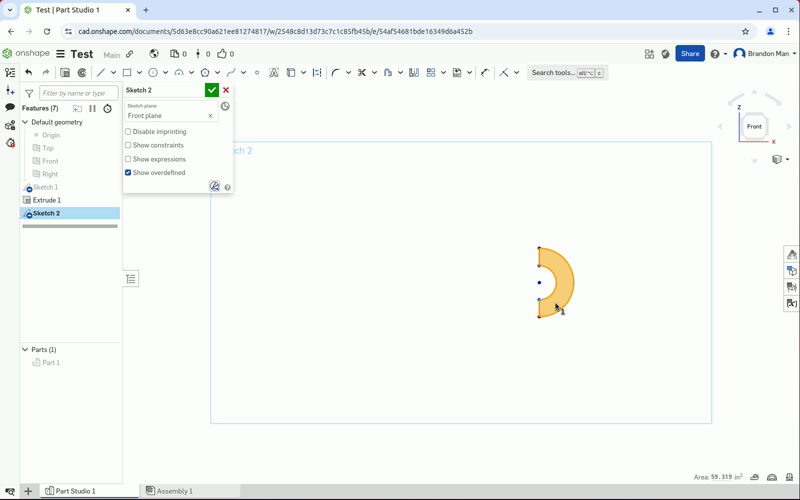
mouse_move(73, 352)
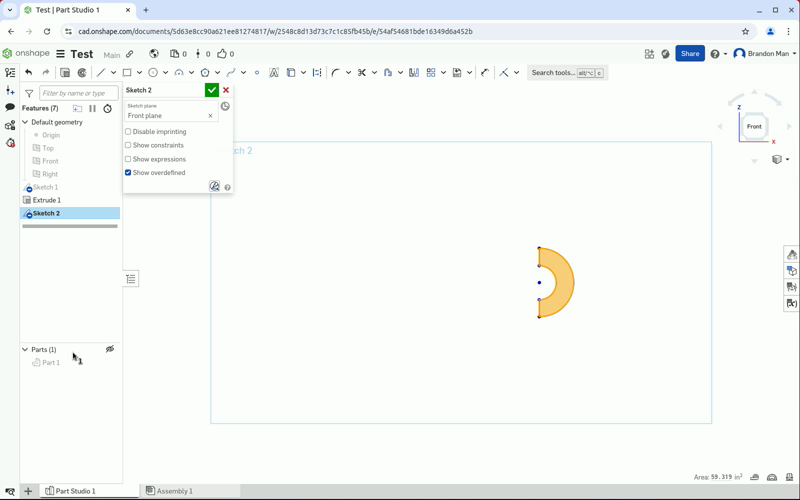
key(shift+y)
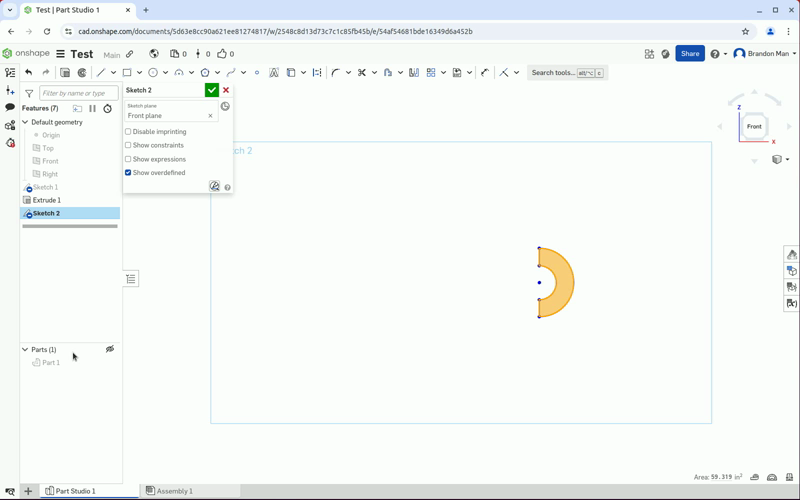
key(shift+e)
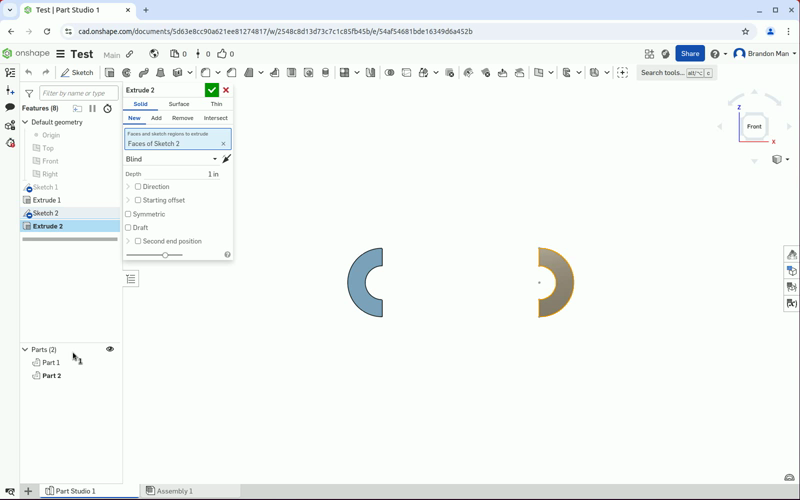
mouse_move(143, 106)
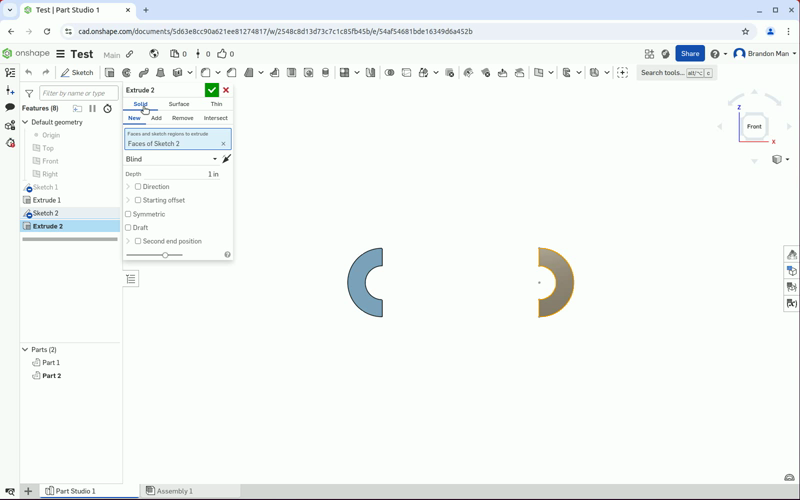
click(143, 106)
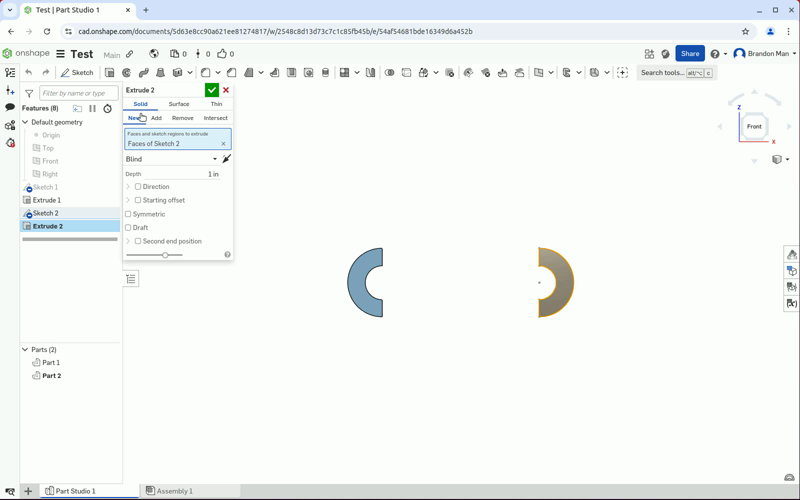
mouse_move(137, 120)
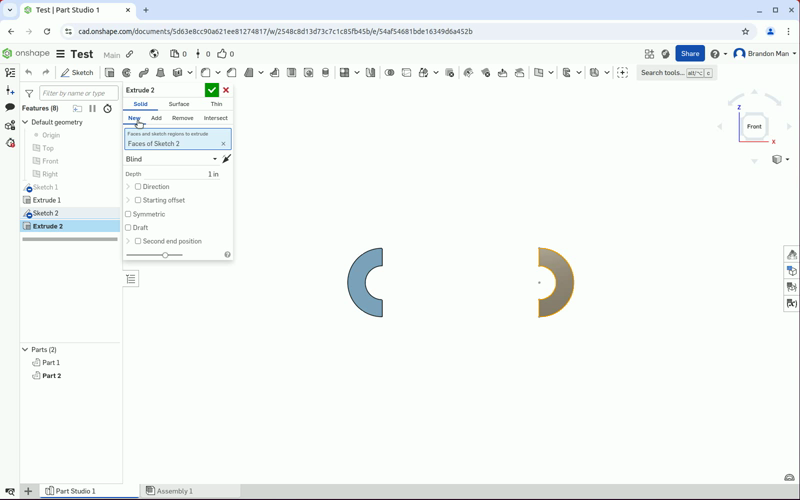
click(137, 120)
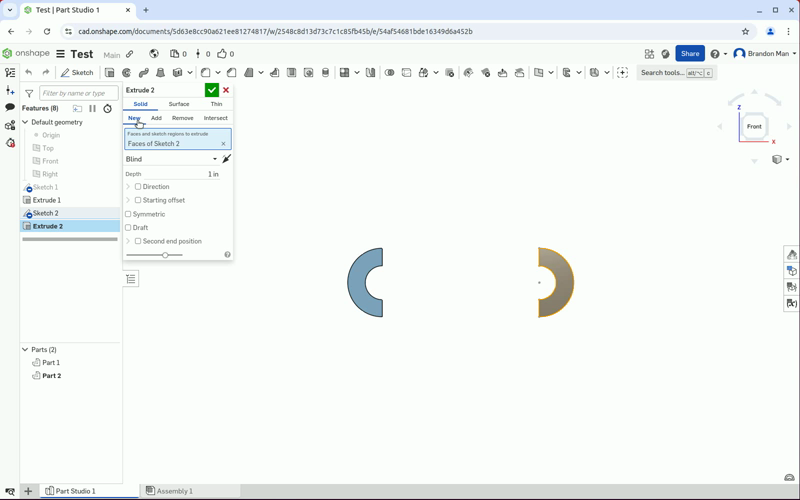
key(tab, 4)
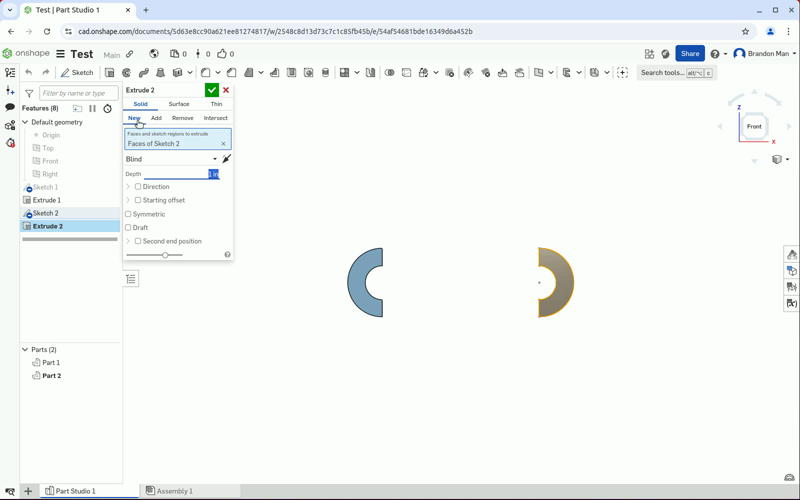
text(4.814)
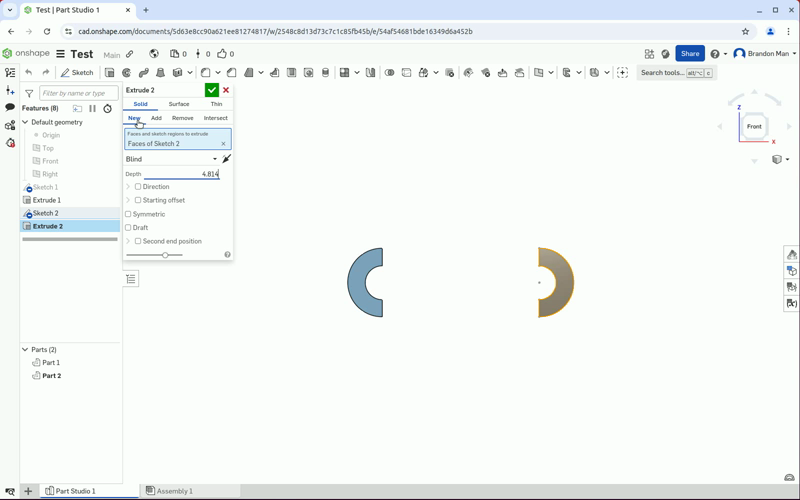
key(tab, 3)
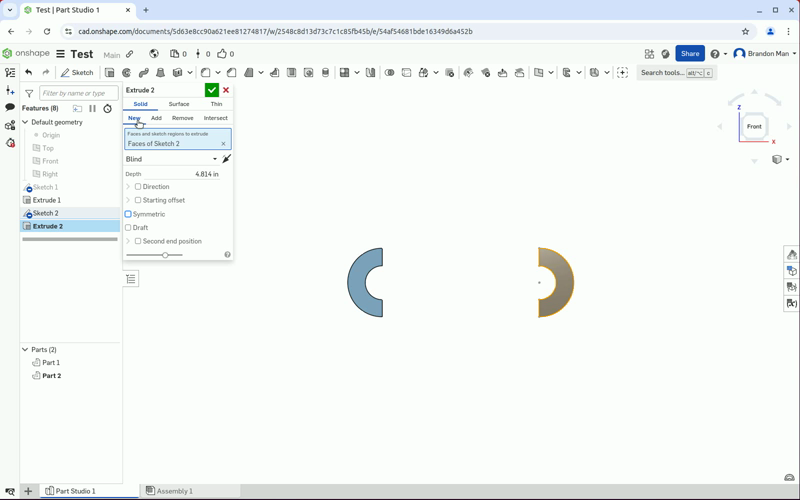
key(space)
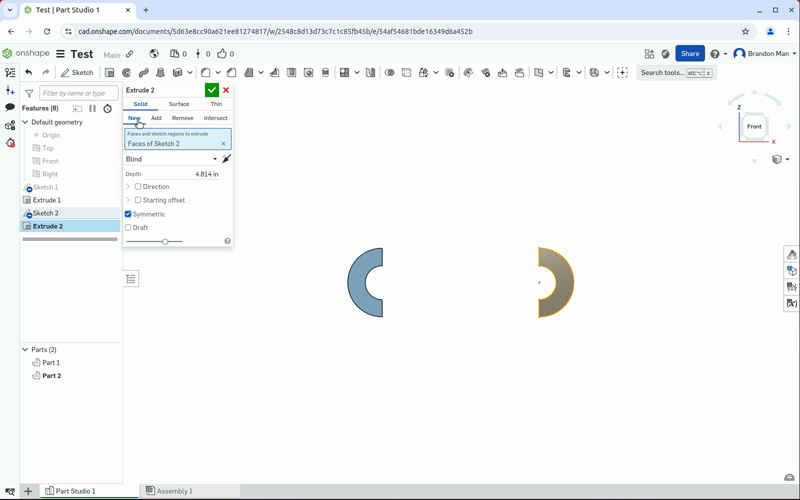
key(enter)
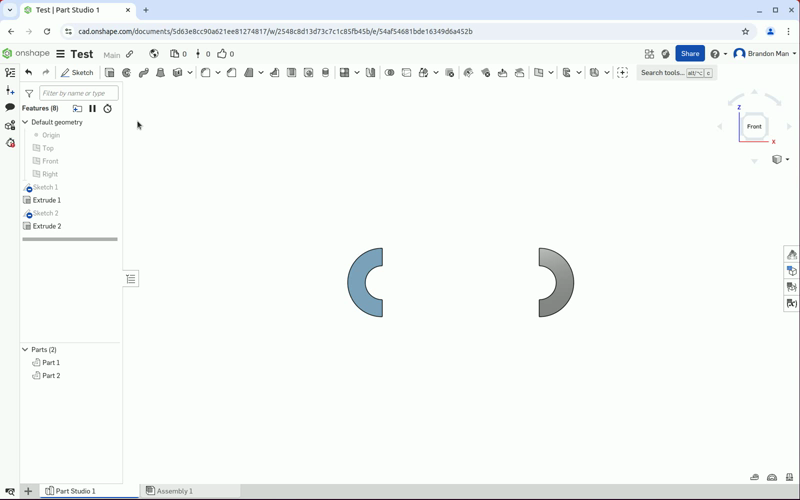
key(shift+h)
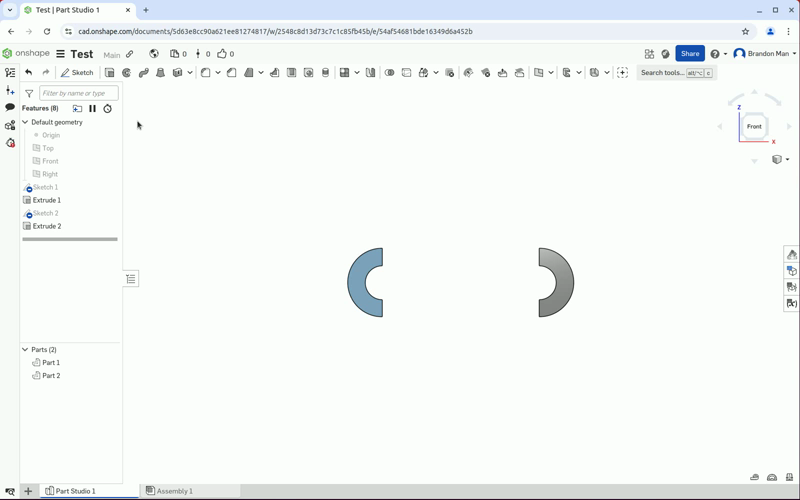
key(shift+h)
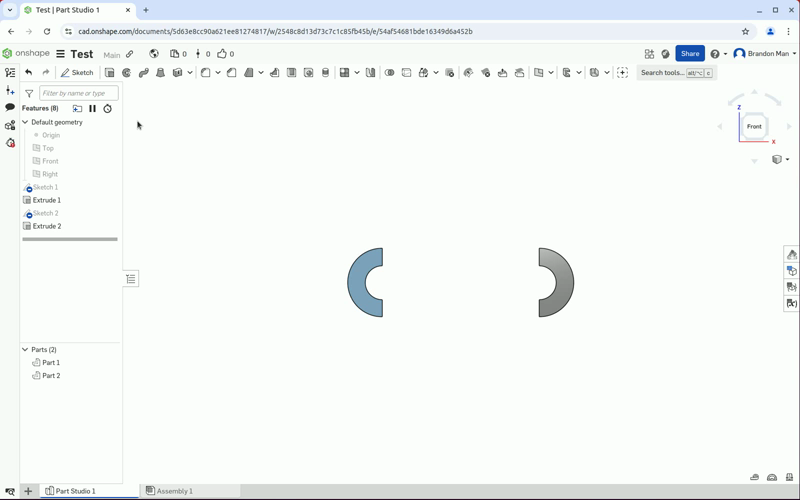
mouse_move(73, 189)
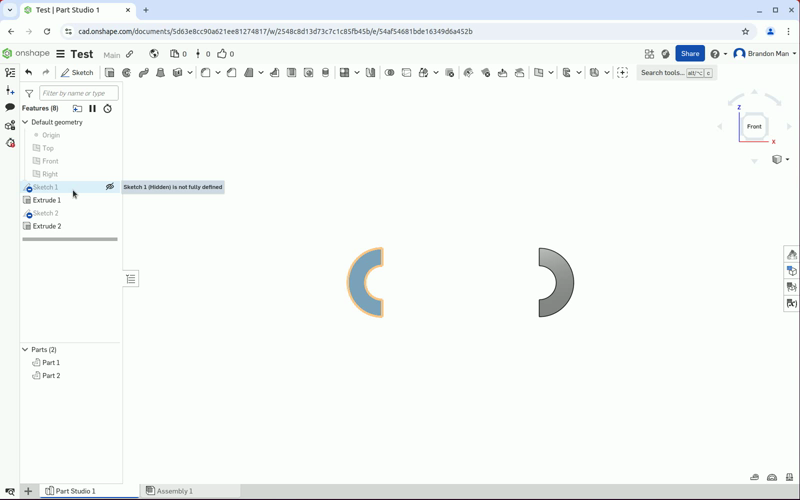
click(73, 189)
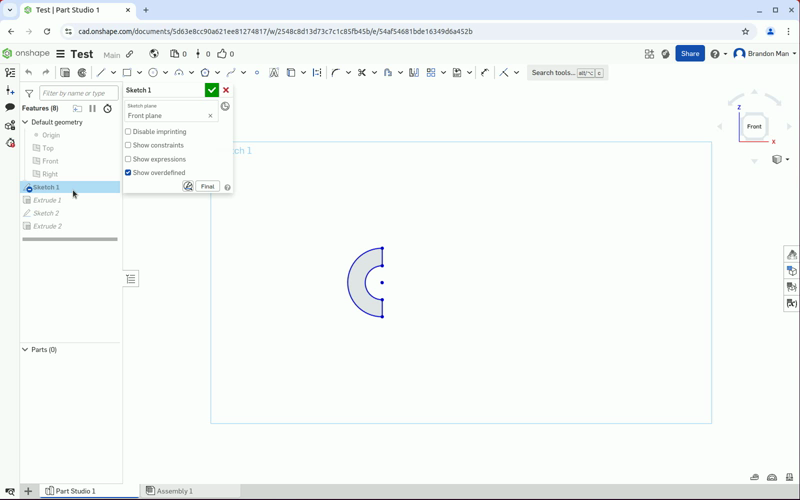
mouse_move(229, 92)
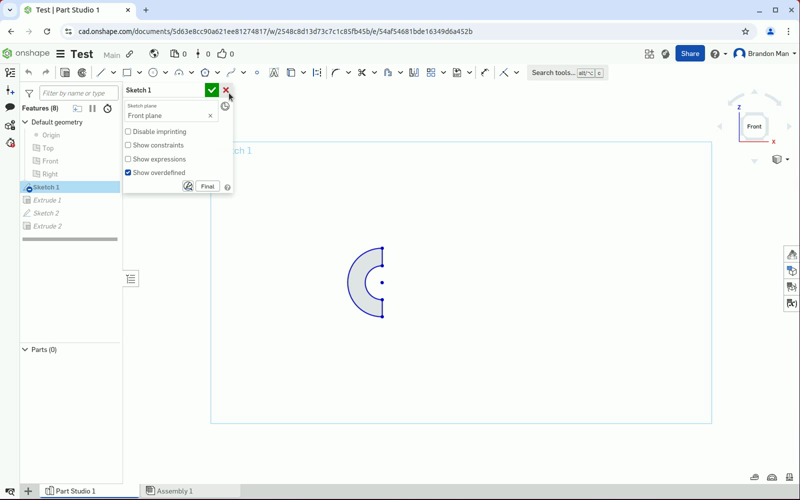
click(229, 92)
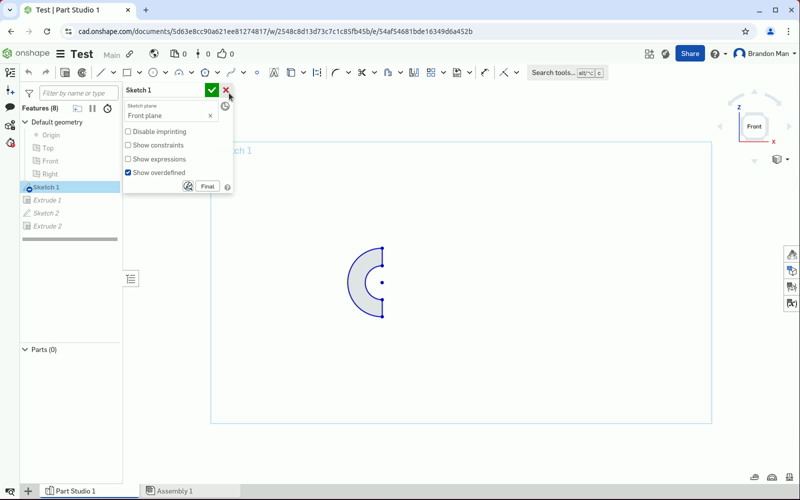
key(shift+s)
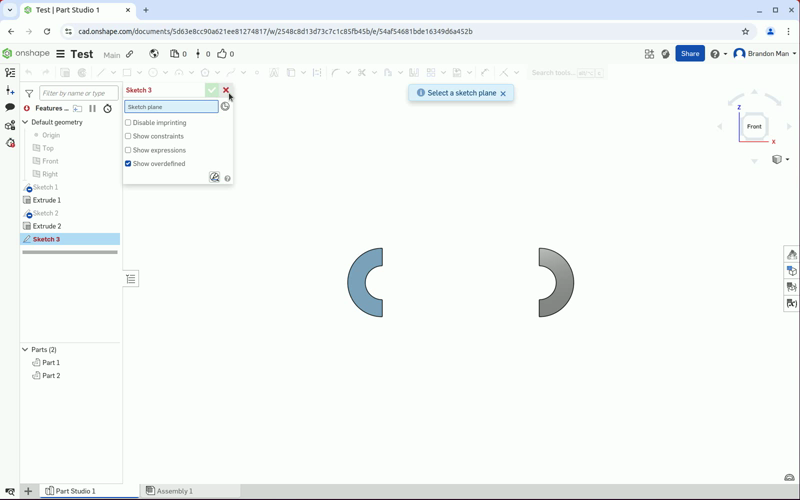
mouse_move(73, 163)
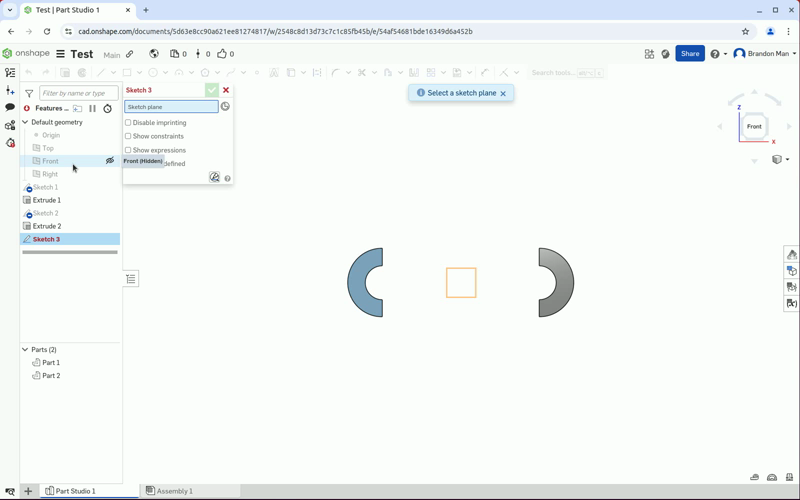
click(73, 163)
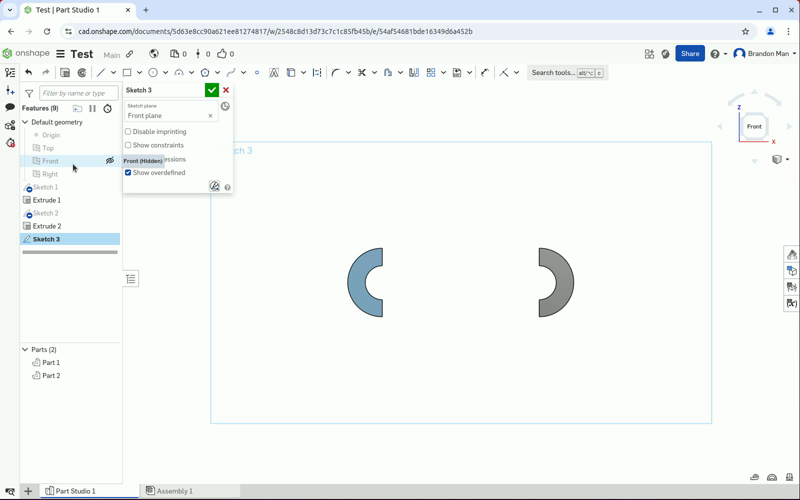
mouse_move(73, 352)
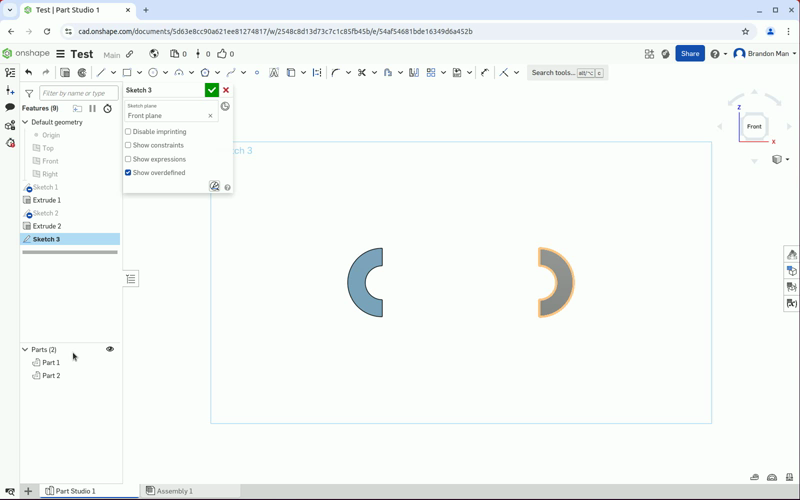
key(y)
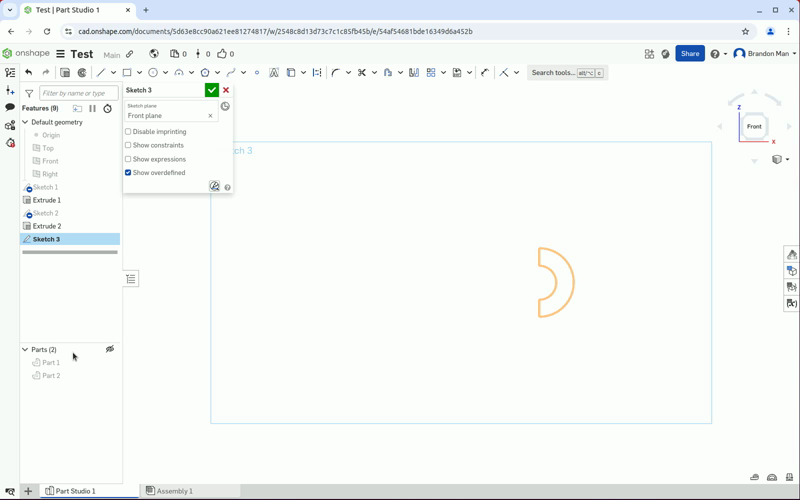
key(l)
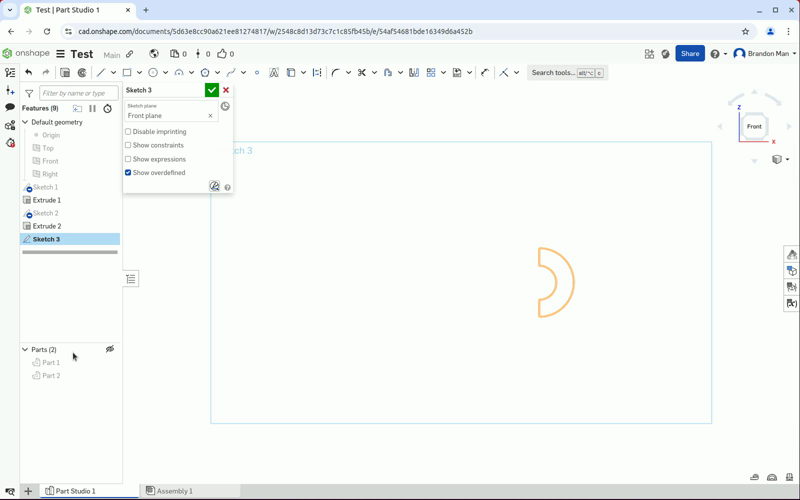
key_down(shift)
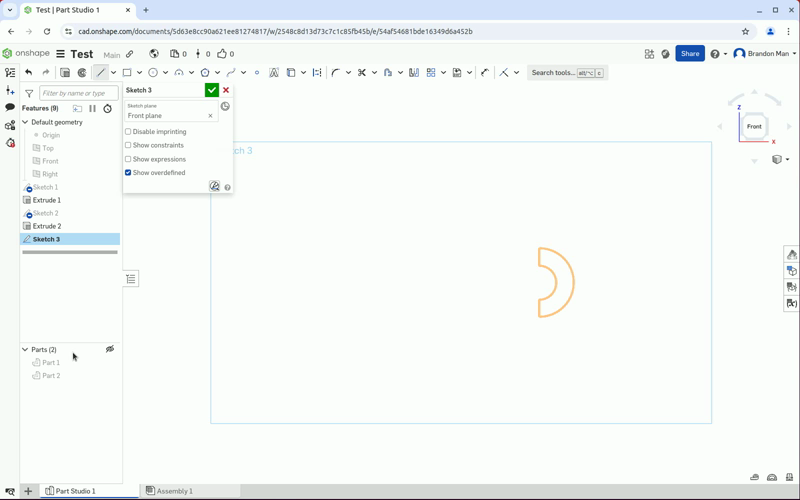
mouse_move(382, 316)
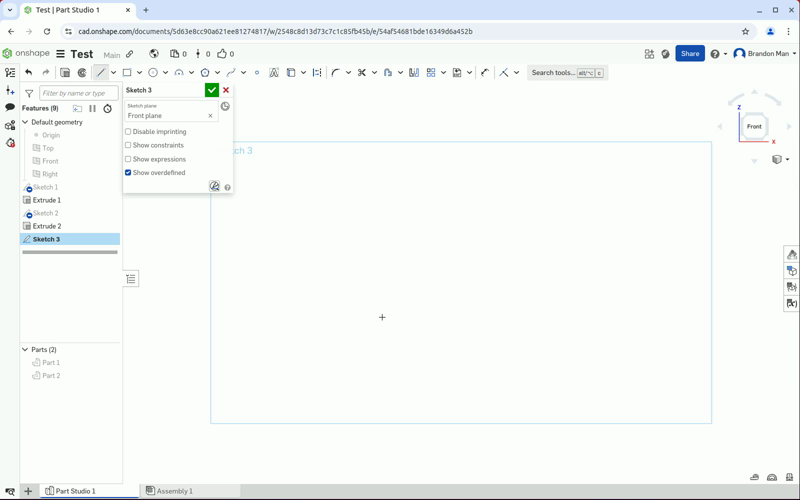
click(382, 316)
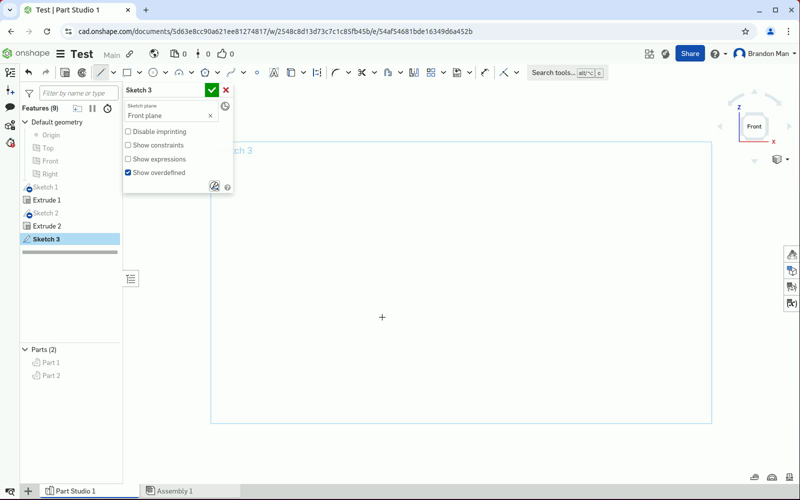
key_up(shift)
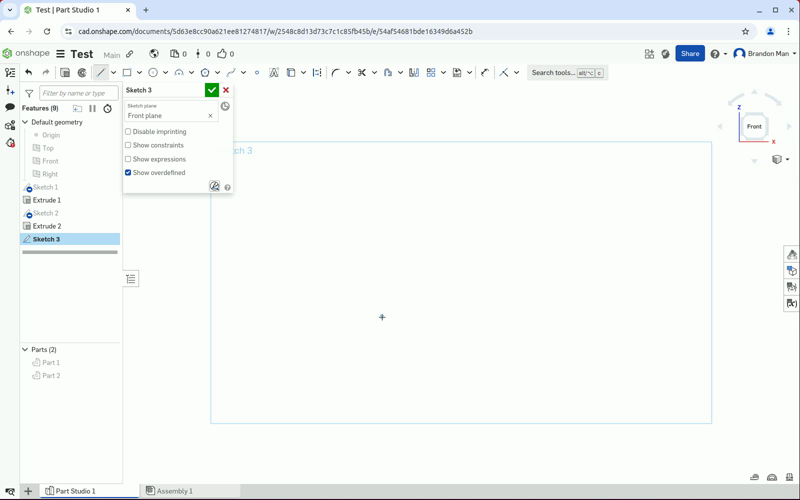
key_down(shift)
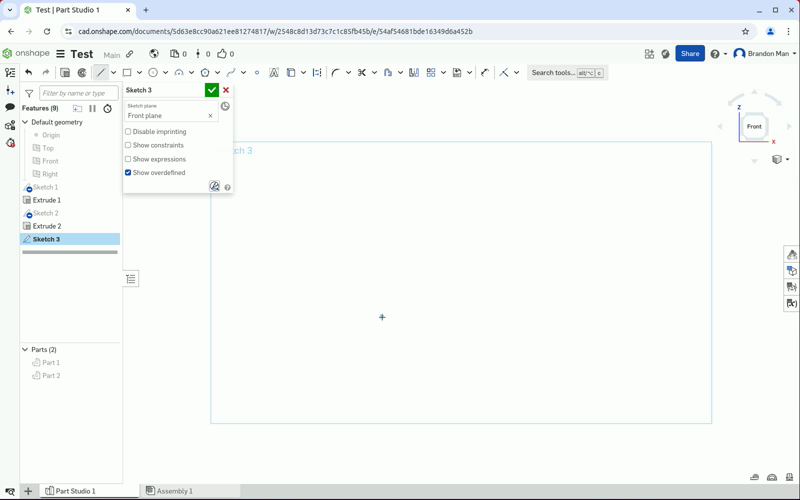
mouse_move(538, 317)
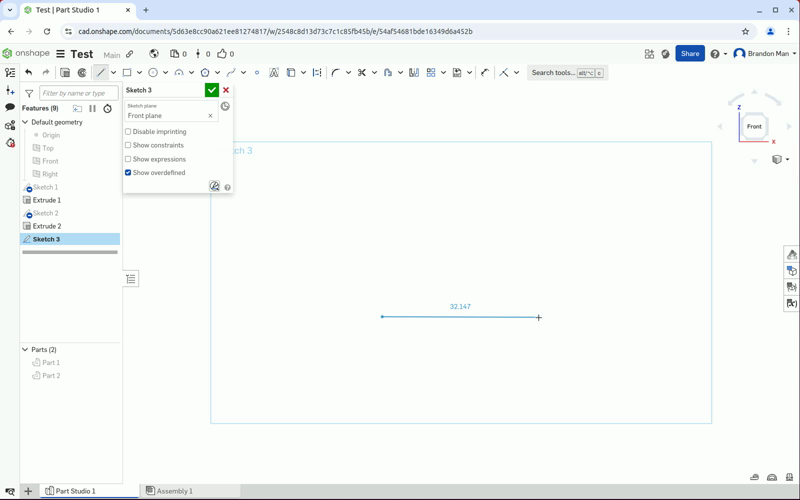
click(538, 317)
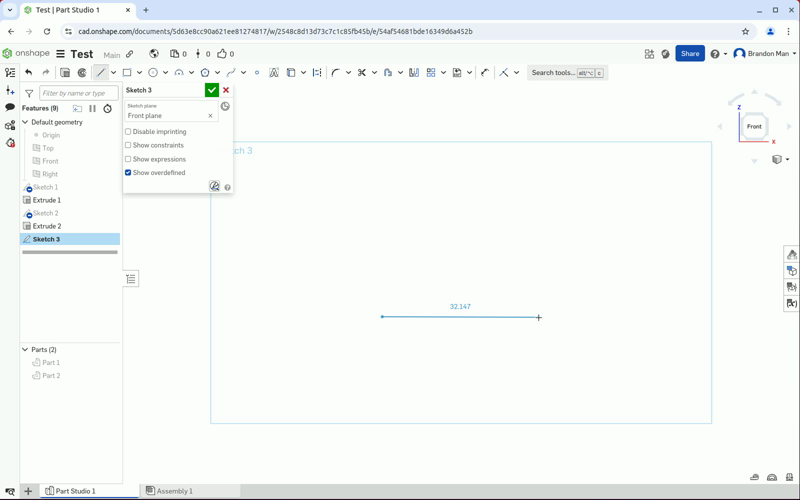
key_up(shift)
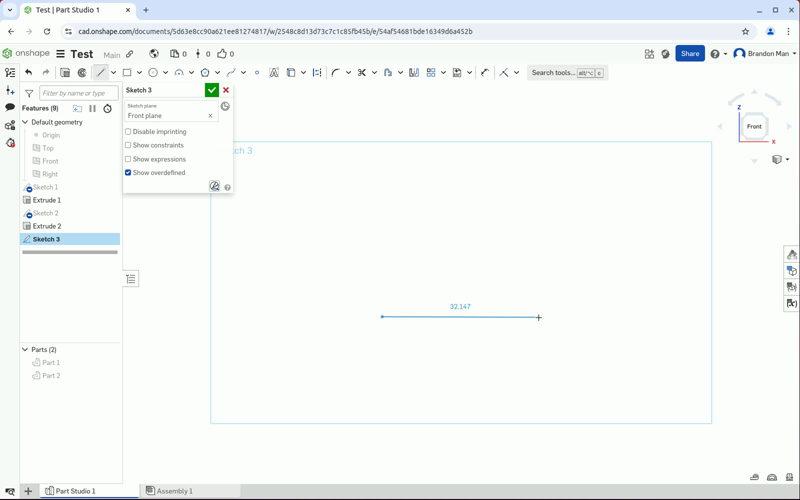
key_down(shift)
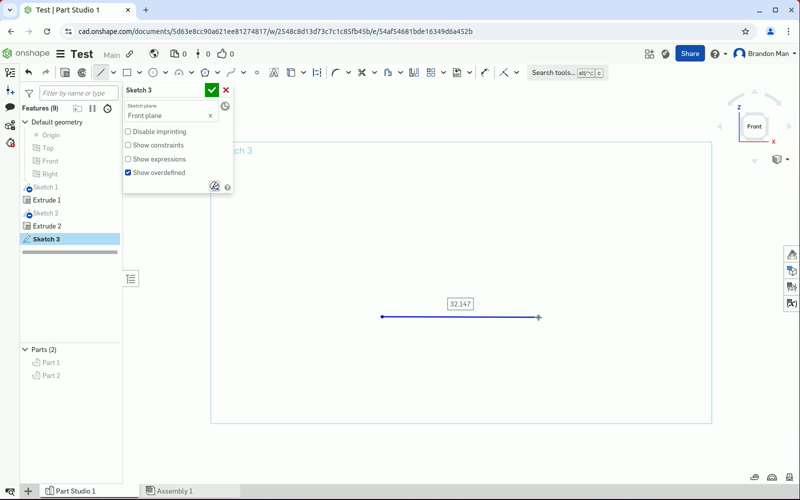
mouse_move(568, 317)
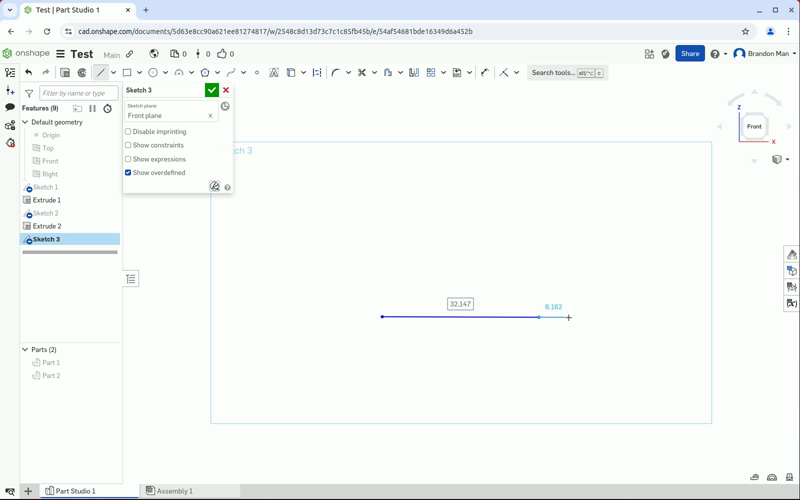
mouse_move(538, 300)
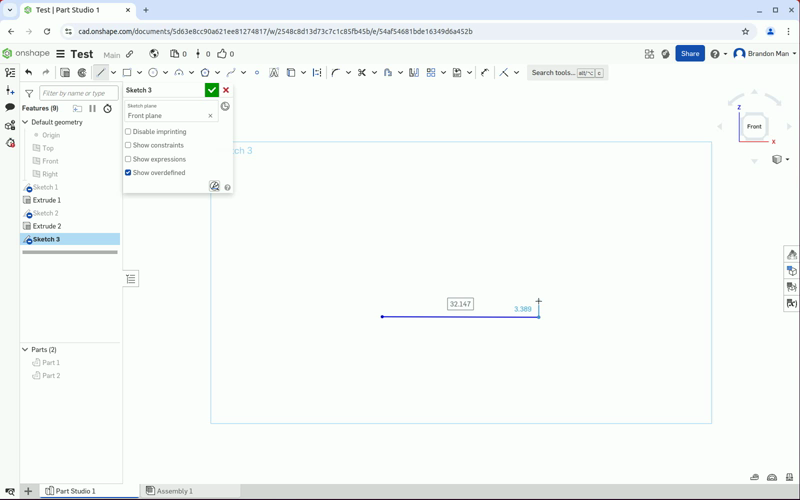
click(538, 300)
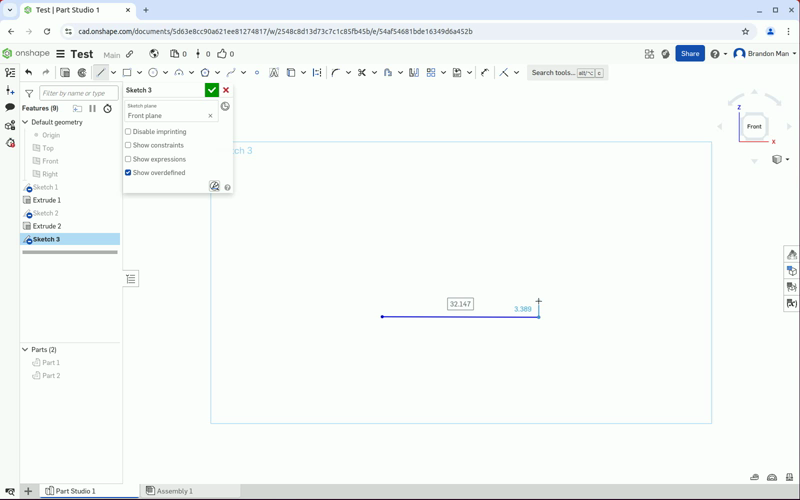
key_up(shift)
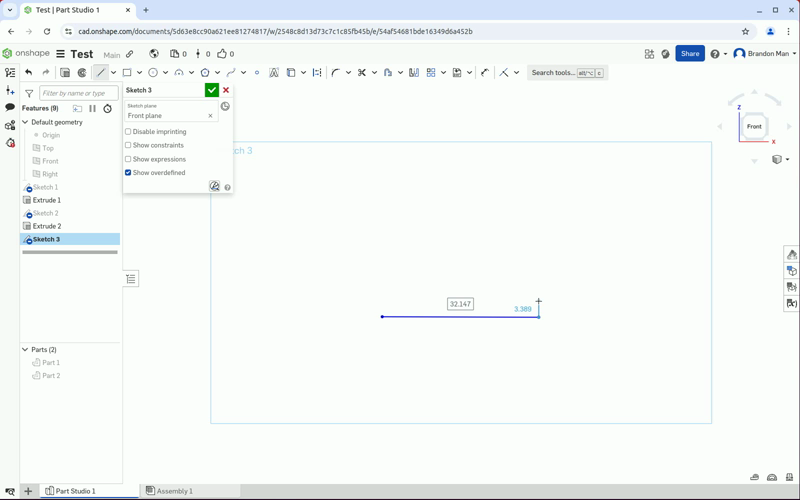
key(esc)
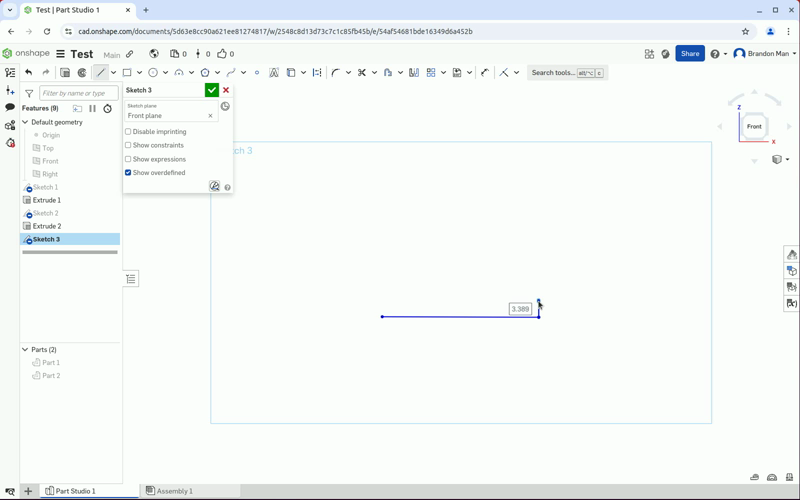
key(a)
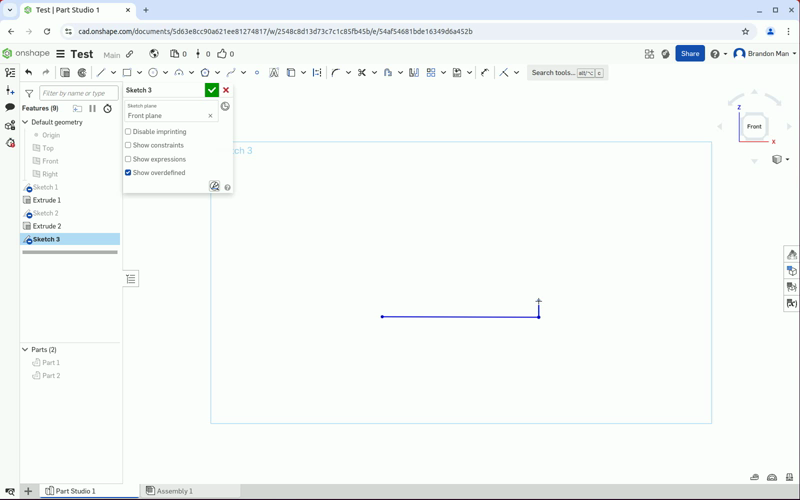
mouse_move(538, 300)
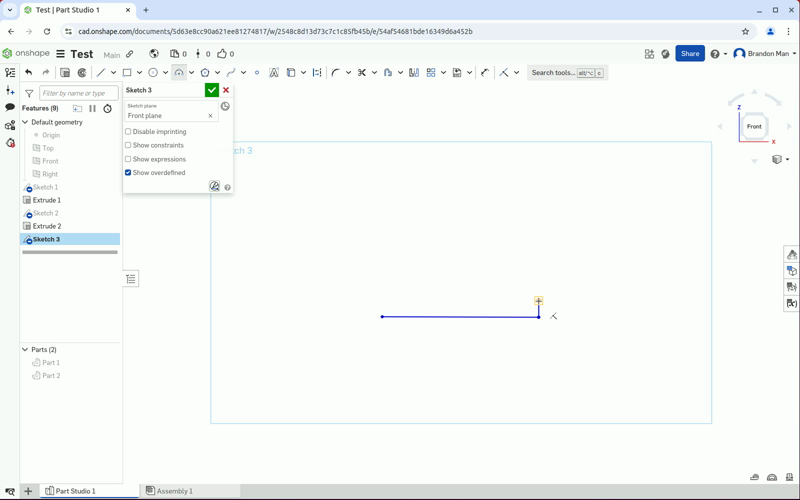
click(538, 300)
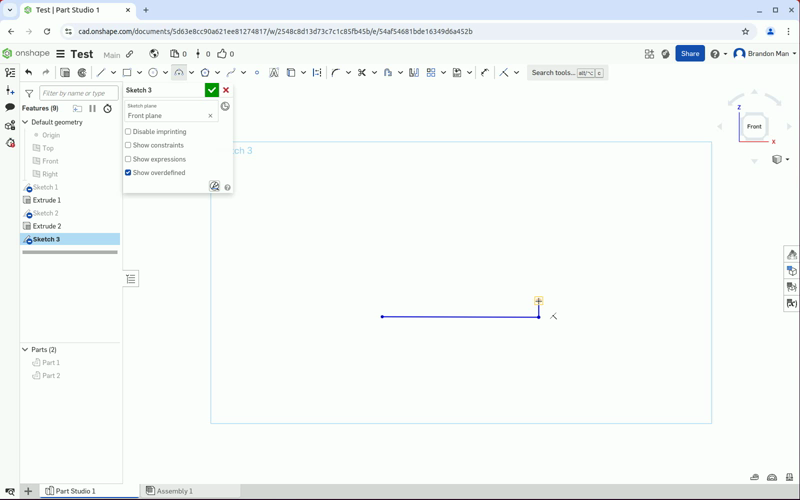
key_down(shift)
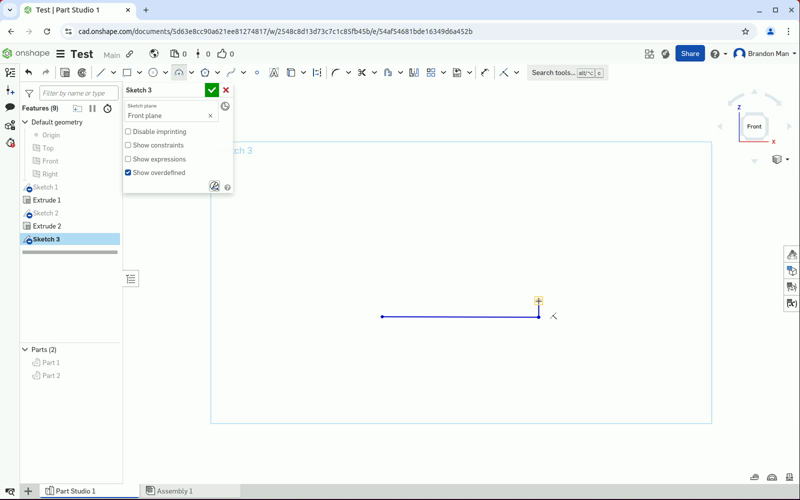
mouse_move(538, 265)
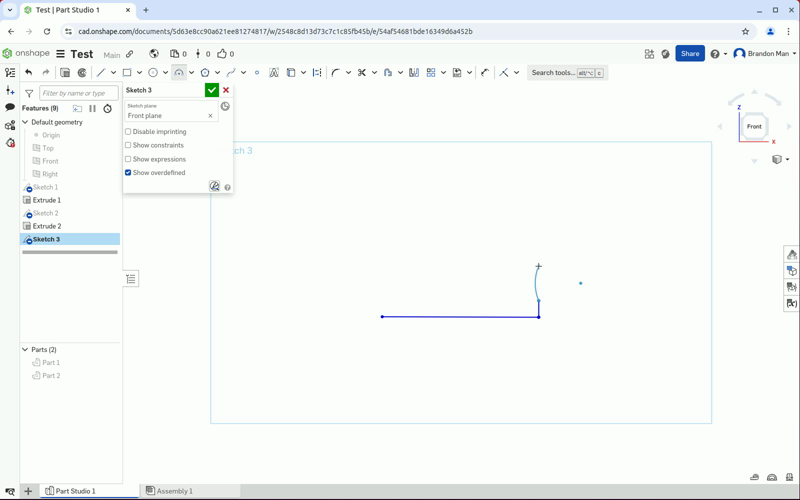
click(538, 265)
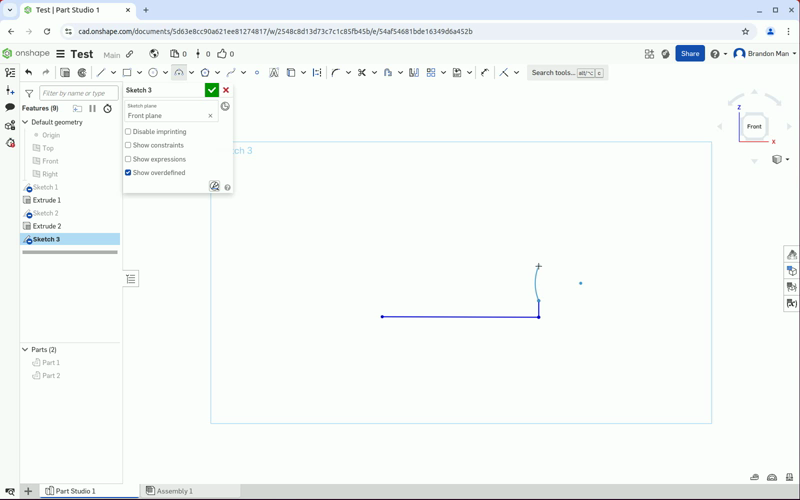
mouse_move(521, 283)
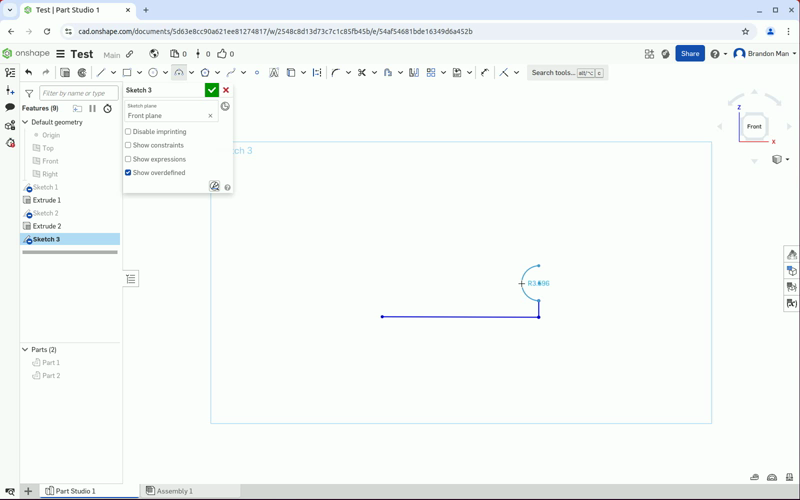
click(521, 283)
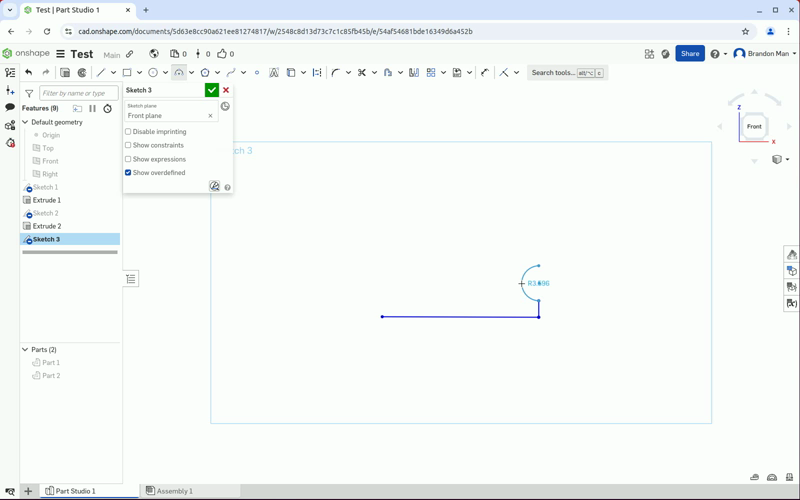
key_up(shift)
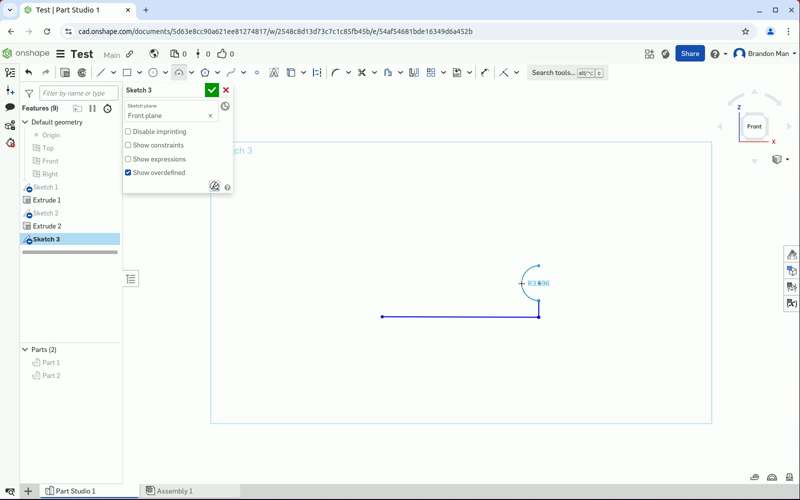
key(esc)
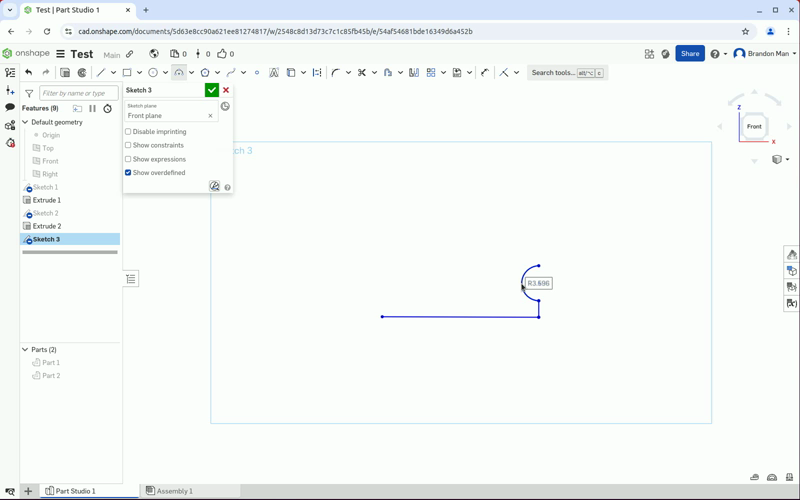
key(l)
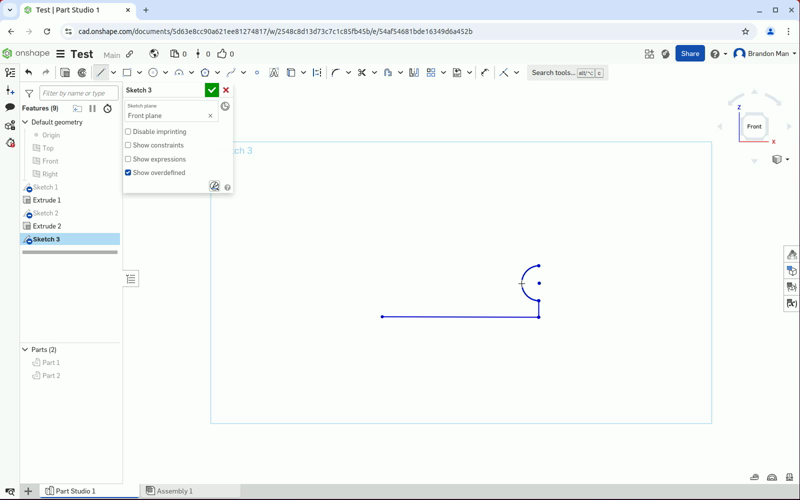
mouse_move(538, 265)
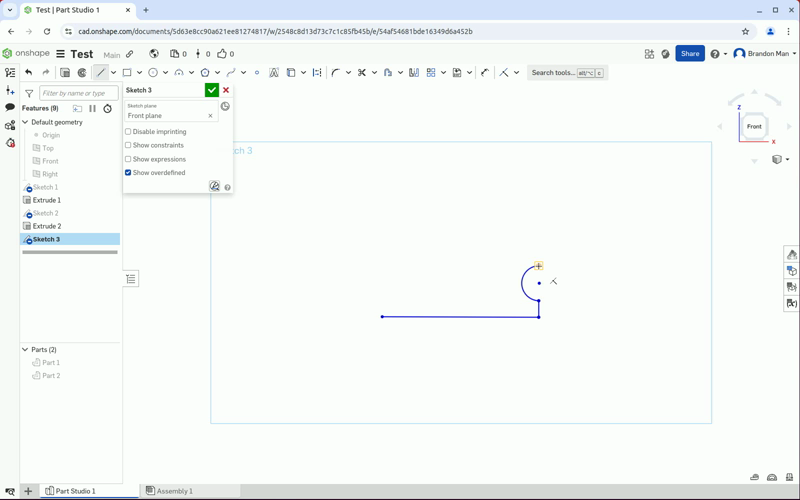
click(538, 265)
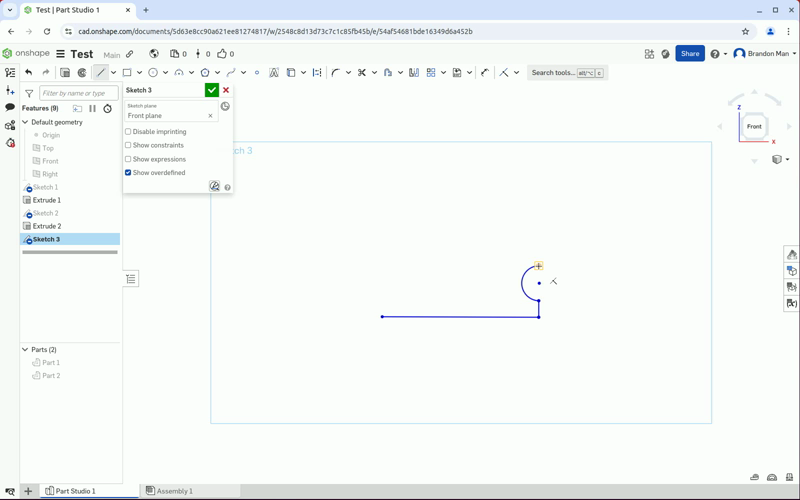
key_down(shift)
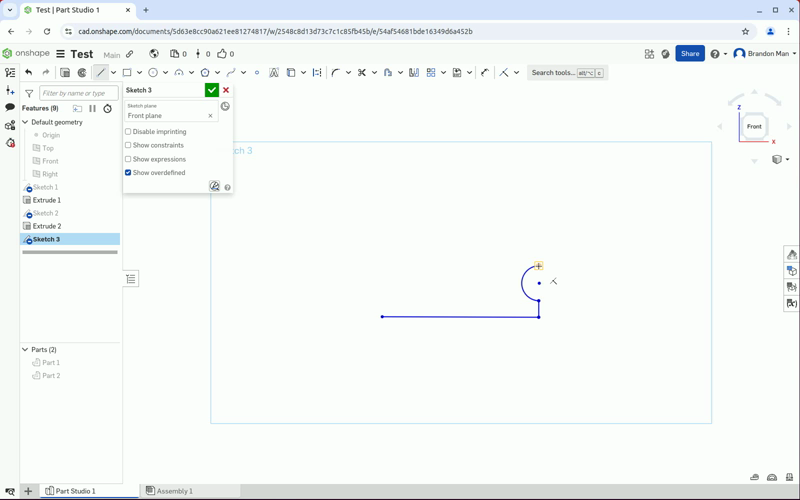
mouse_move(568, 265)
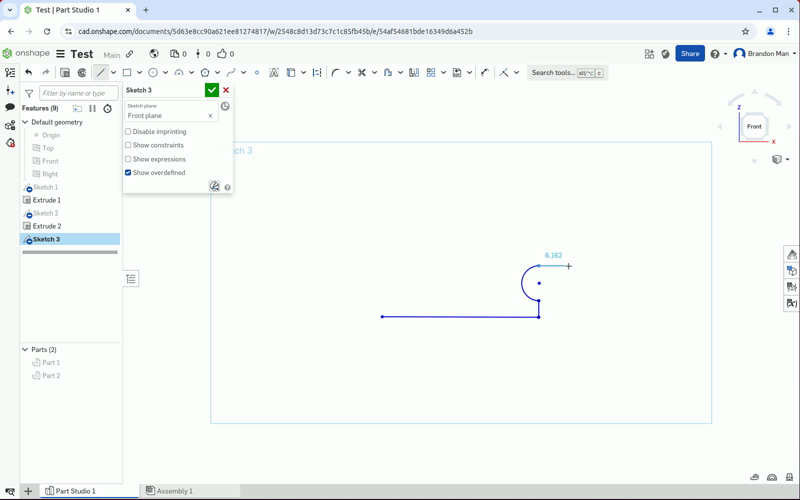
mouse_move(538, 249)
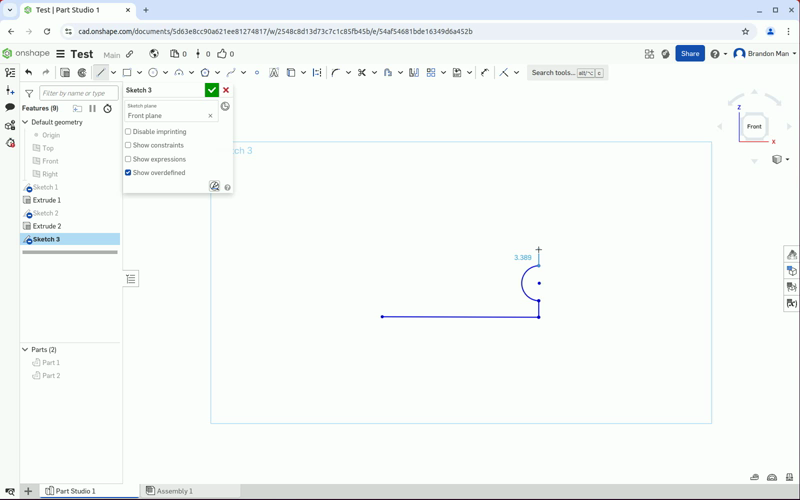
click(538, 249)
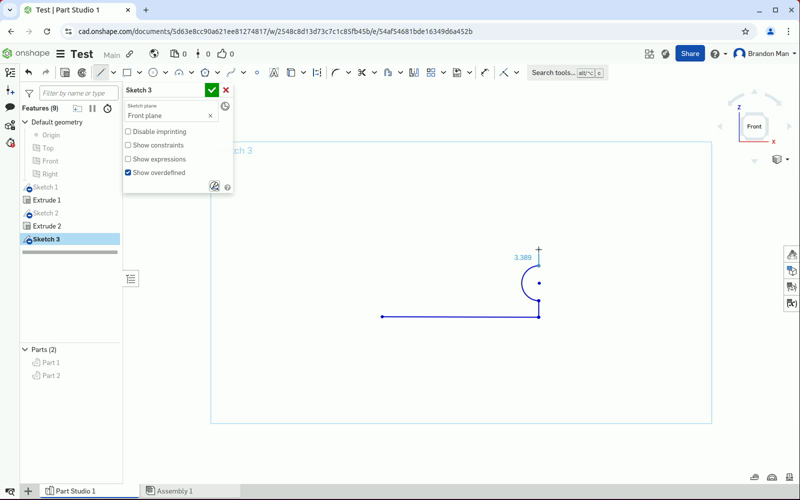
key_up(shift)
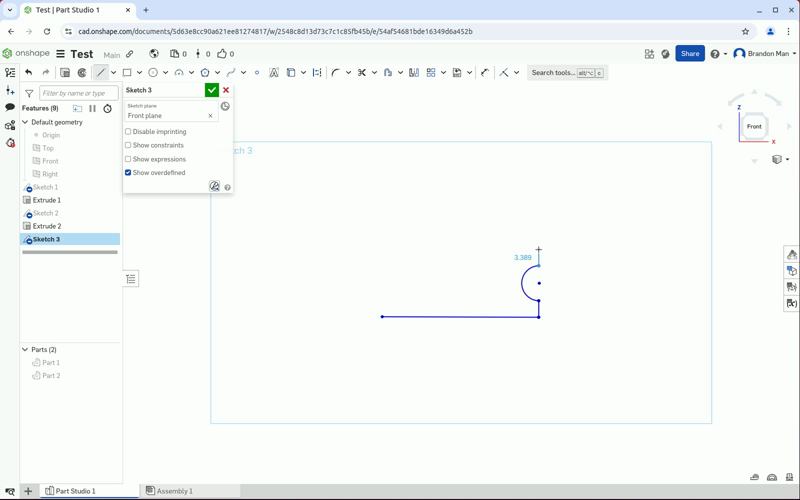
key_down(shift)
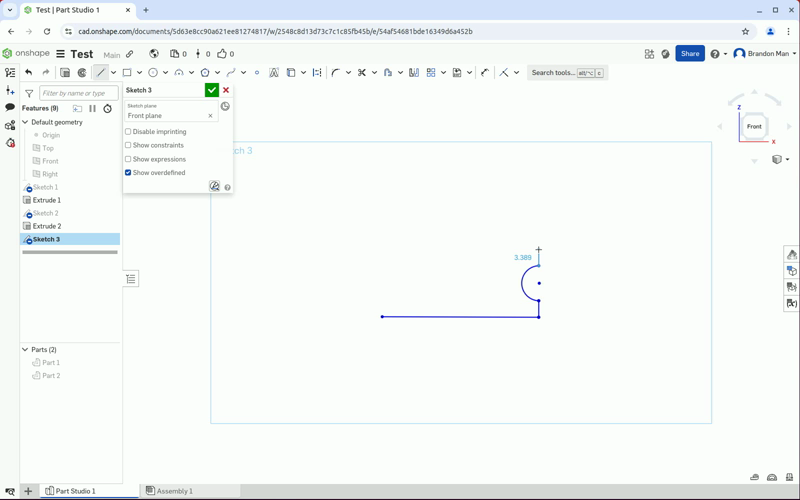
mouse_move(382, 249)
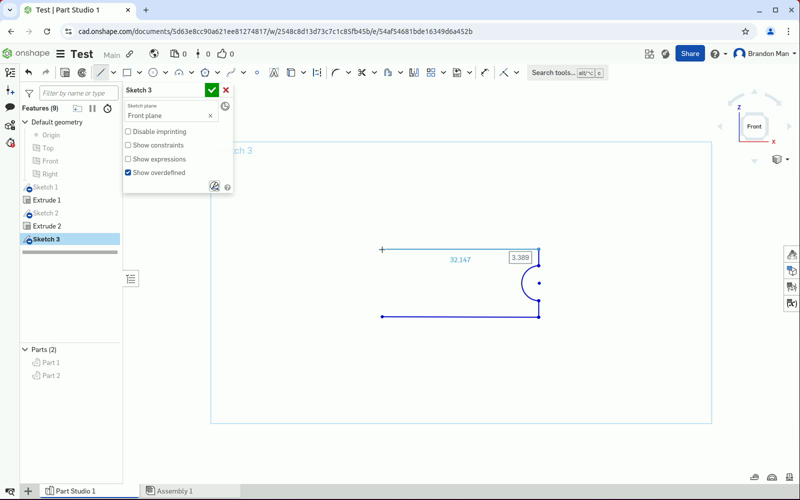
click(382, 249)
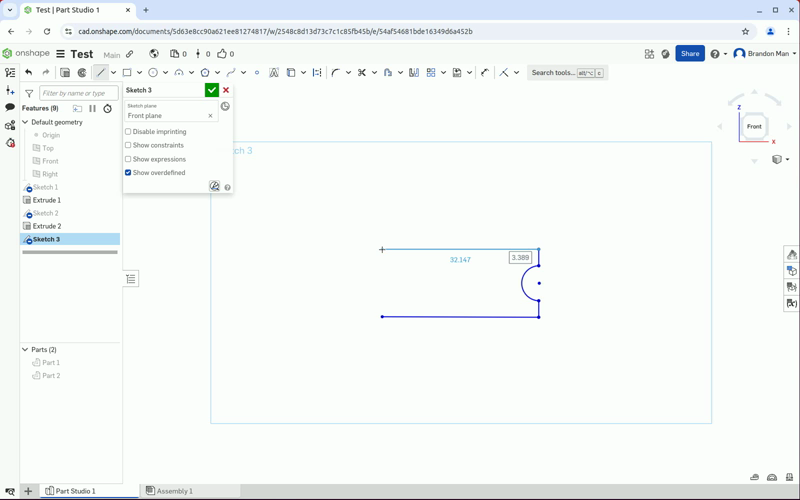
key_up(shift)
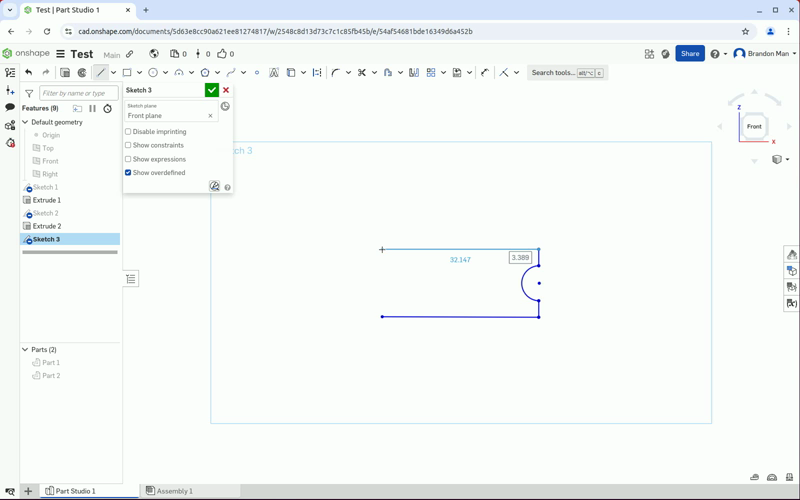
key_down(shift)
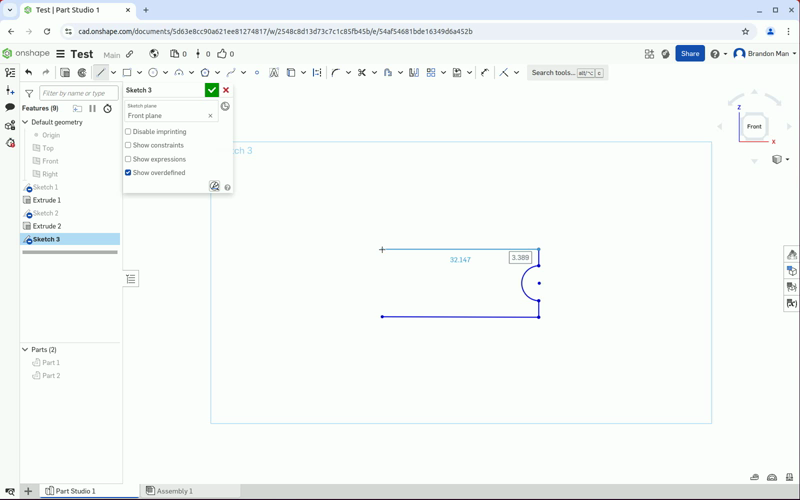
mouse_move(412, 249)
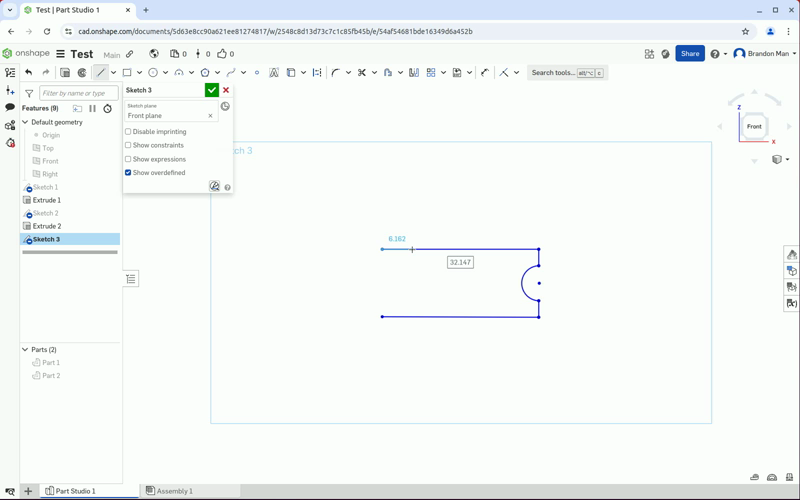
mouse_move(382, 265)
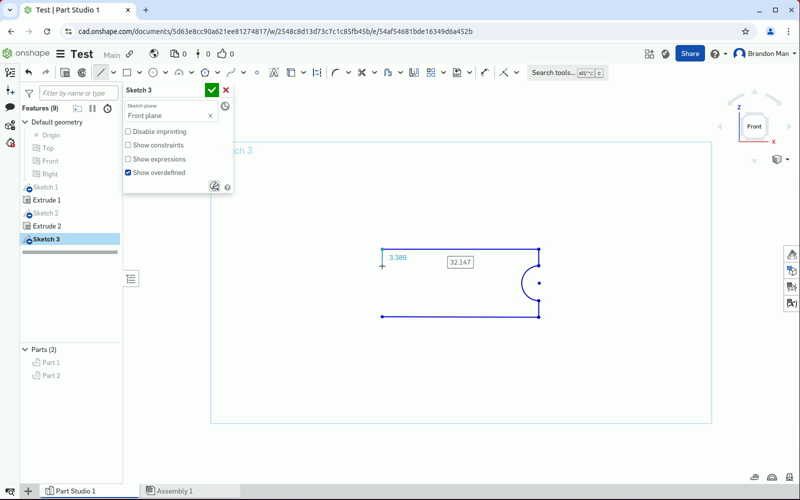
click(382, 265)
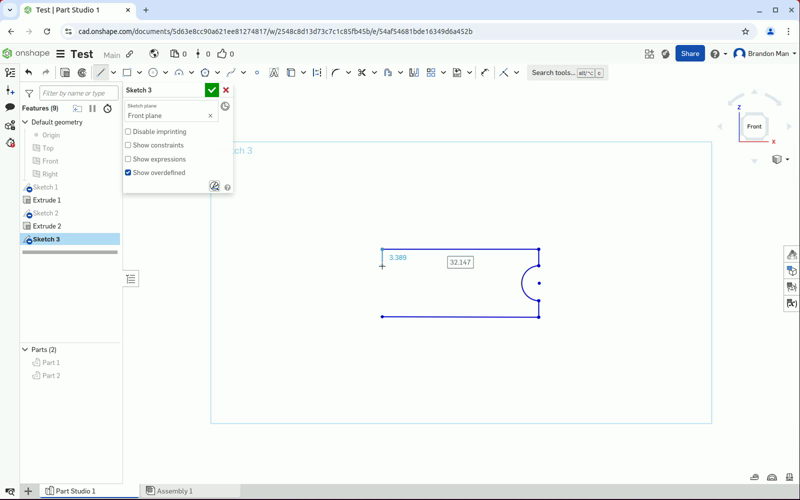
key_up(shift)
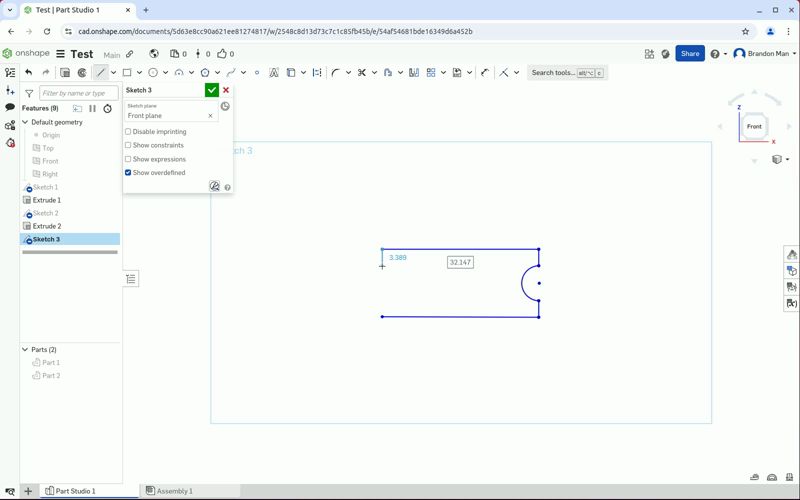
key(esc)
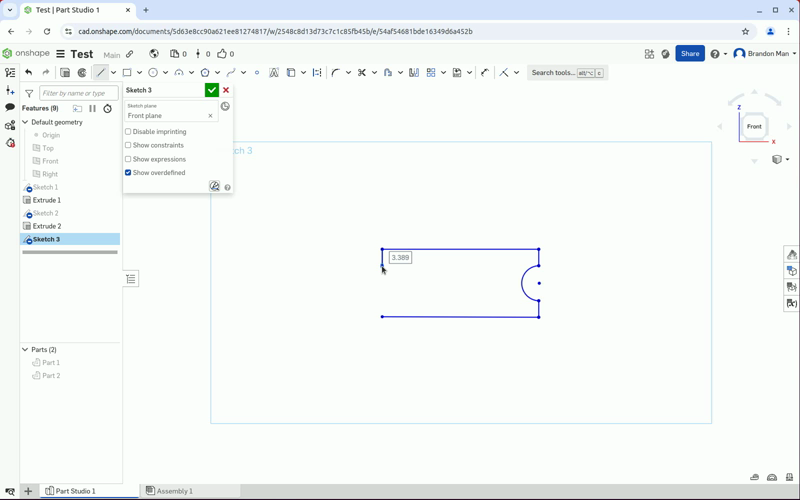
key(a)
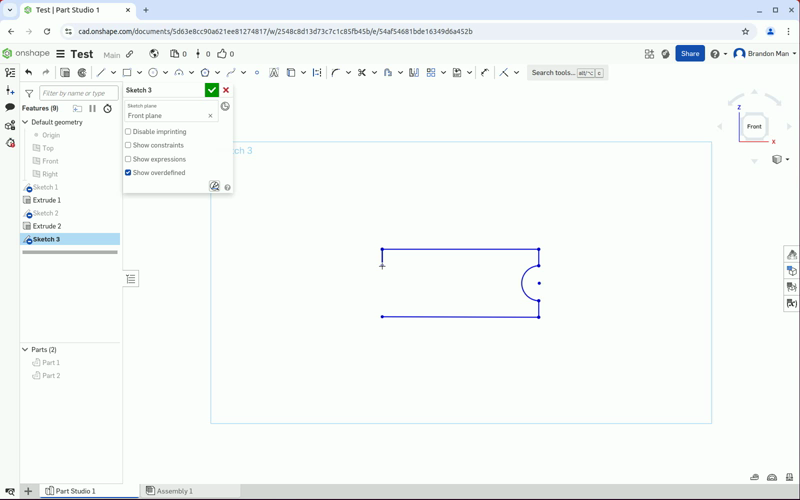
mouse_move(382, 265)
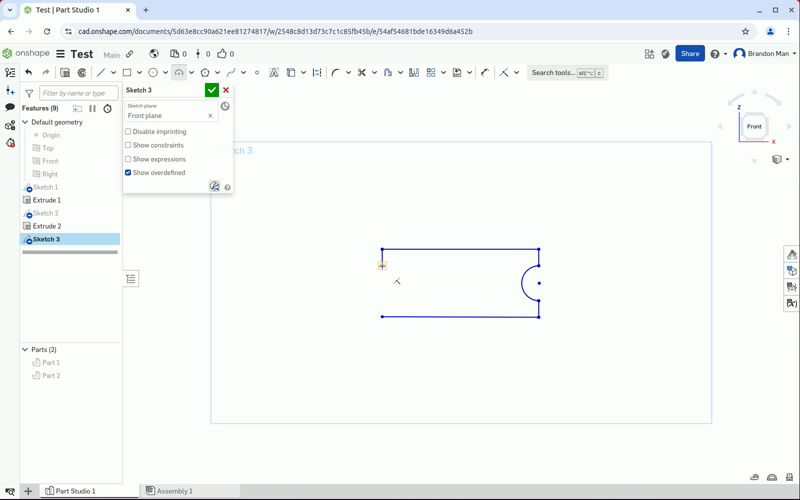
click(382, 265)
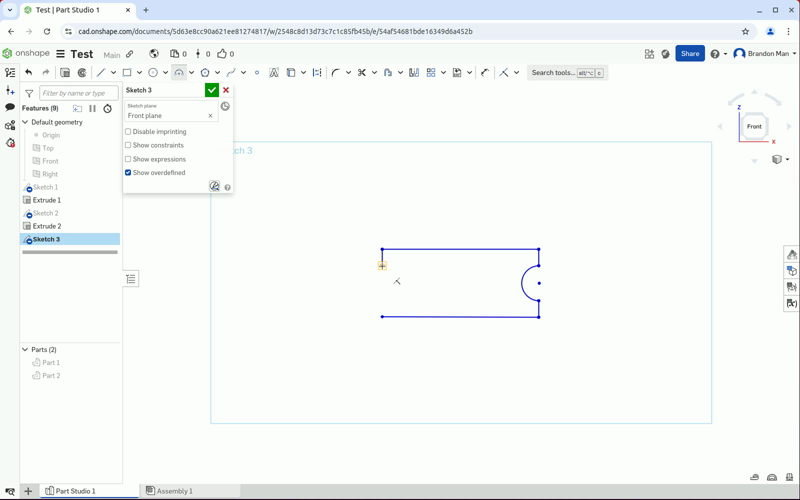
key_down(shift)
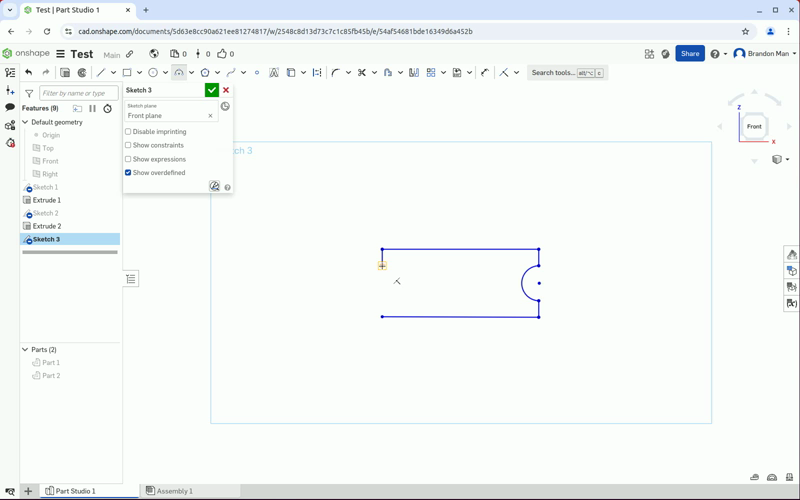
mouse_move(382, 300)
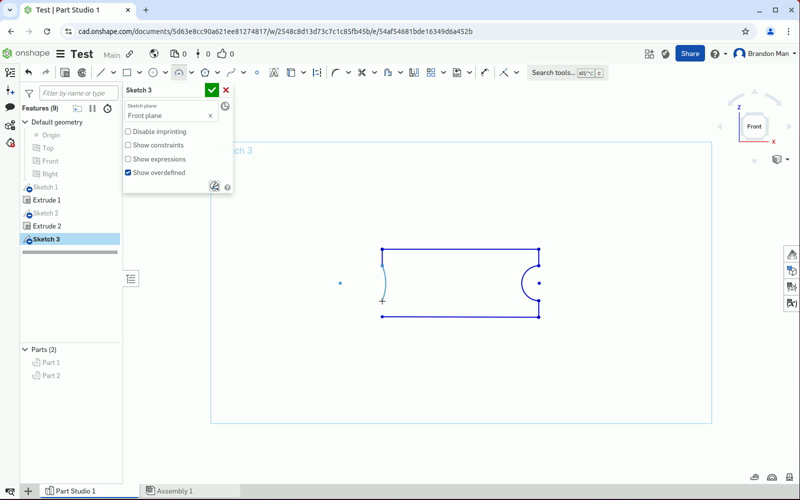
click(382, 300)
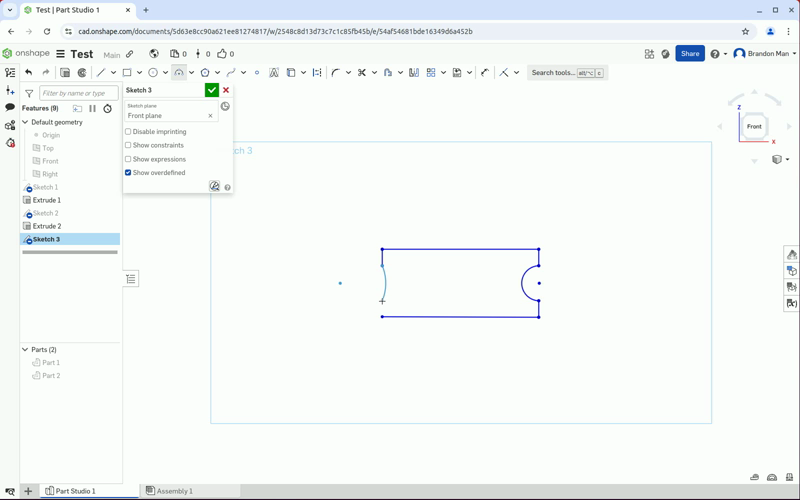
mouse_move(399, 283)
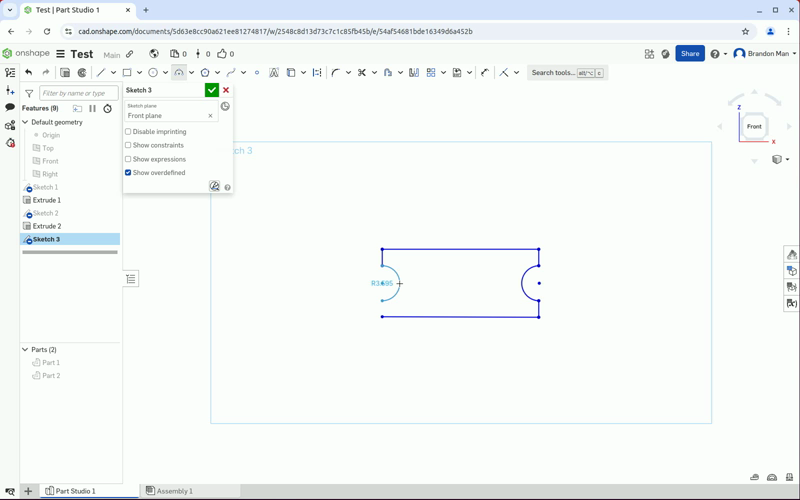
click(399, 283)
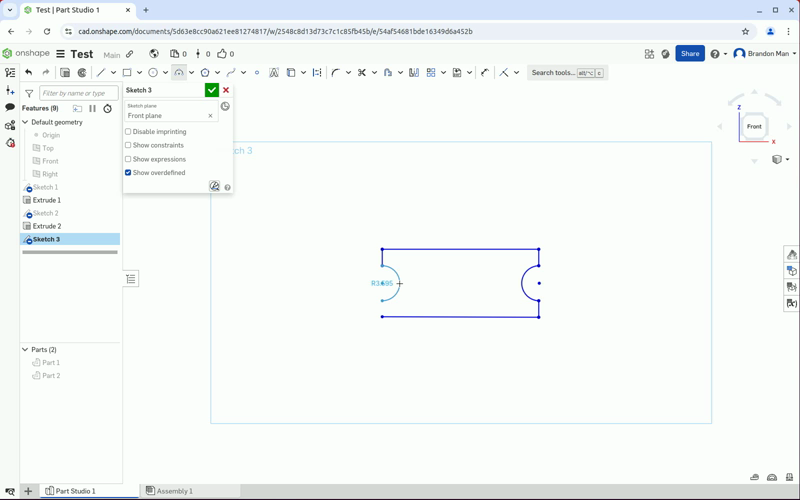
key_up(shift)
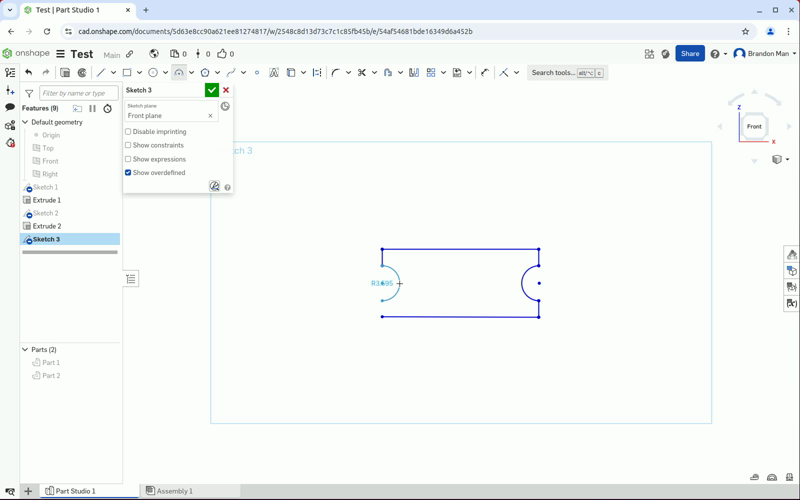
key(esc)
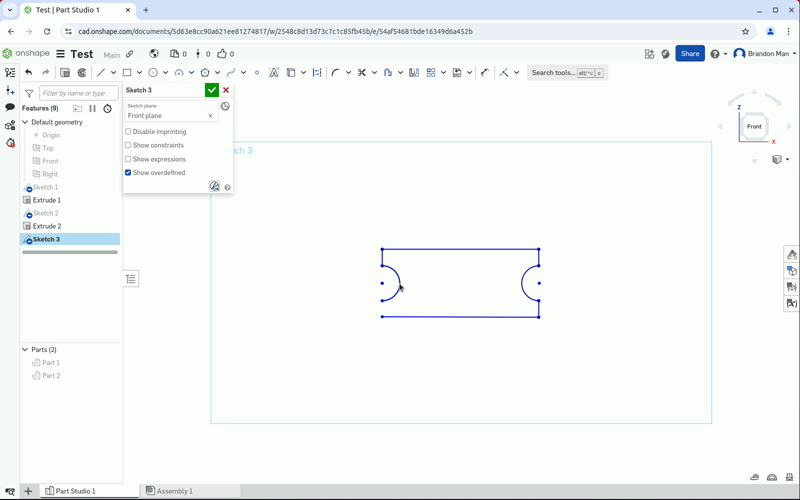
key(l)
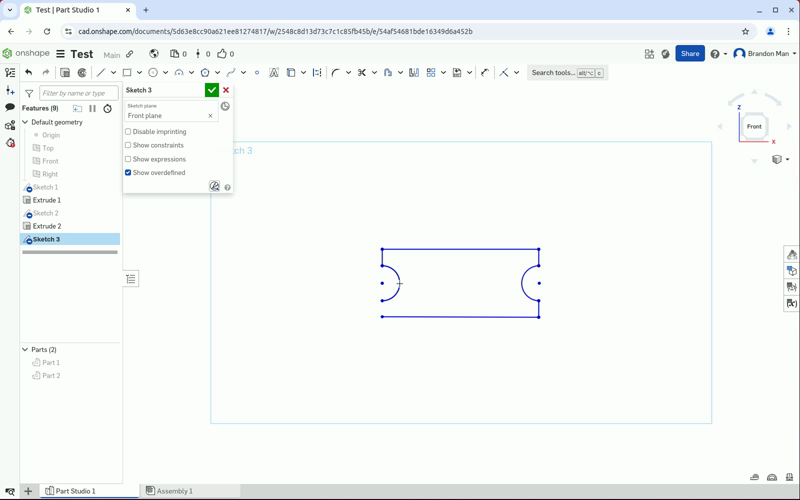
mouse_move(382, 300)
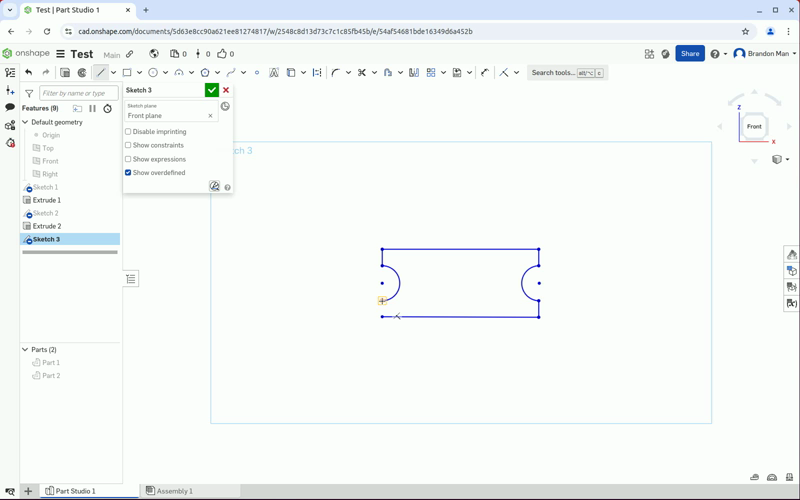
click(382, 300)
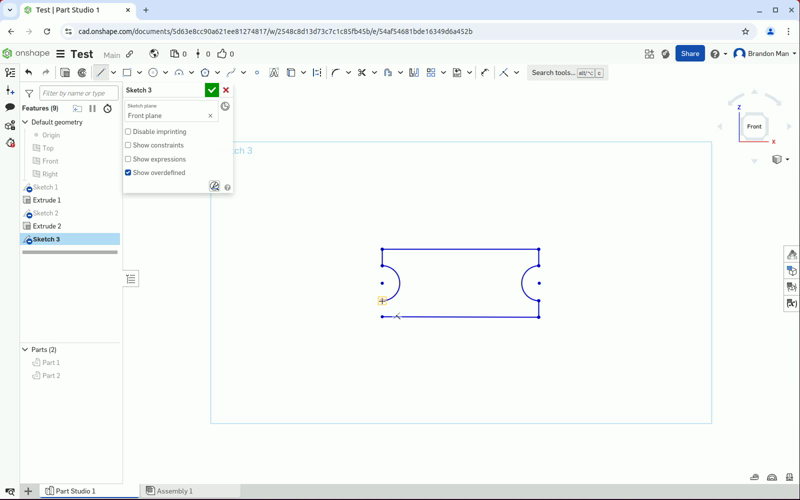
mouse_move(412, 300)
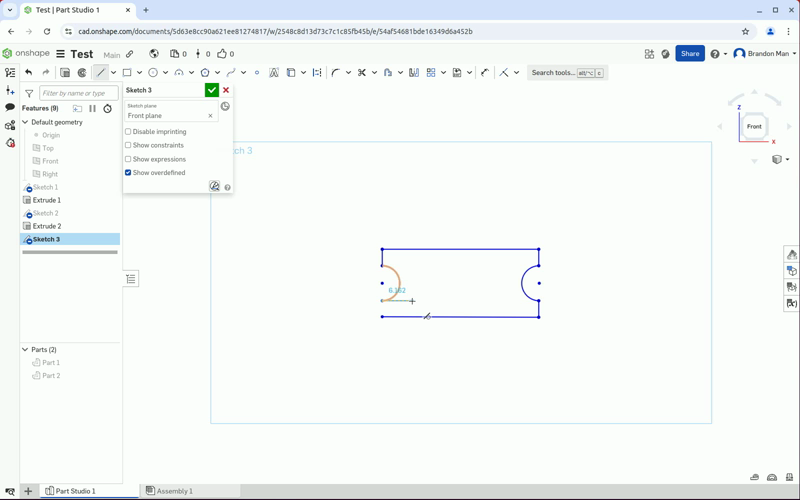
key_down(shift)
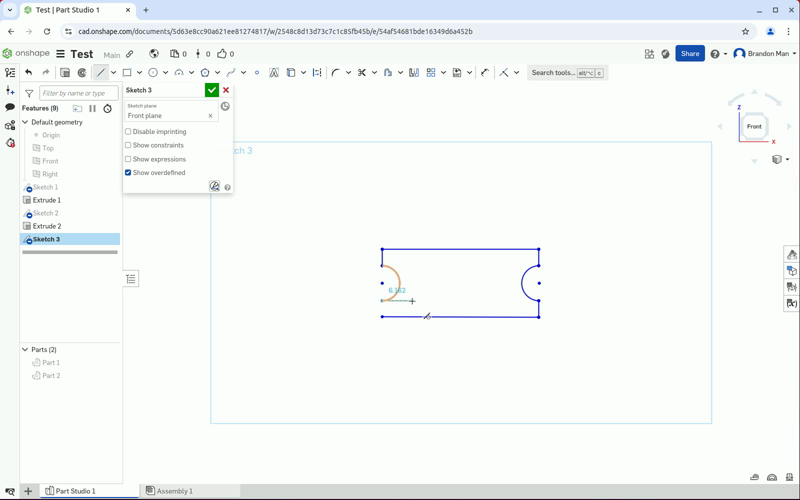
mouse_move(382, 316)
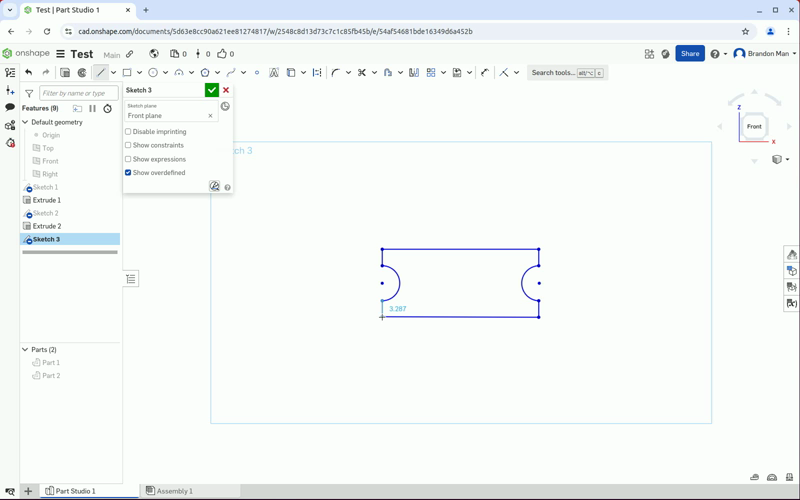
key_up(shift)
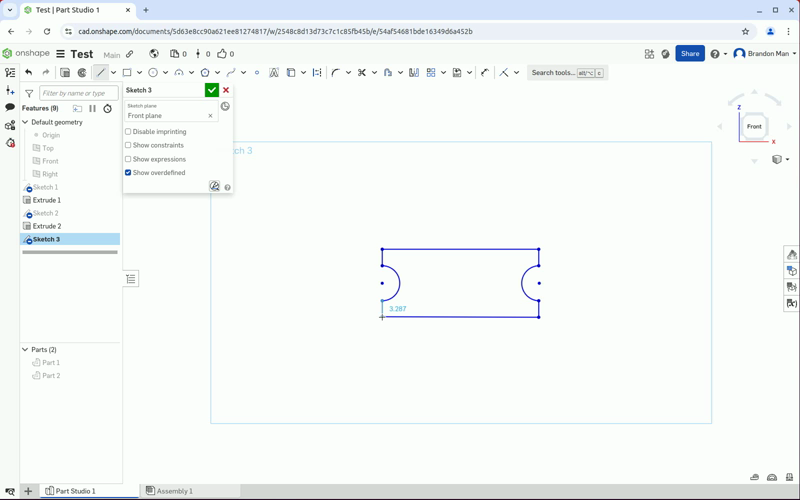
click(382, 316)
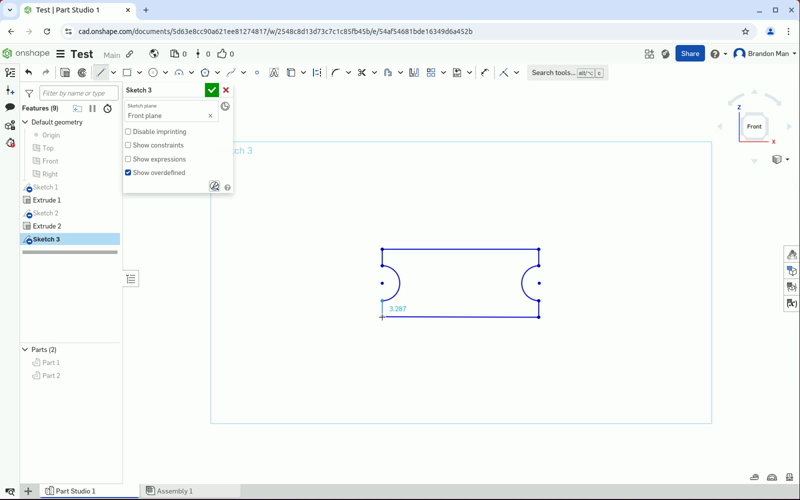
key(esc)
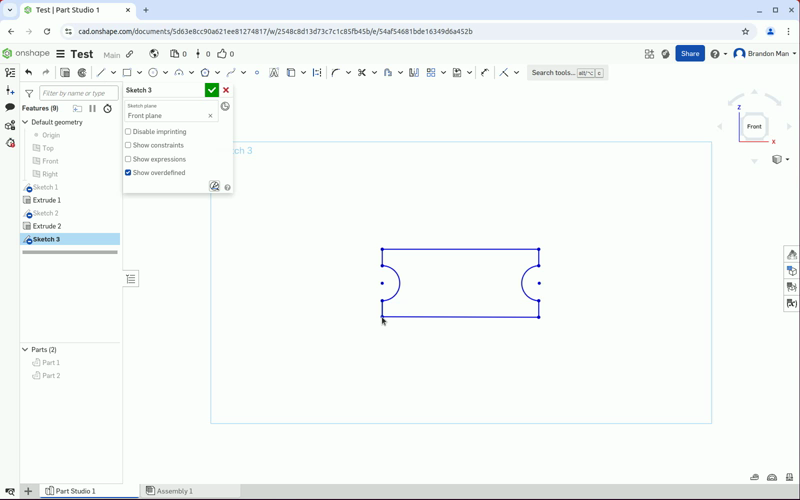
mouse_move(426, 291)
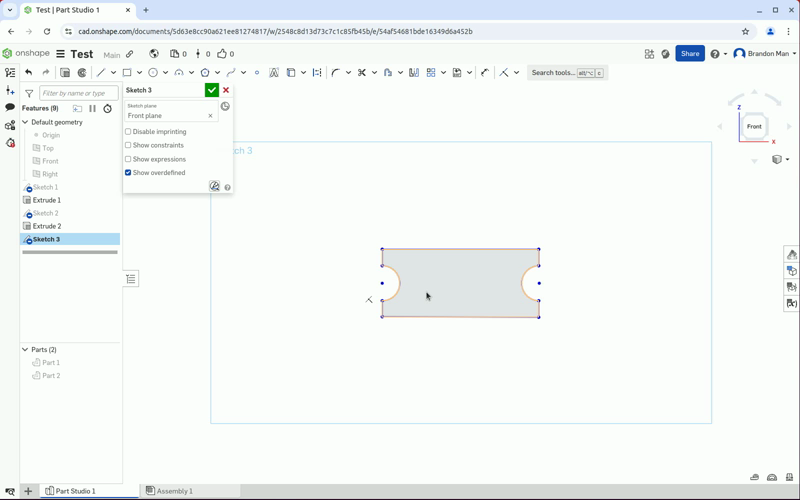
scroll(6)
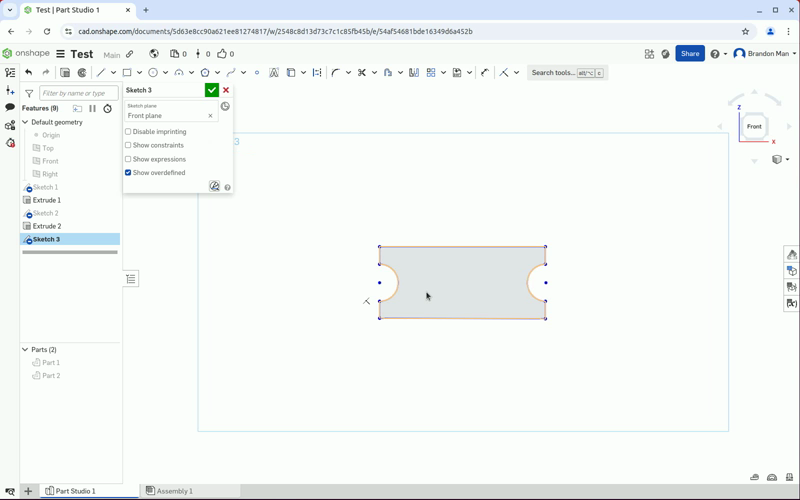
scroll(6)
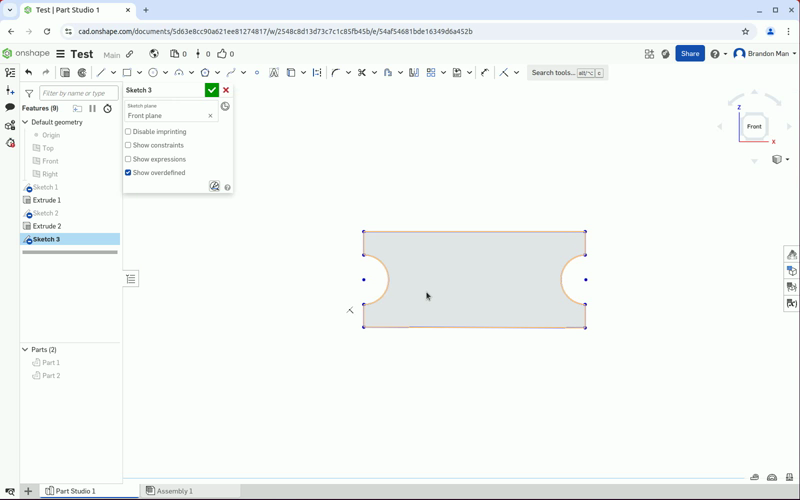
scroll(6)
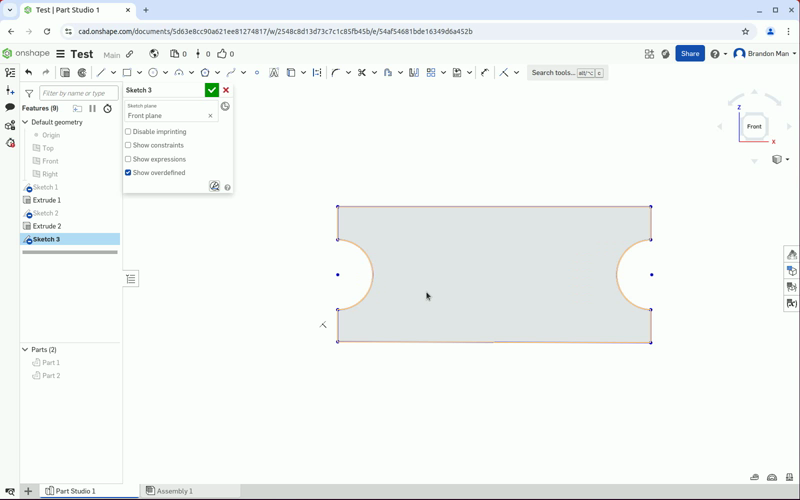
scroll(6)
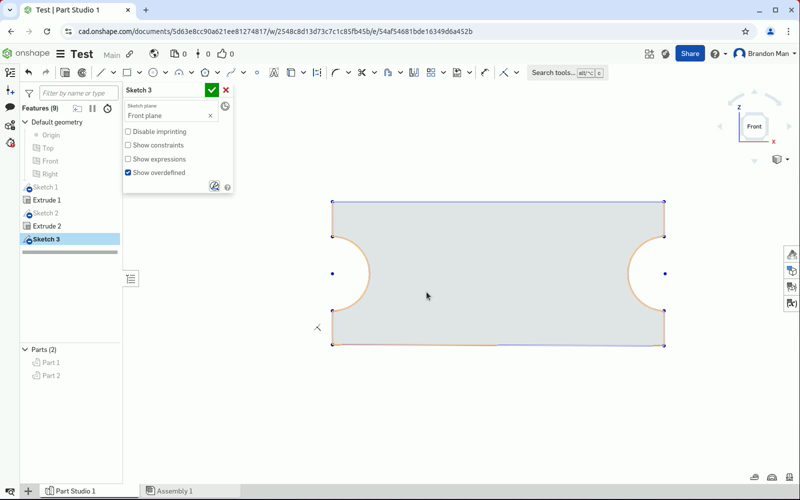
scroll(6)
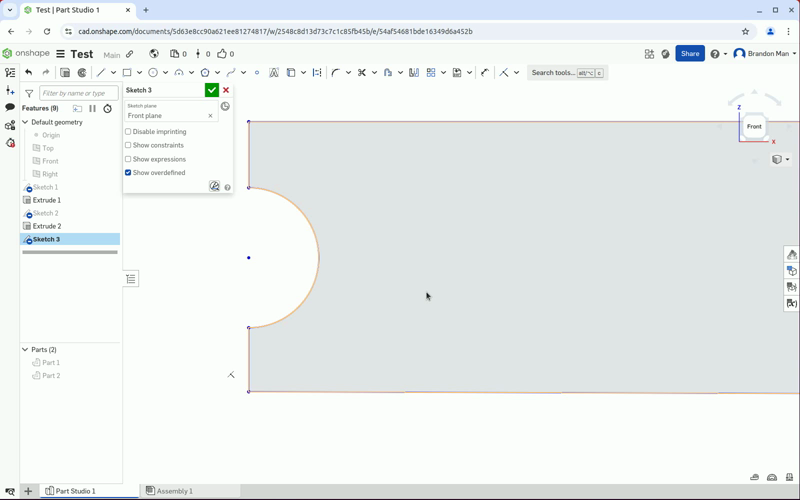
scroll(6)
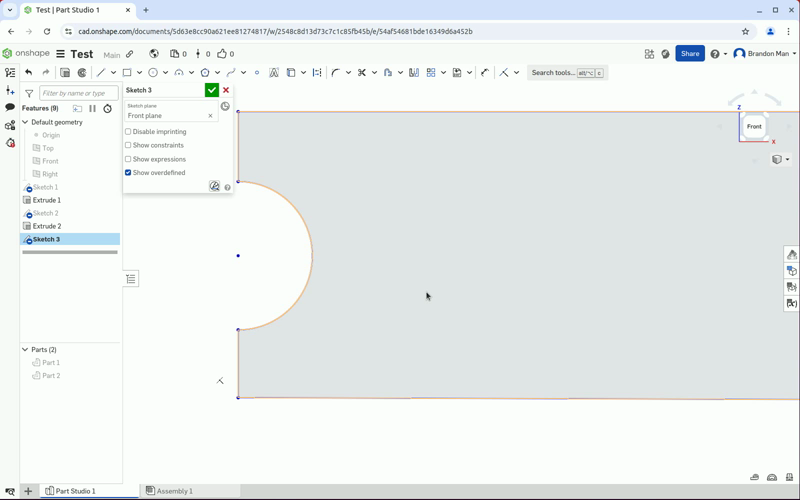
scroll(6)
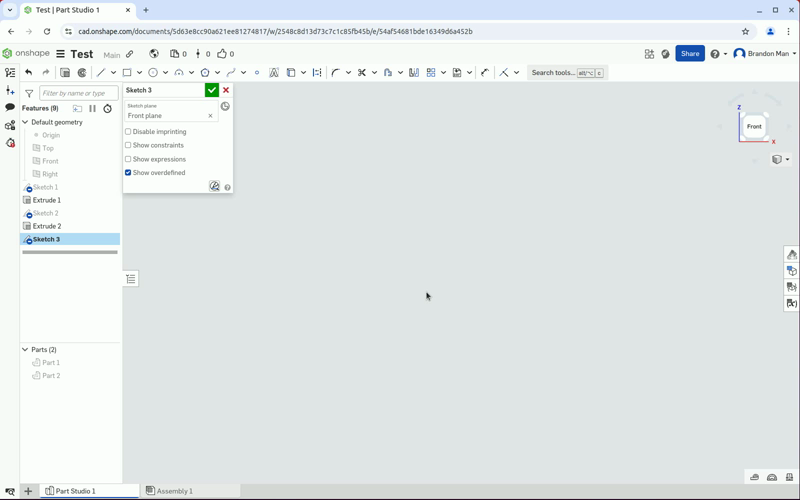
click(426, 291)
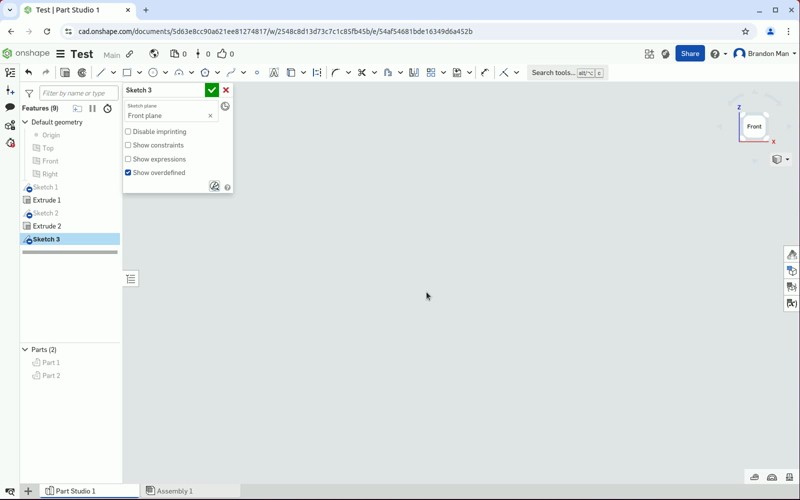
scroll(-6)
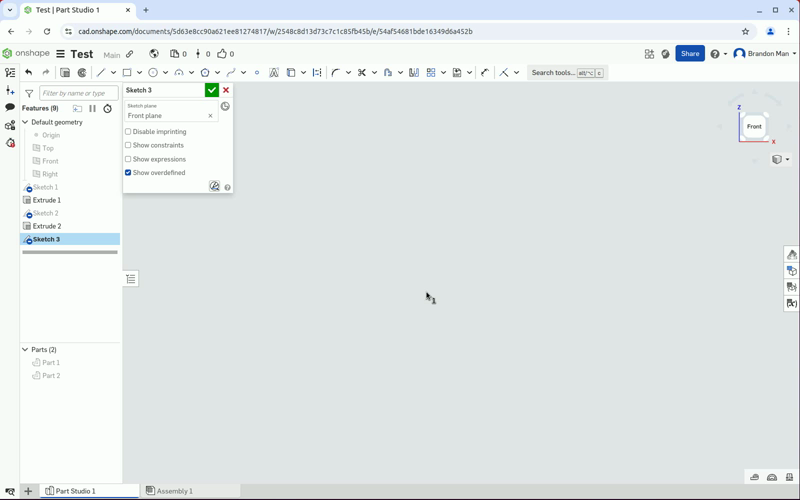
scroll(-6)
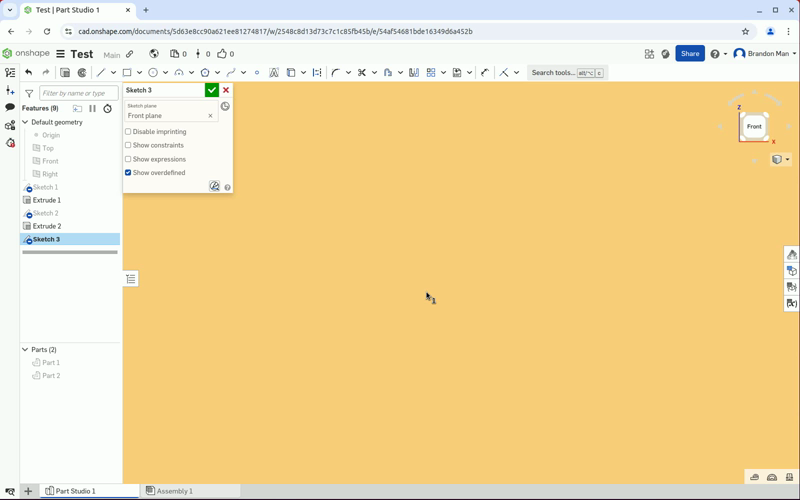
scroll(-6)
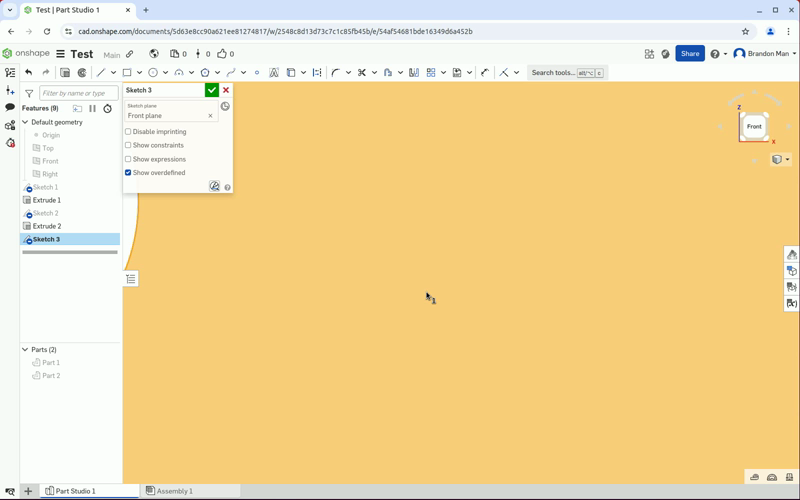
scroll(-6)
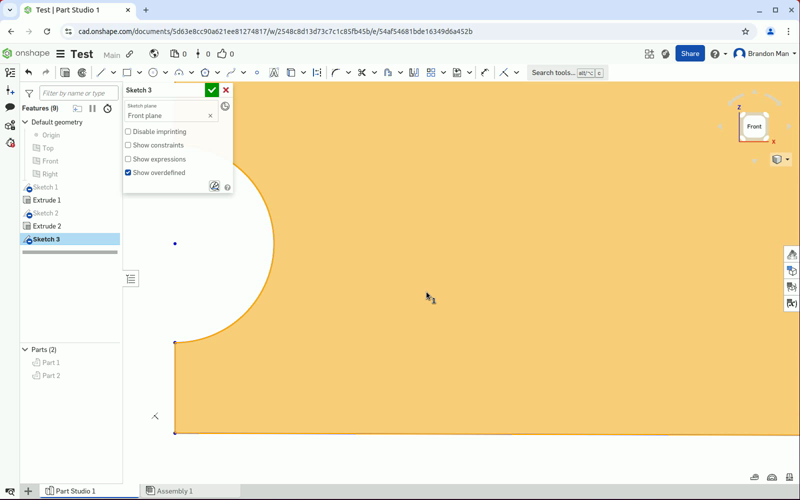
scroll(-6)
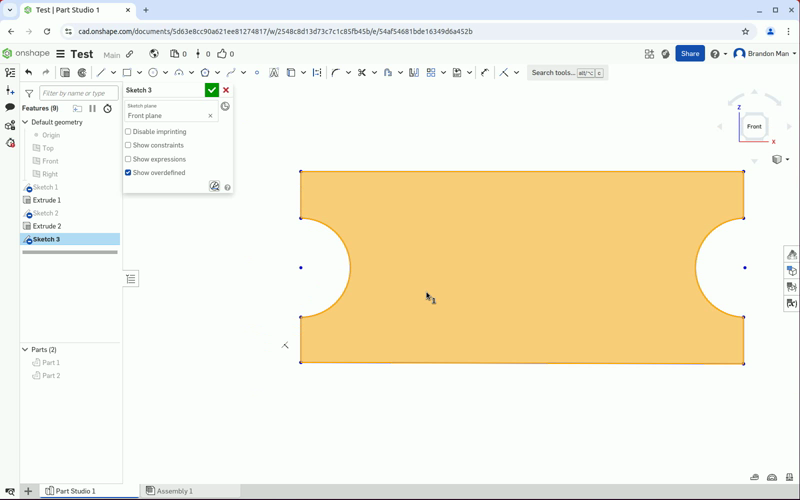
scroll(-6)
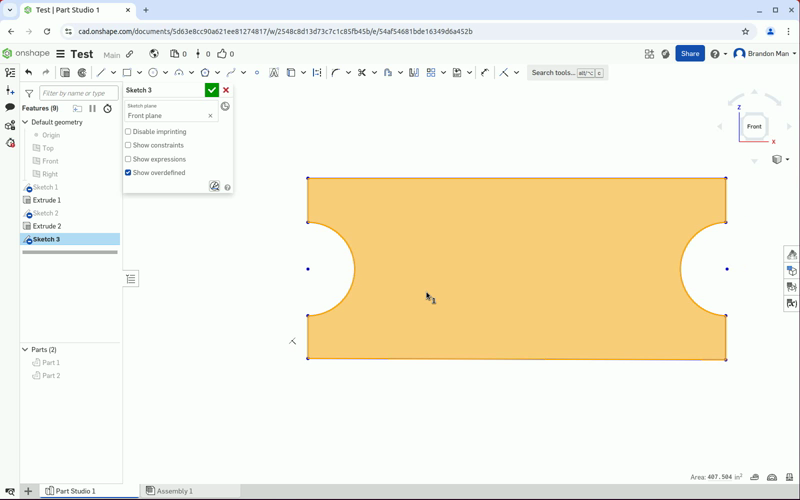
scroll(-6)
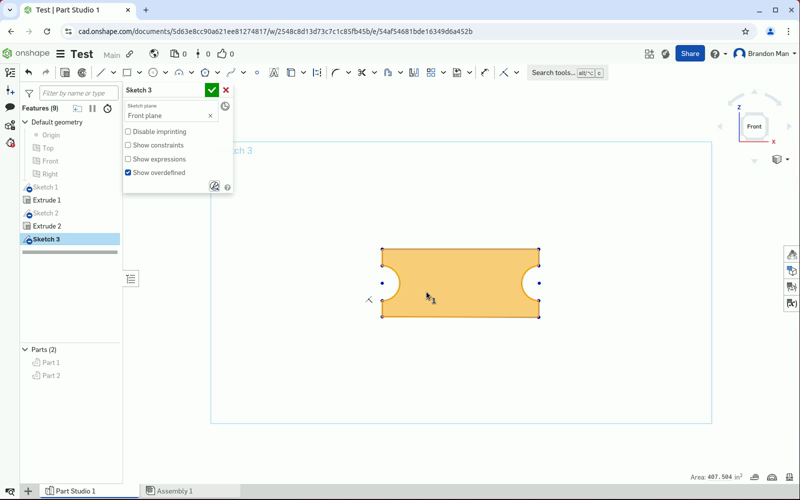
mouse_move(73, 352)
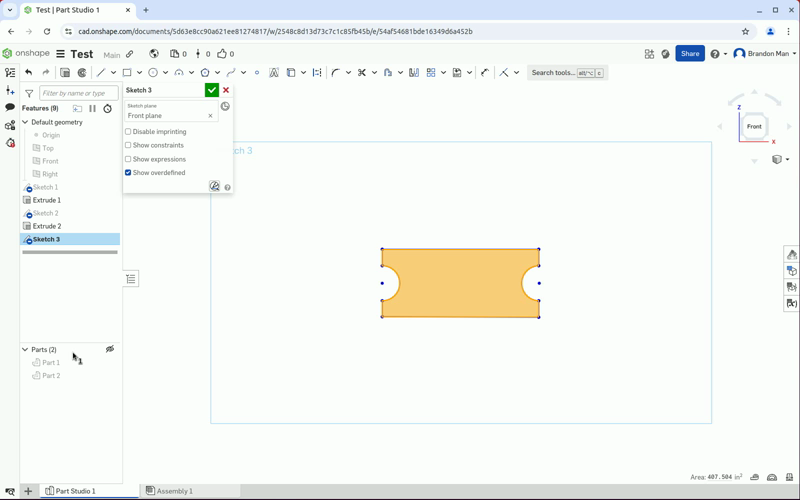
key(shift+y)
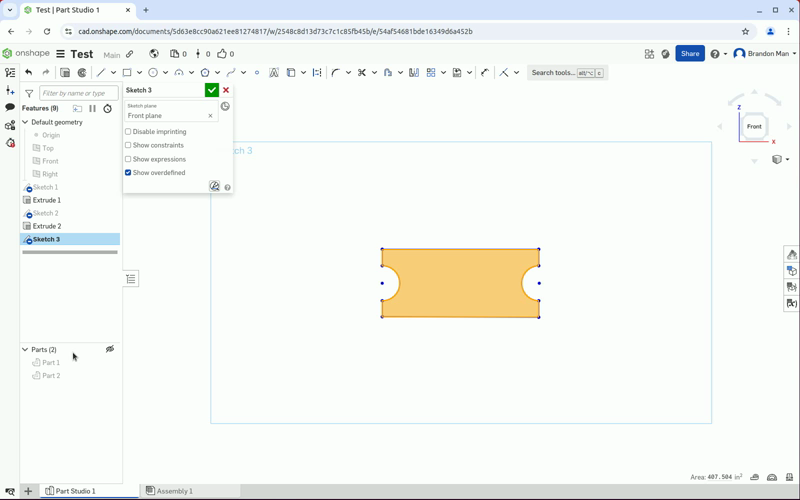
key(shift+e)
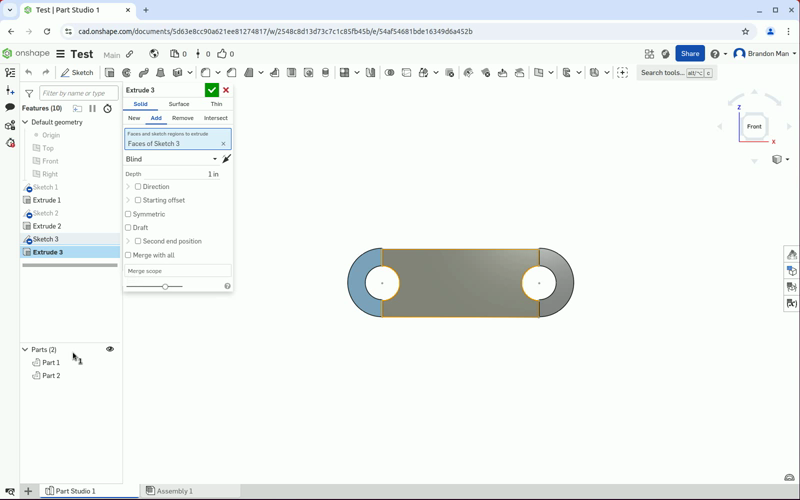
mouse_move(143, 106)
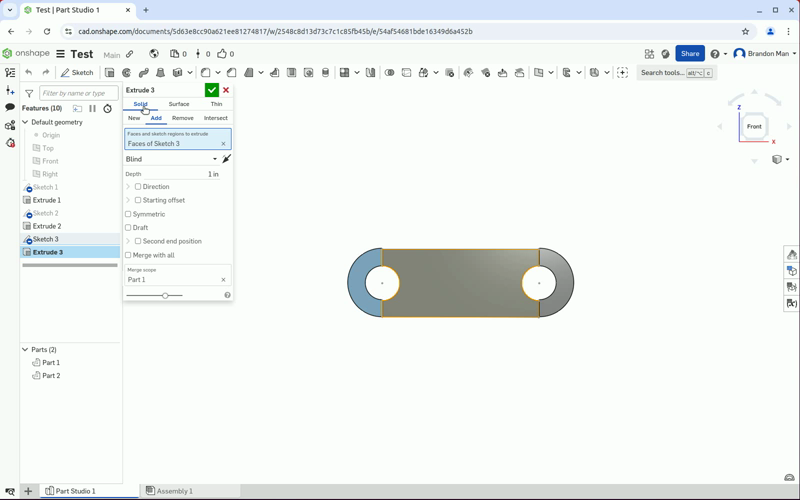
click(143, 106)
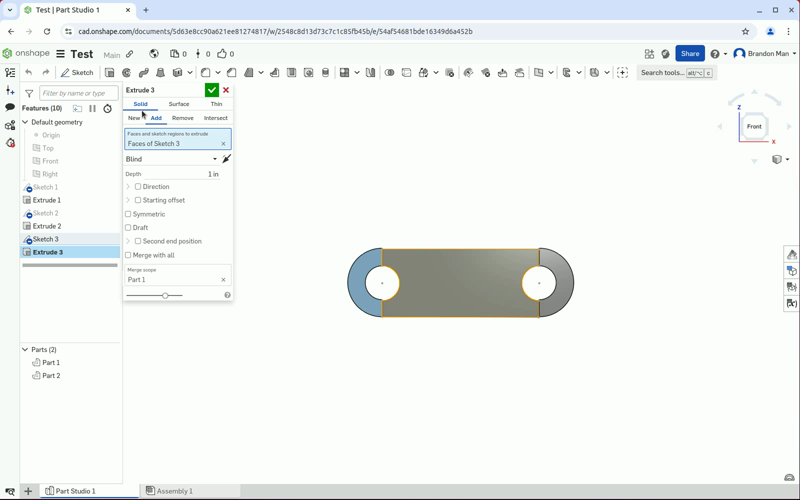
mouse_move(137, 120)
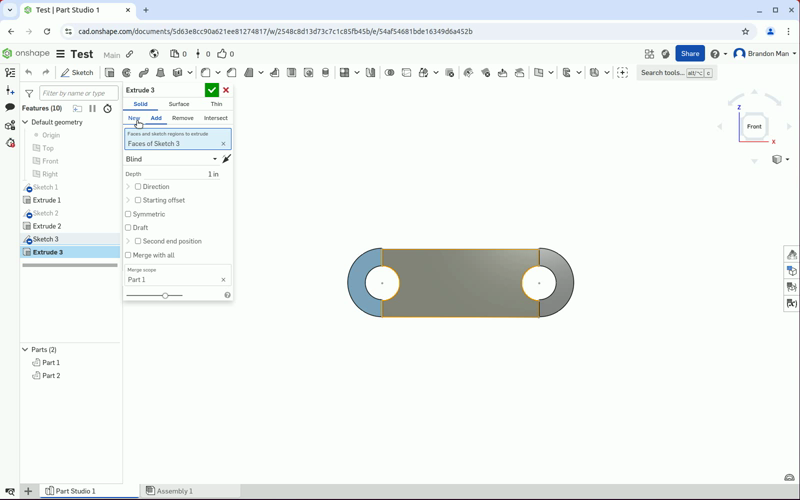
click(137, 120)
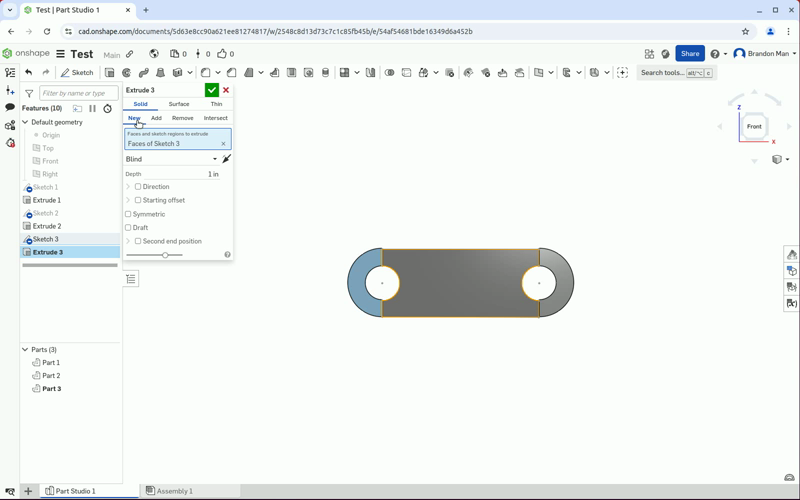
key(tab, 4)
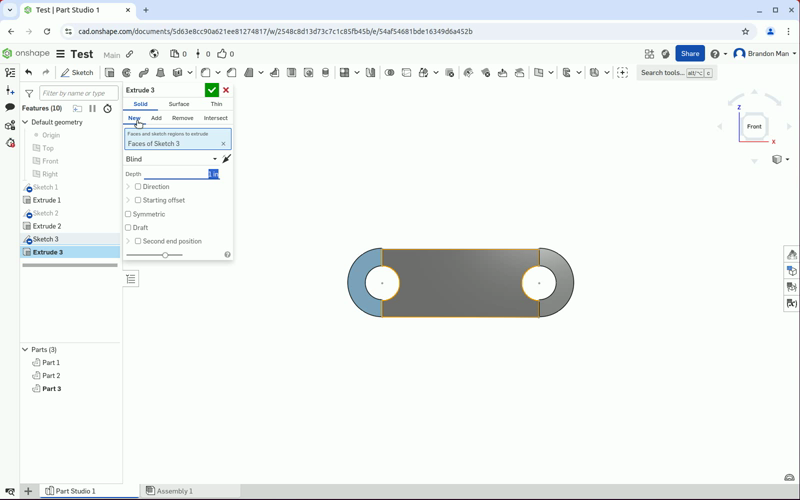
text(4.814)
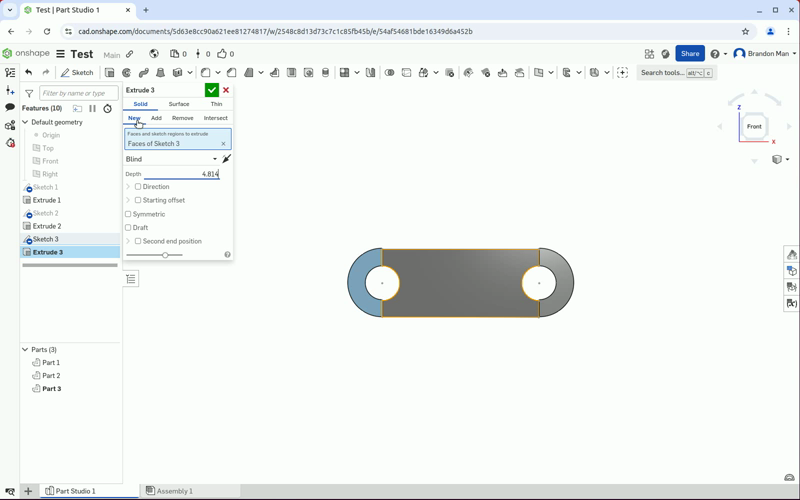
key(tab, 3)
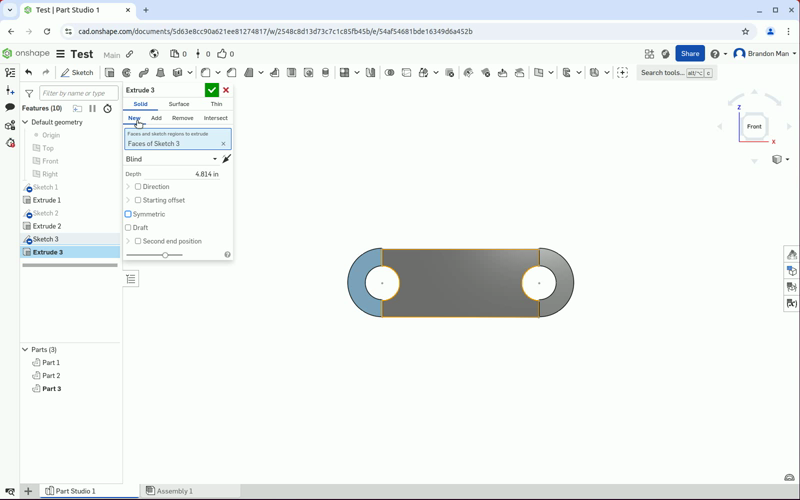
key(space)
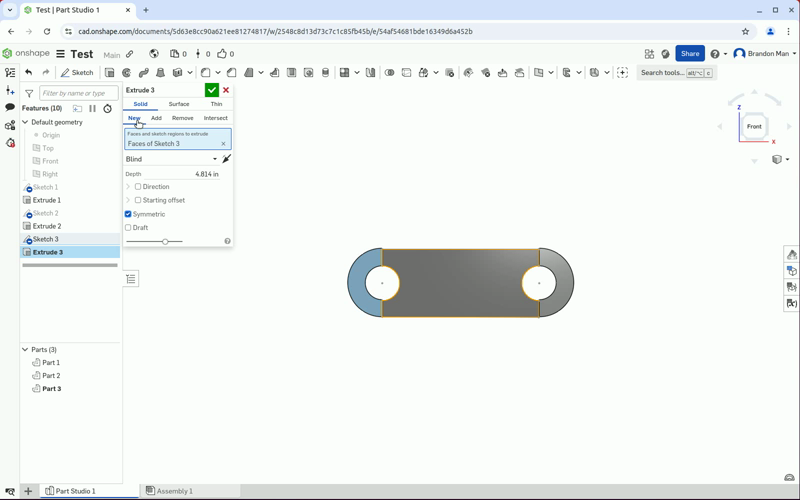
key(enter)
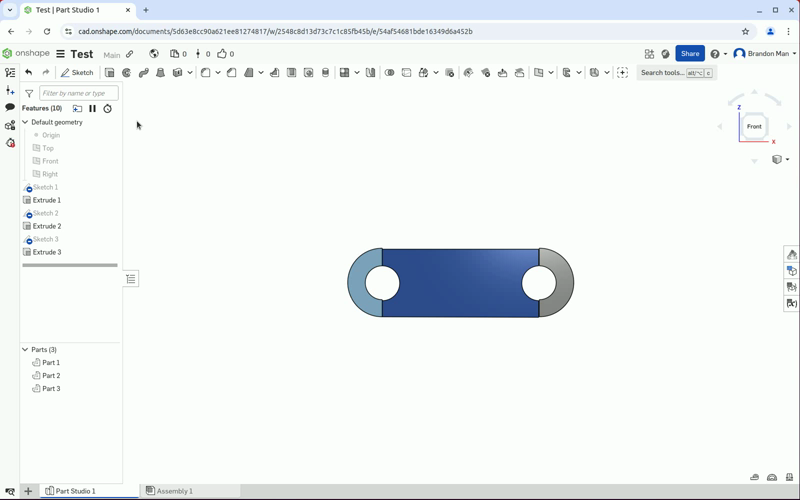
key(shift+h)
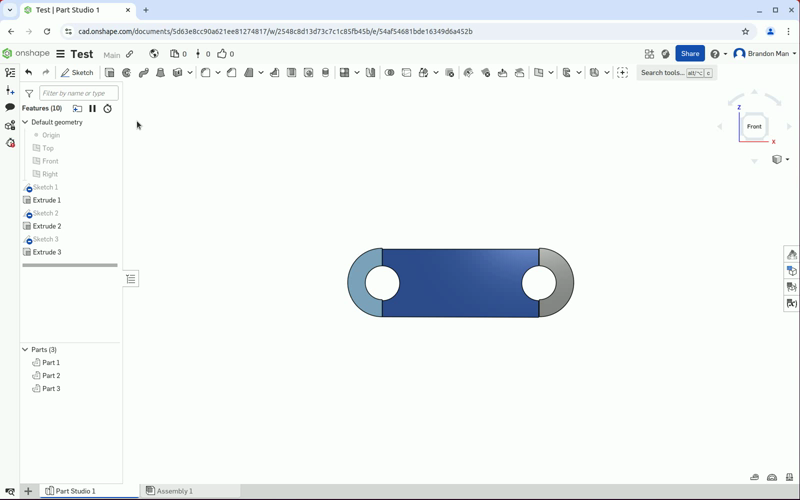
key(shift+h)
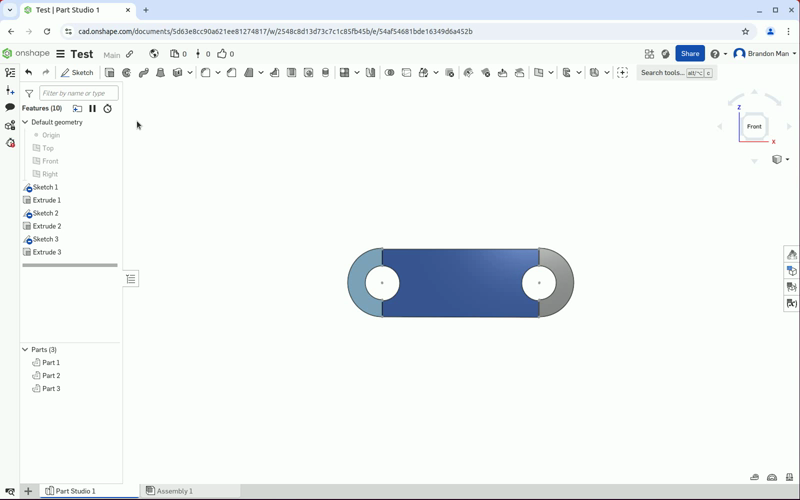
key(shift+7)
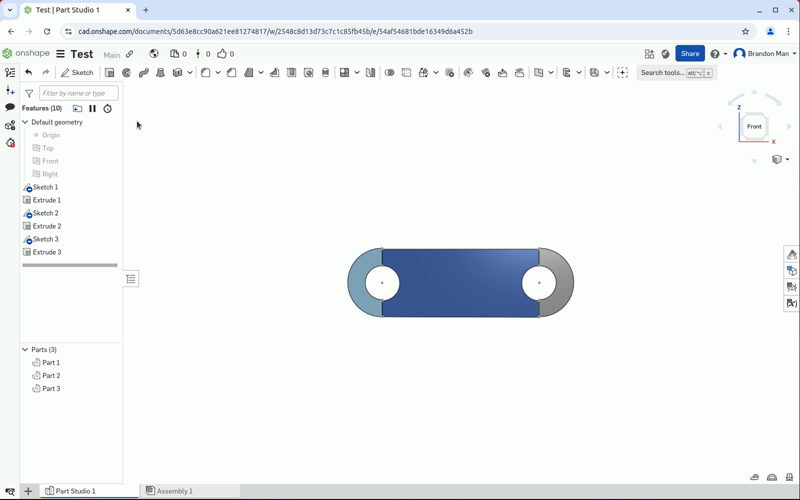
key(left, 2)
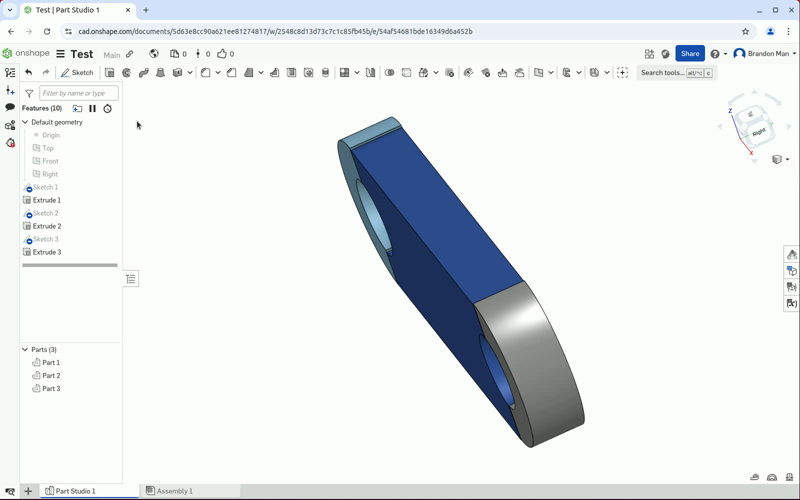
key(down, 2)
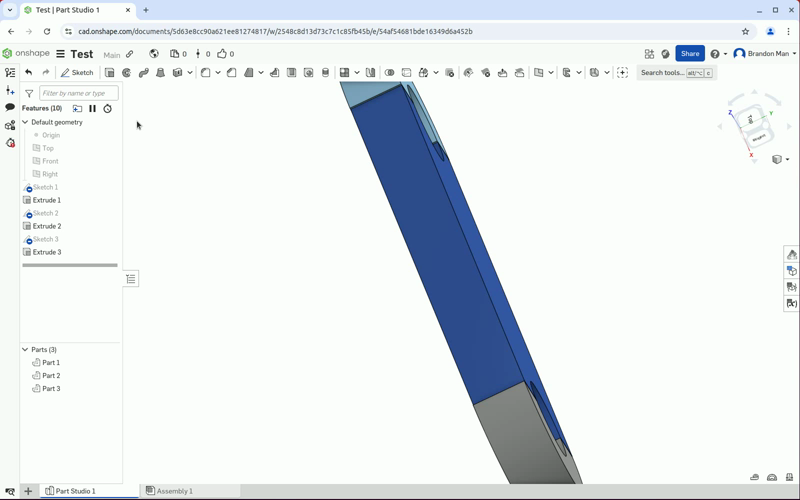
key(up, 2)
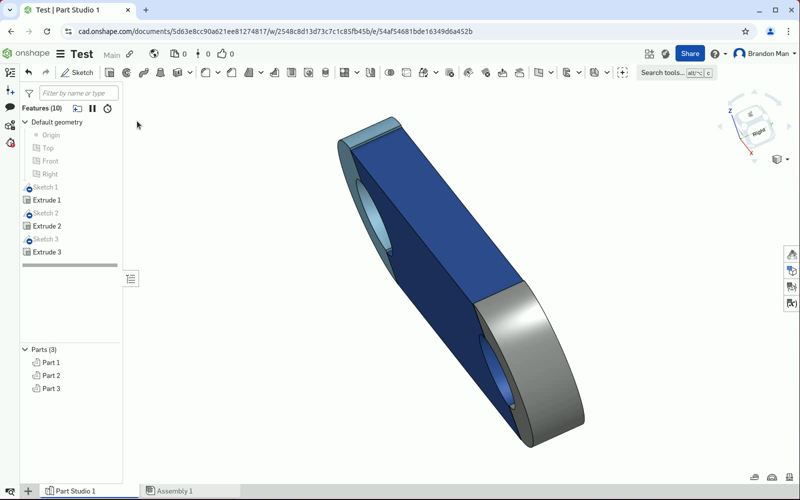
key(right, 2)
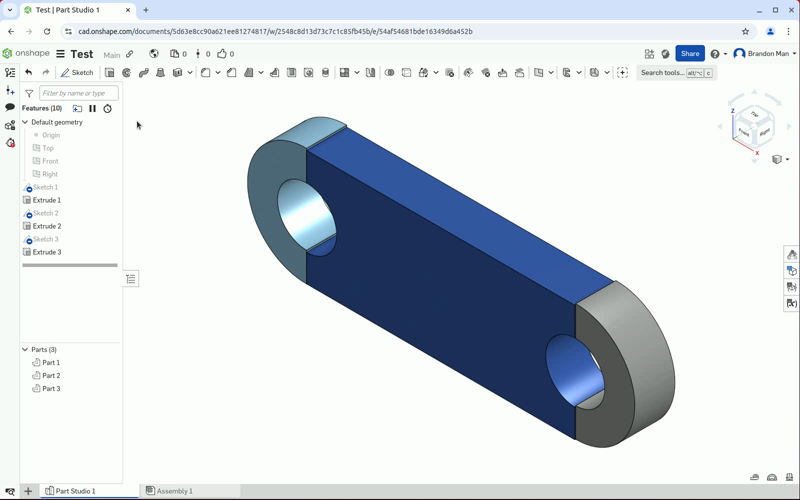
mouse_move(73, 189)
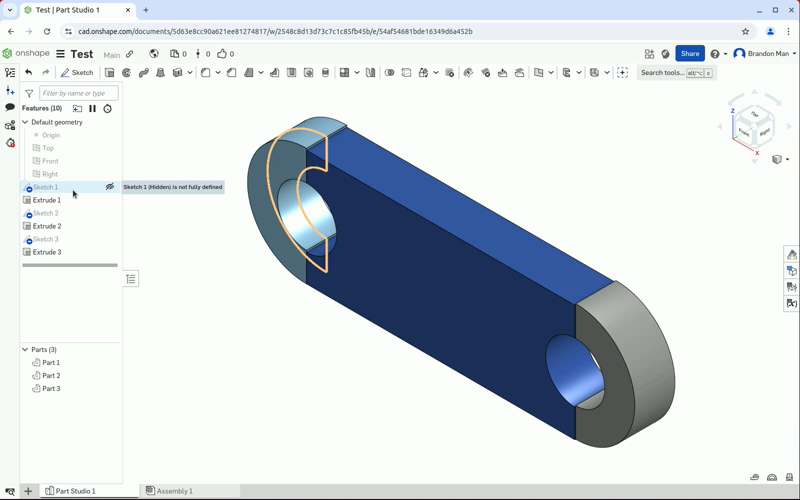
click(73, 189)